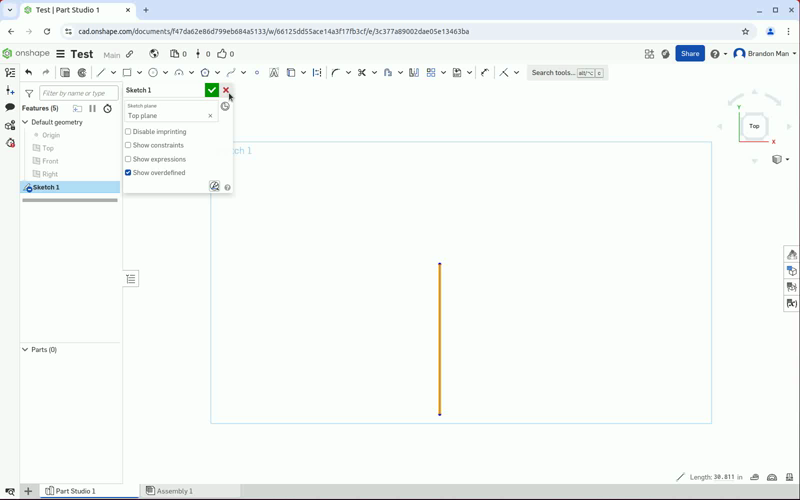
key(shift+h)
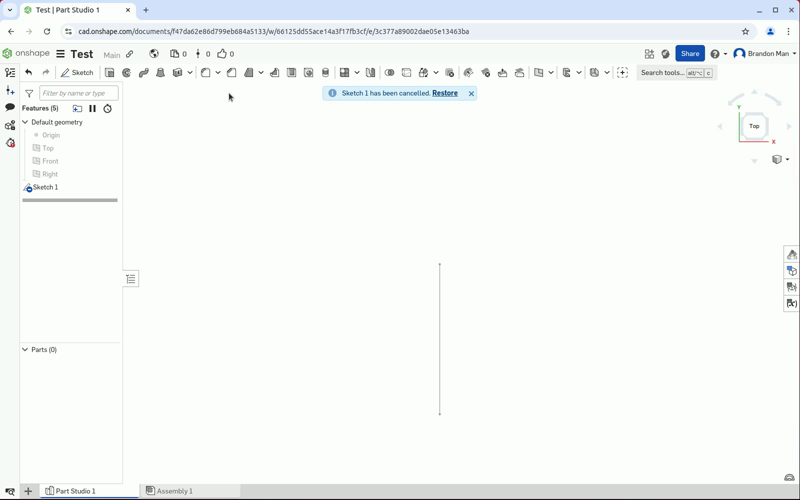
mouse_move(73, 352)
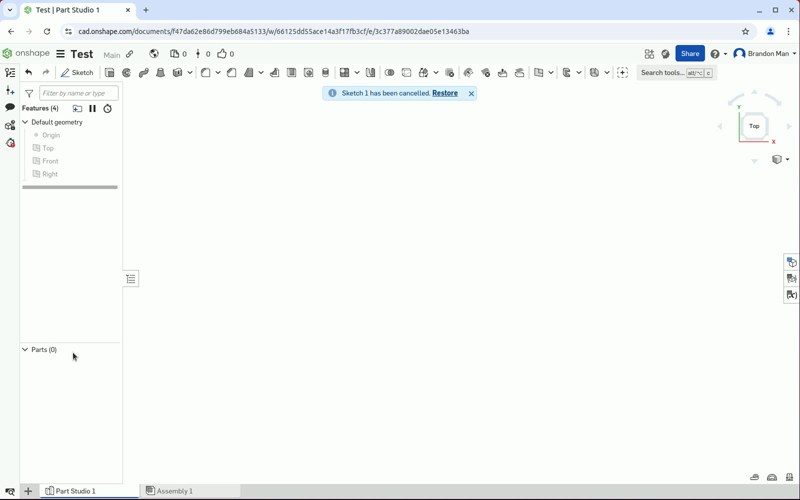
key(y)
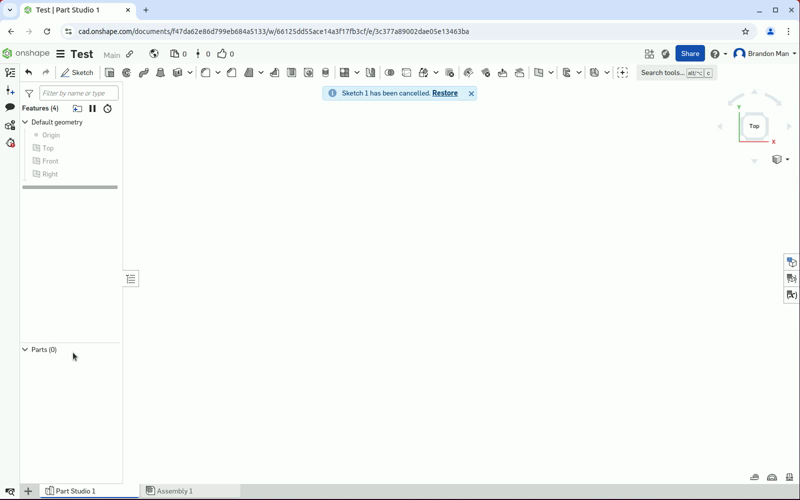
key(shift+p)
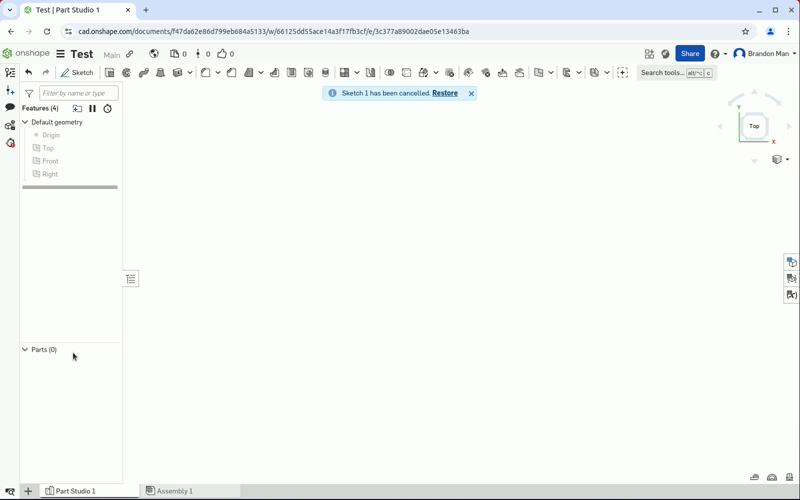
key(space)
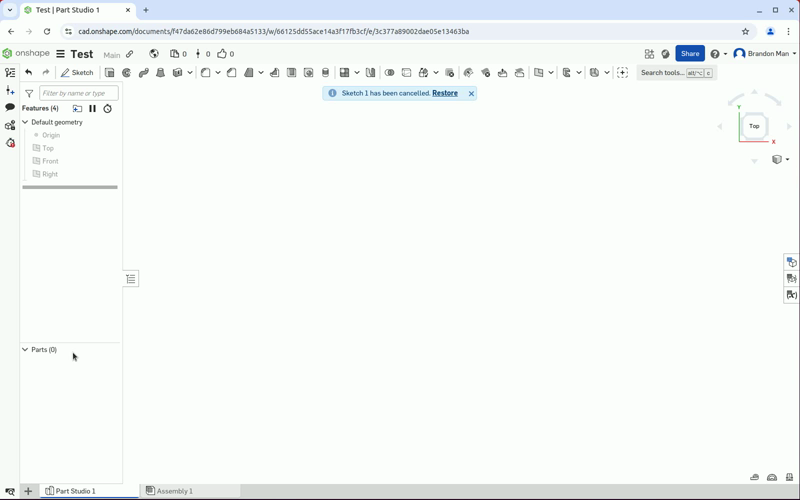
key_down(shift)
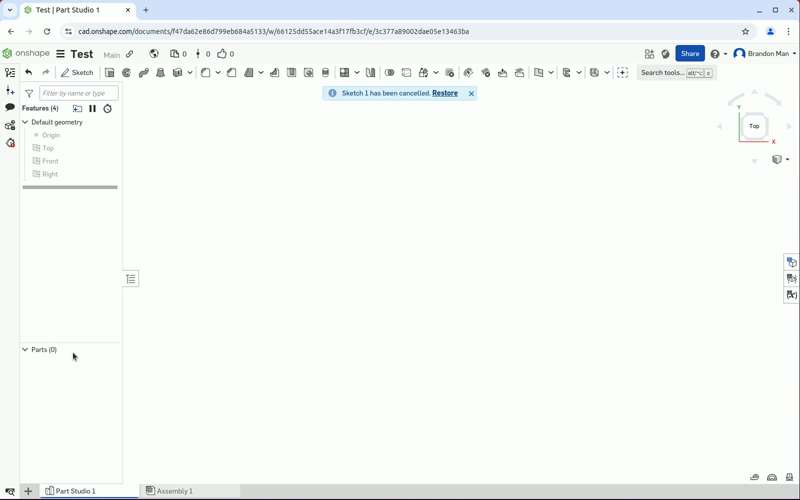
key(up)
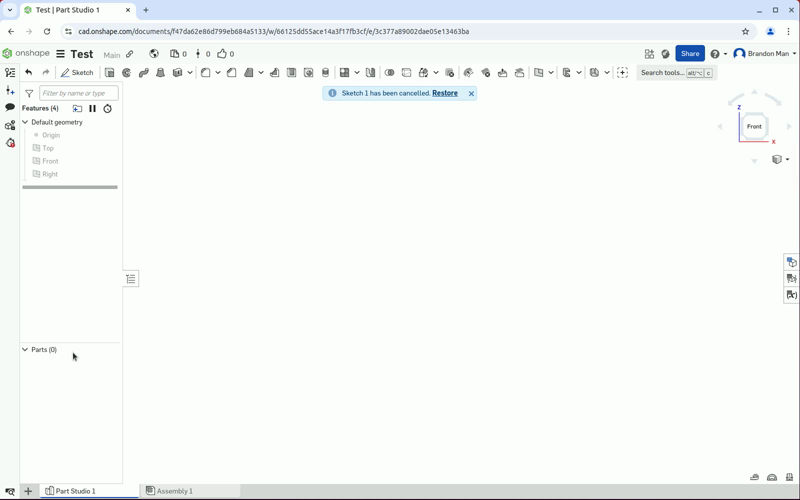
key_up(shift)
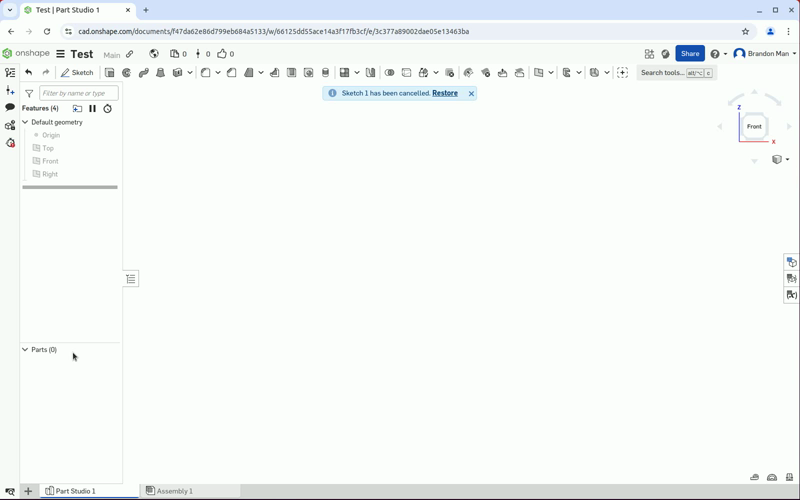
mouse_move(73, 352)
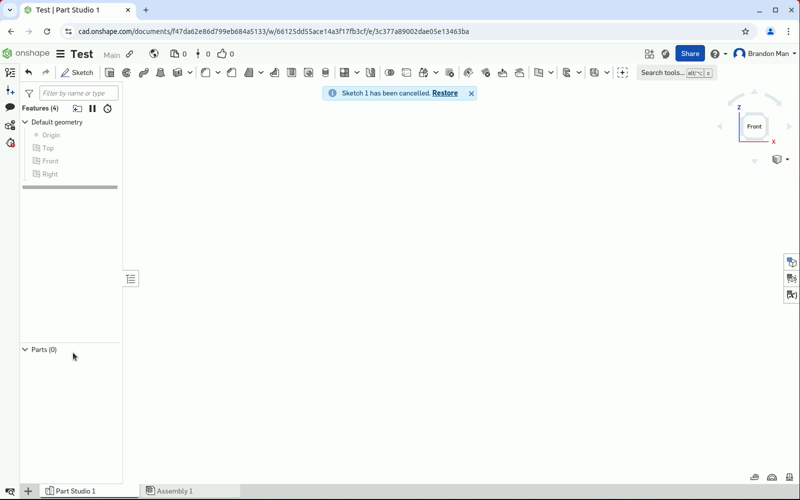
key(shift+y)
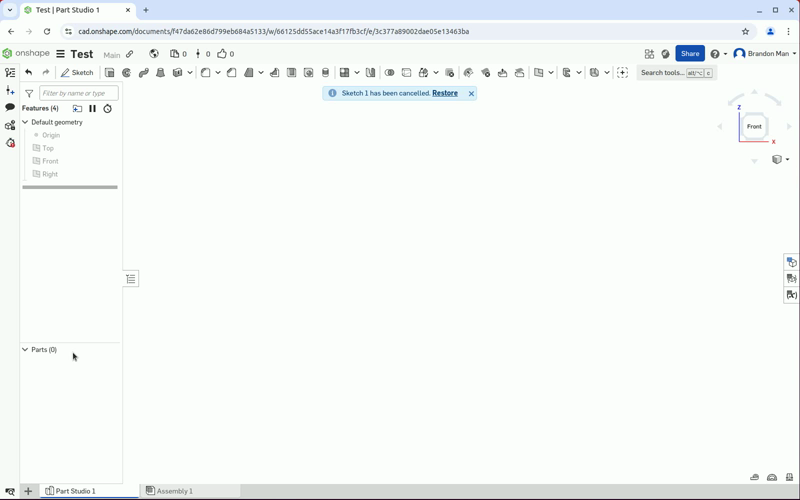
key(shift+s)
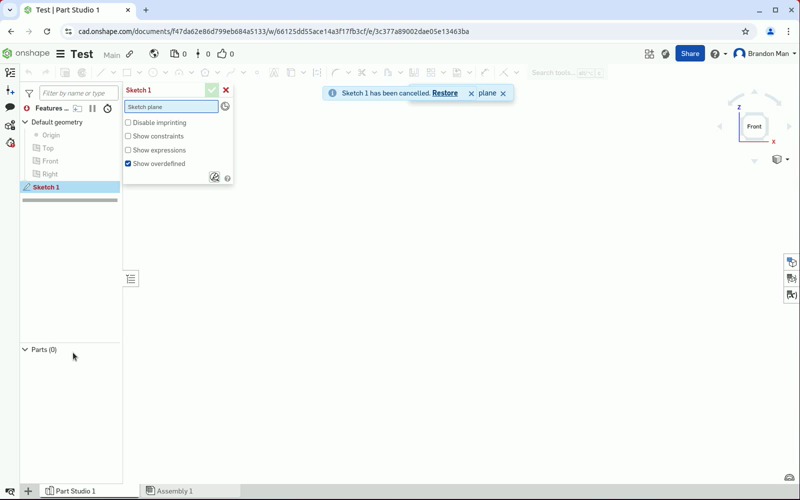
mouse_move(73, 163)
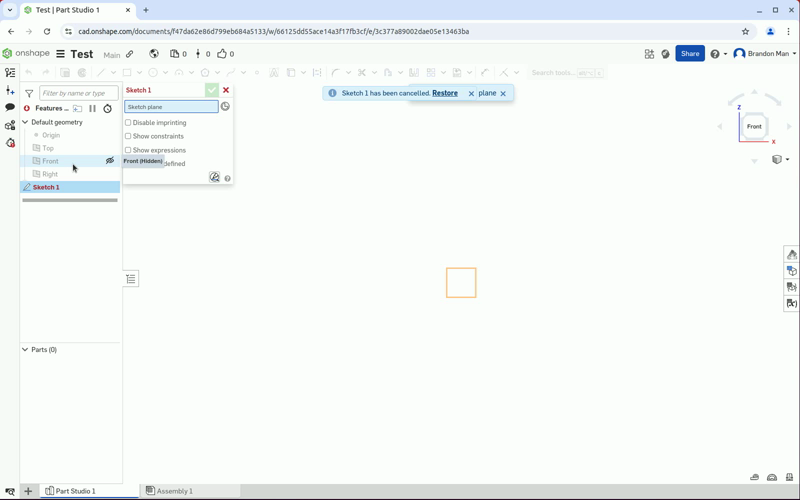
click(73, 163)
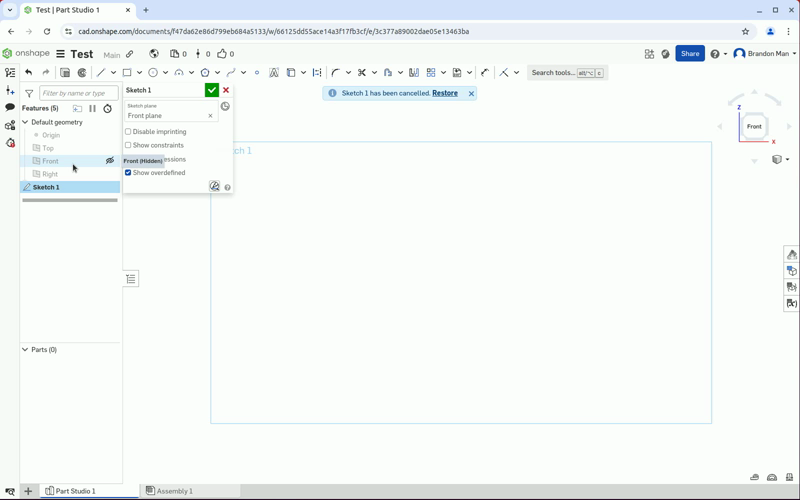
mouse_move(73, 352)
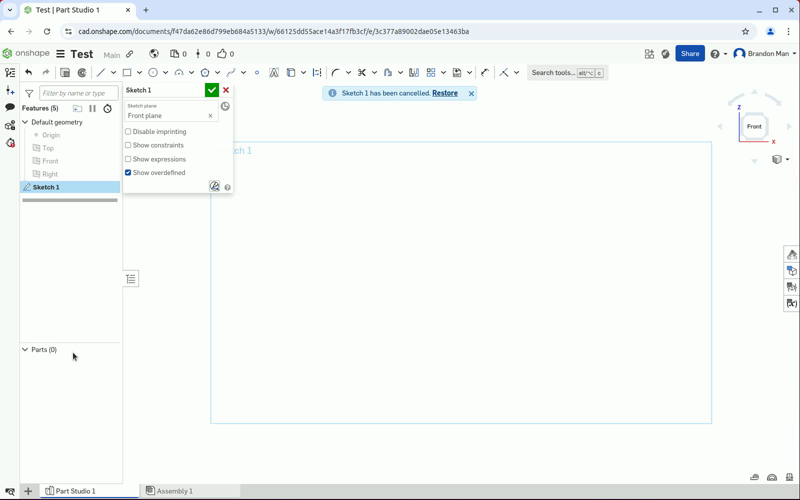
key(y)
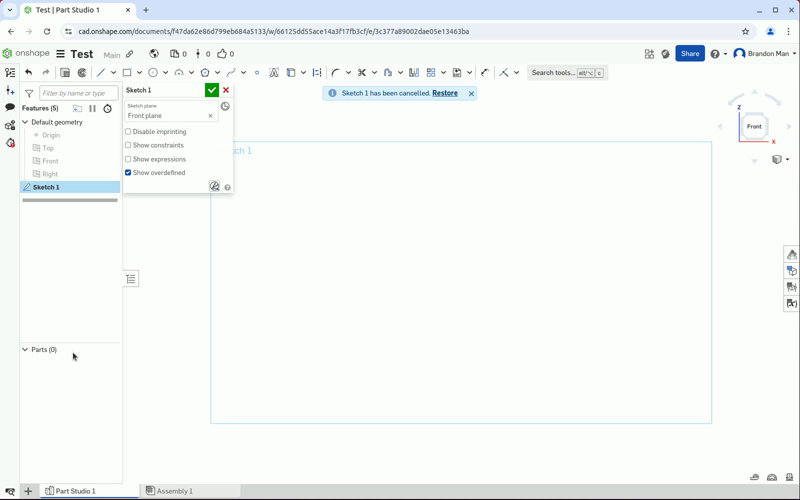
key(l)
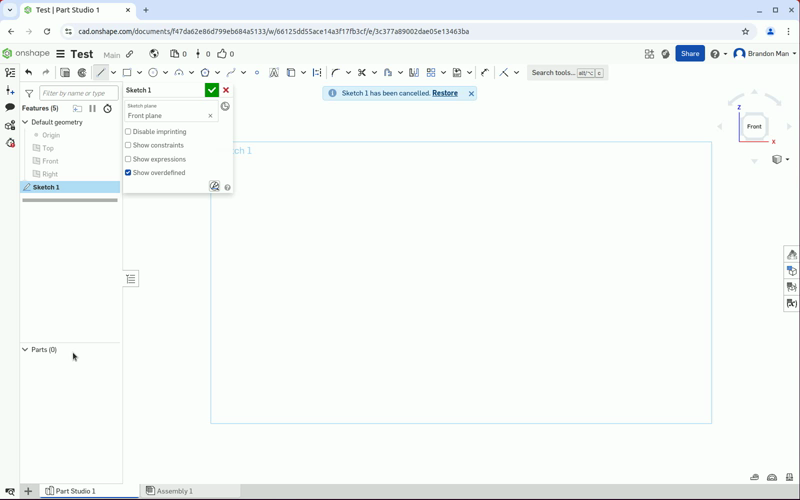
key_down(shift)
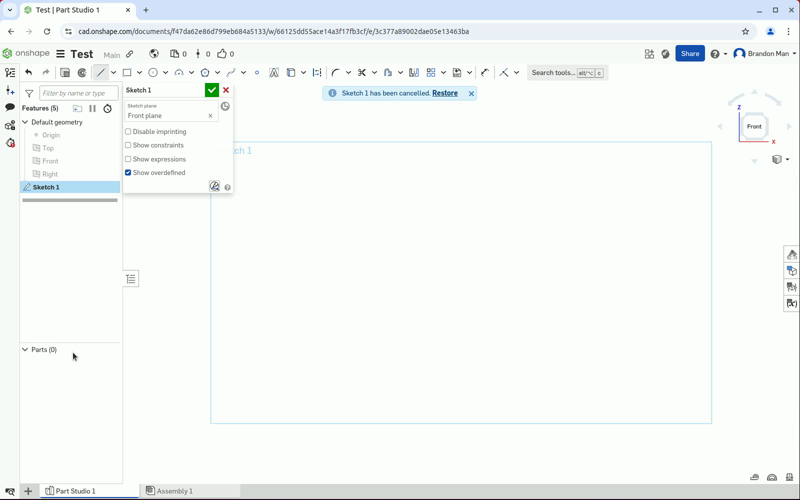
mouse_move(361, 200)
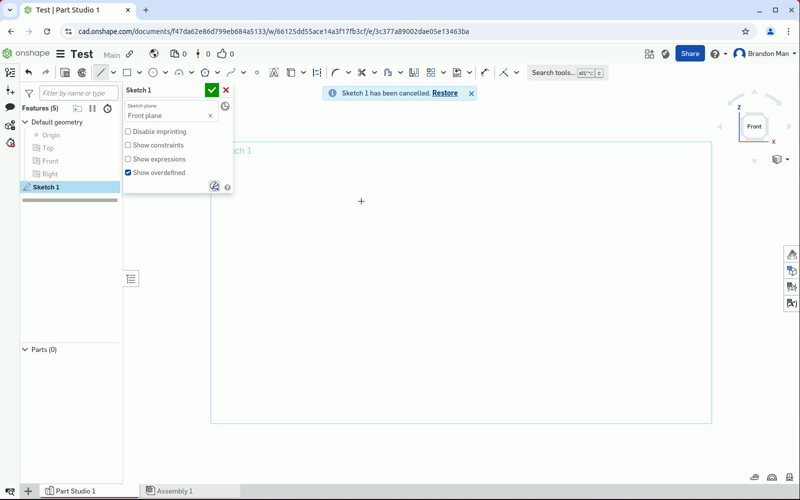
click(361, 200)
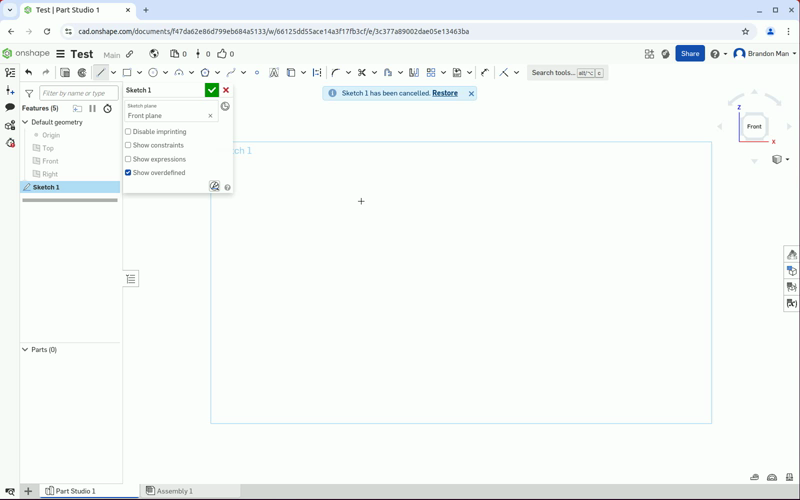
key_up(shift)
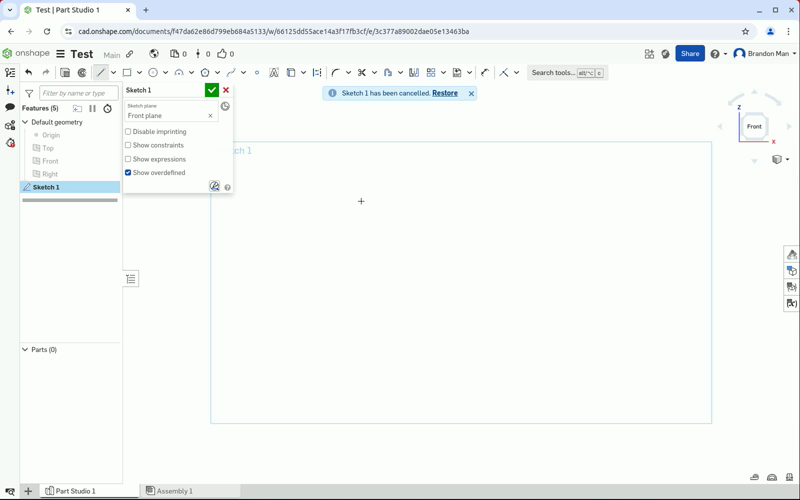
key_down(shift)
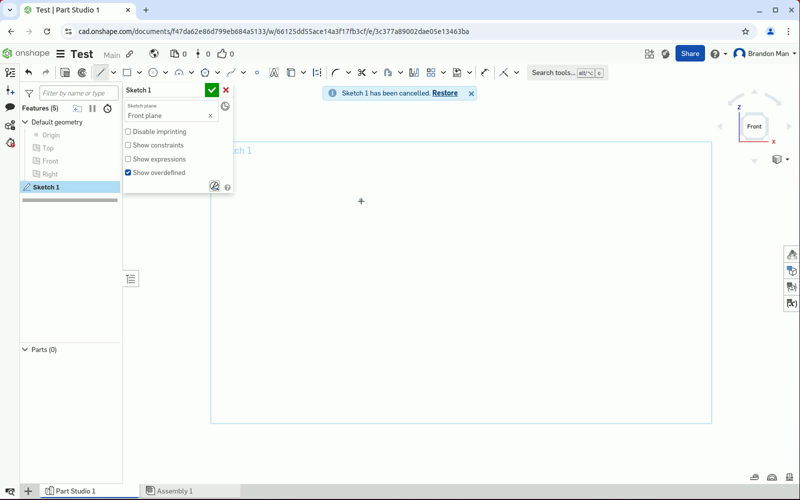
mouse_move(391, 200)
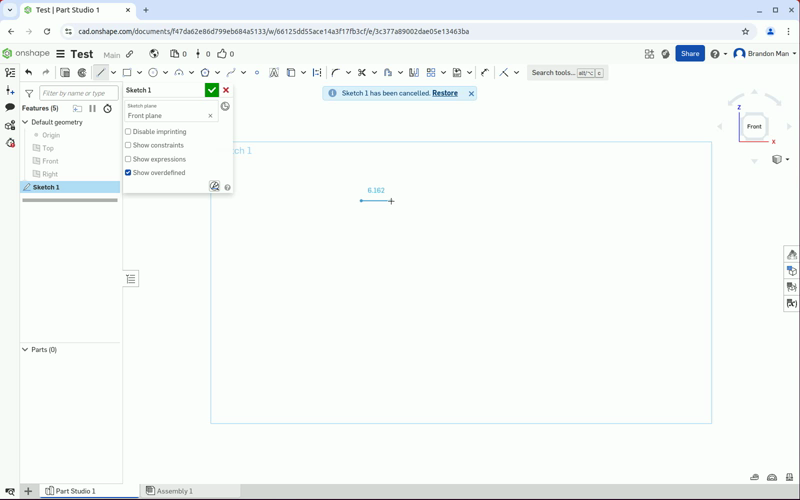
mouse_move(392, 200)
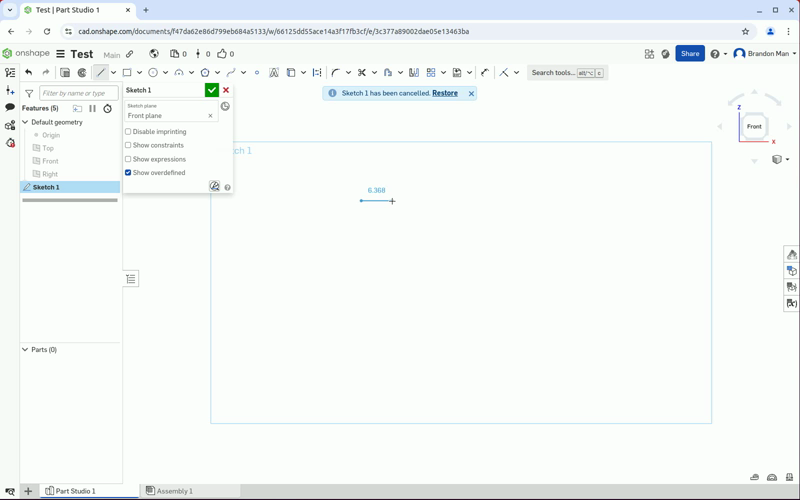
click(392, 200)
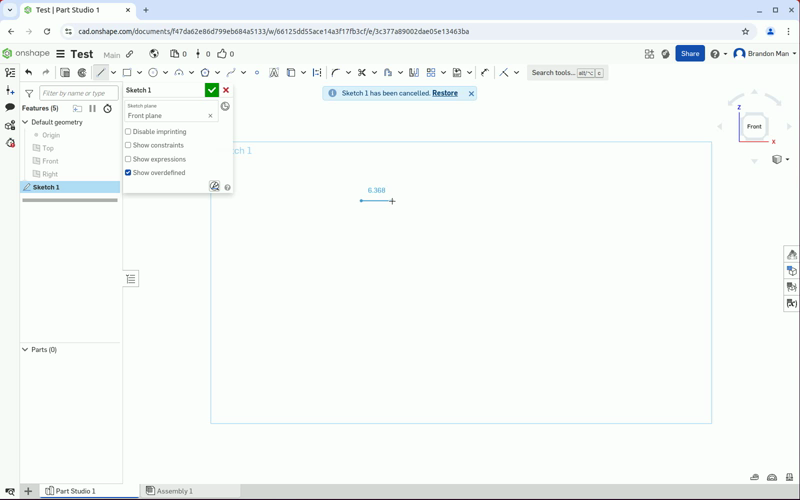
key_up(shift)
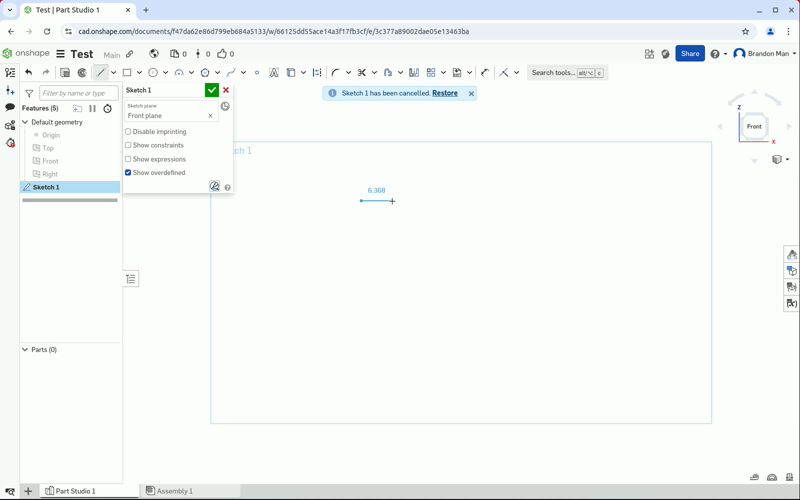
key_down(shift)
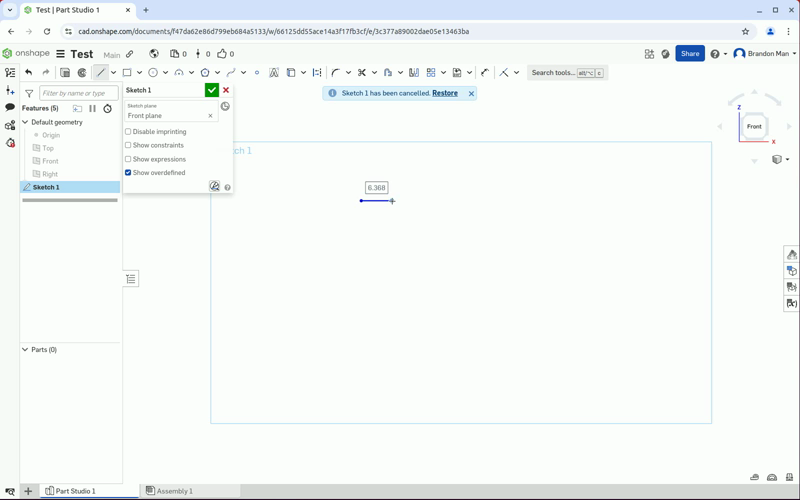
mouse_move(422, 200)
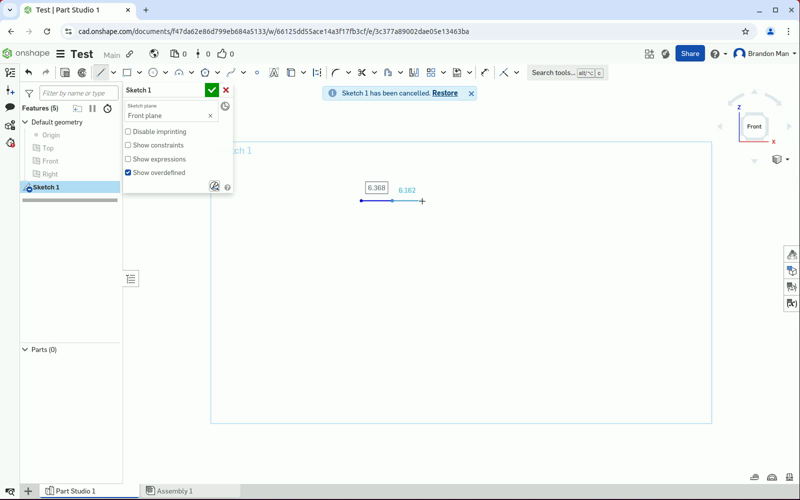
mouse_move(392, 169)
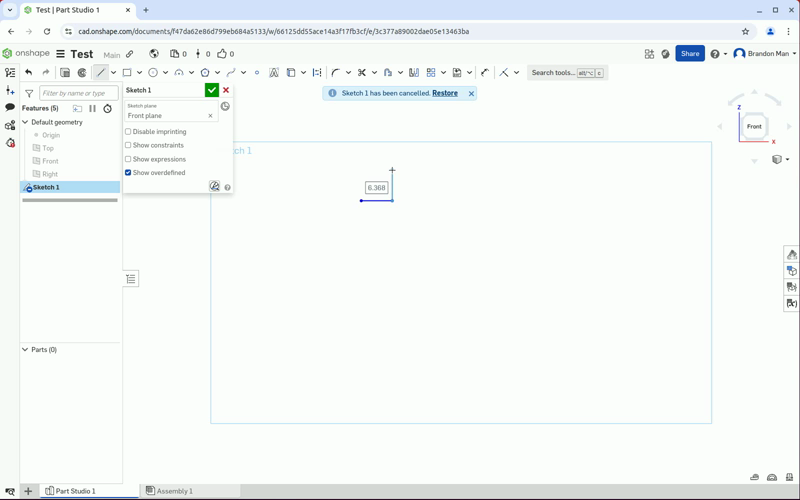
click(392, 169)
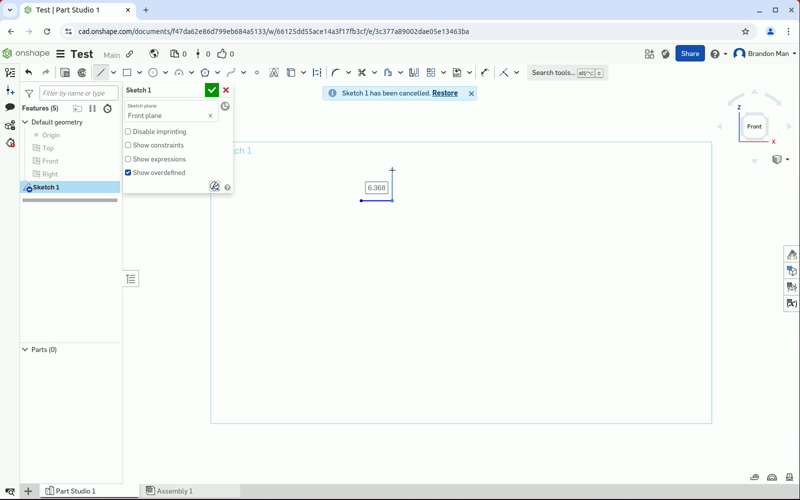
key_up(shift)
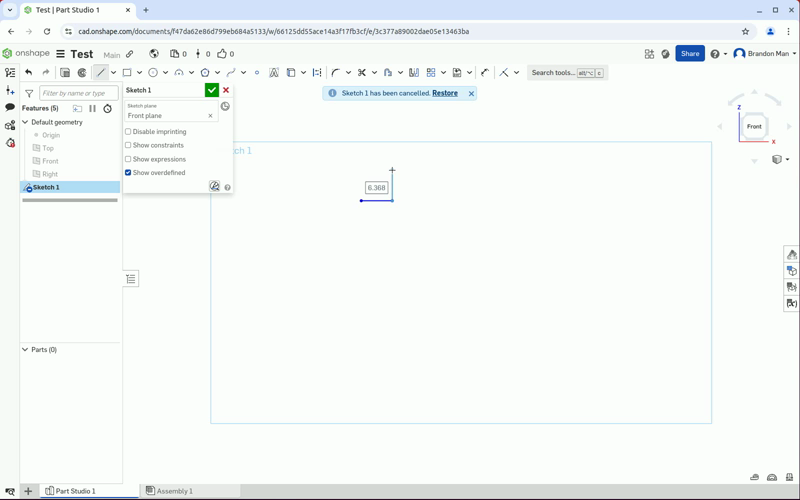
key_down(shift)
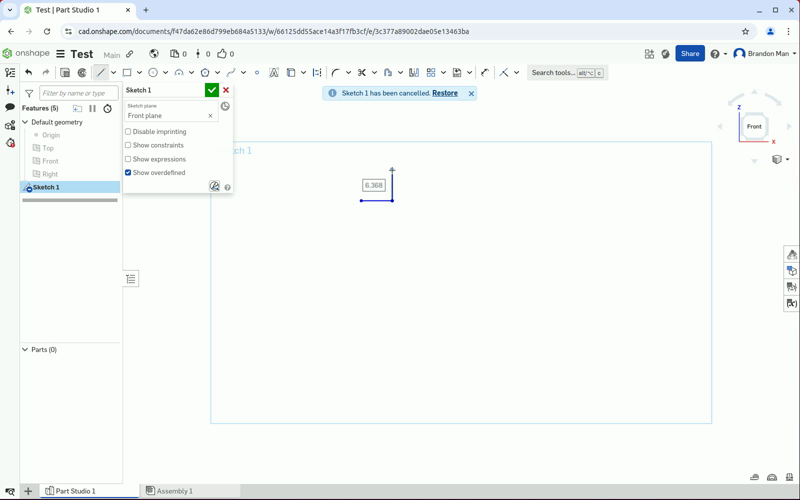
mouse_move(422, 169)
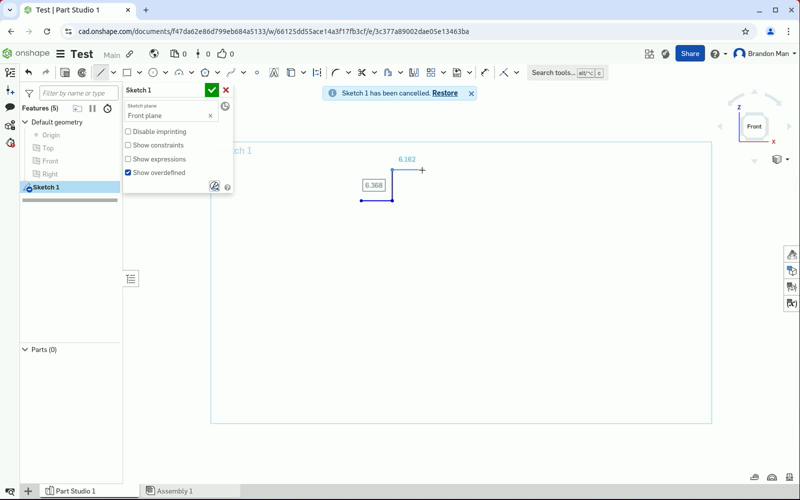
mouse_move(361, 169)
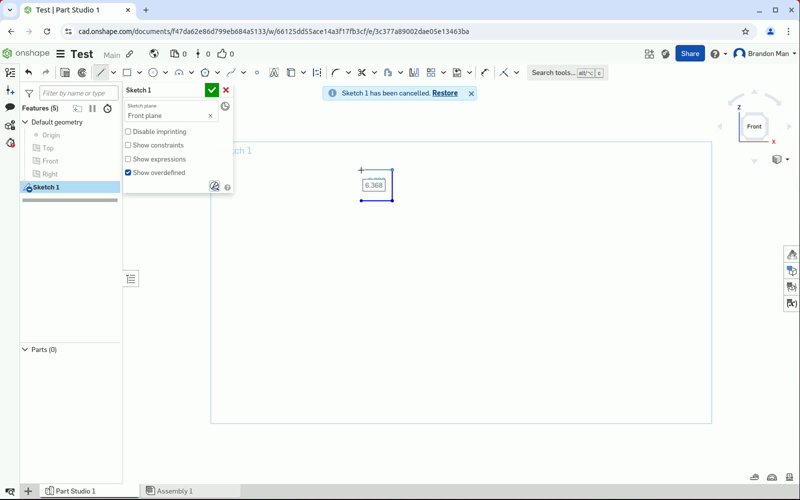
click(361, 169)
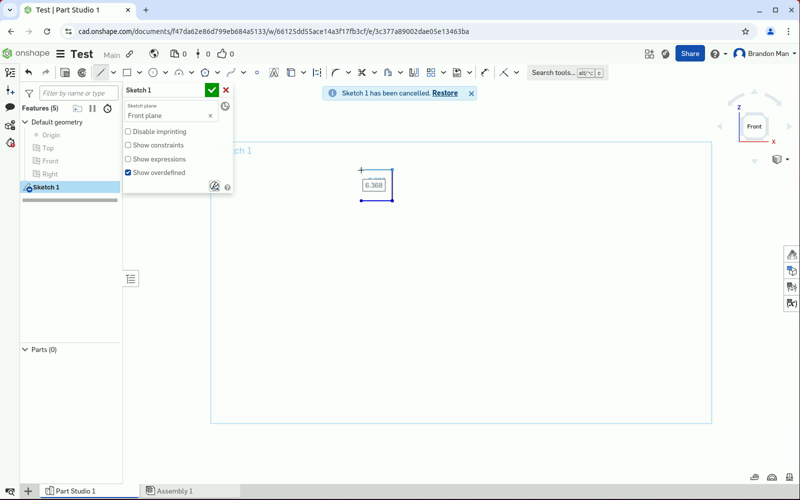
key_up(shift)
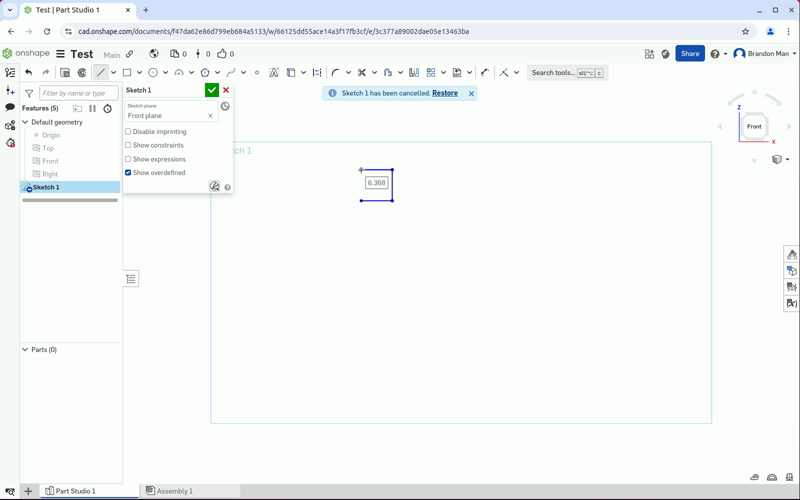
mouse_move(391, 169)
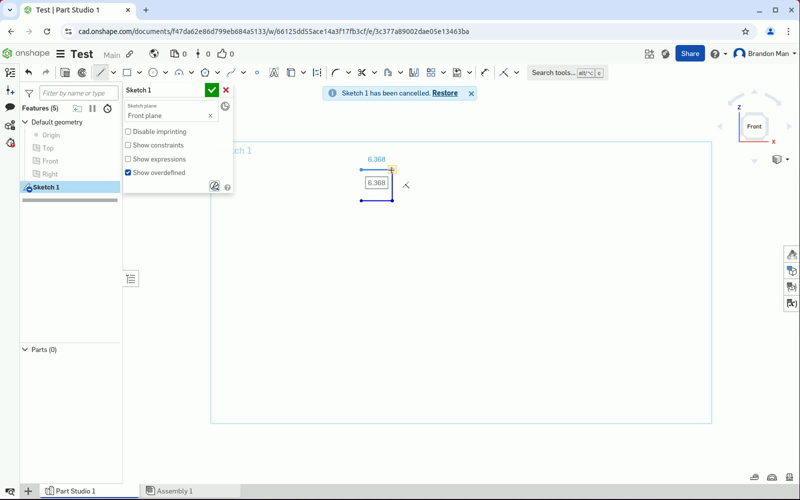
key_down(shift)
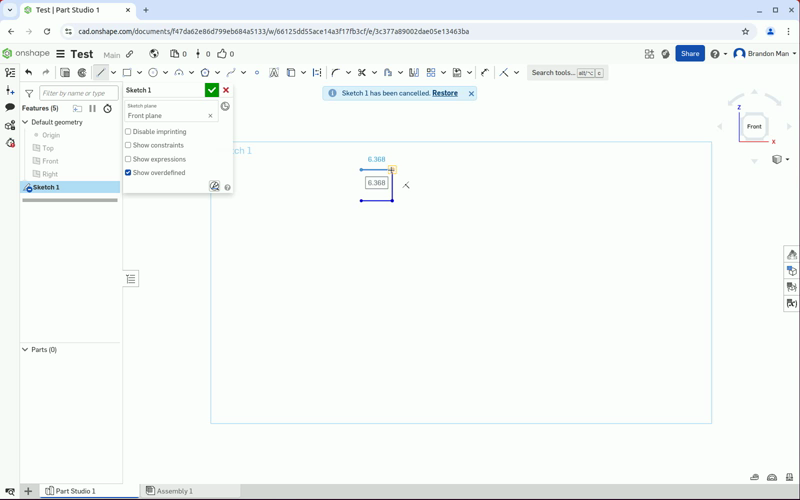
mouse_move(361, 200)
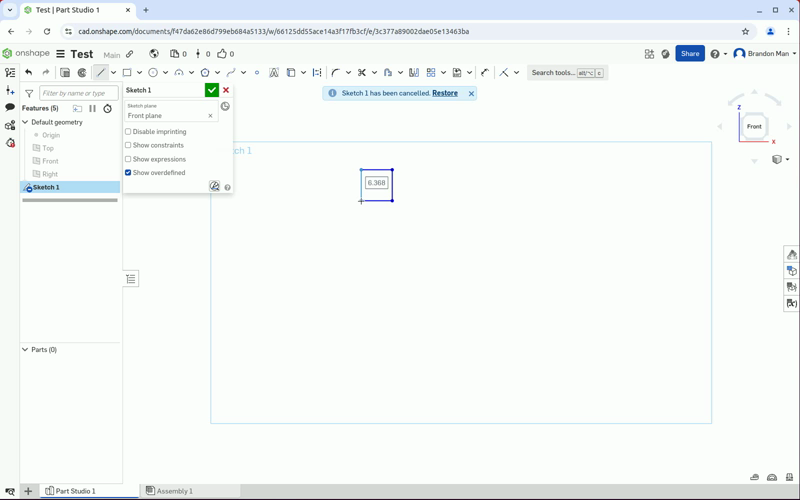
key_up(shift)
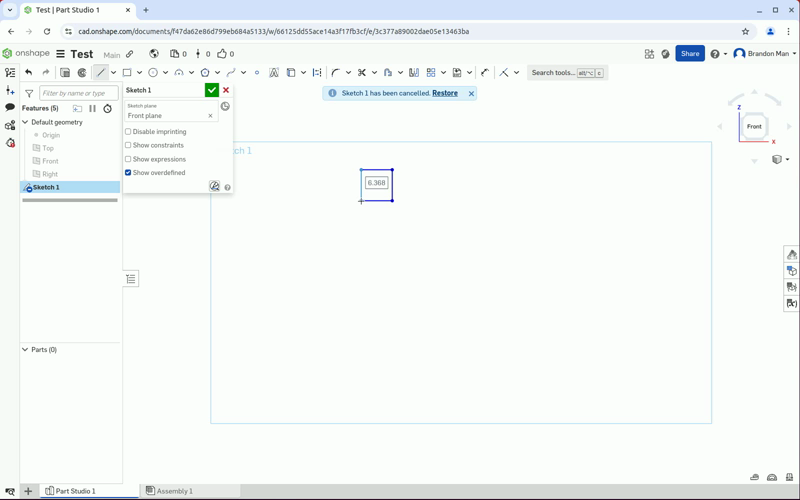
click(361, 200)
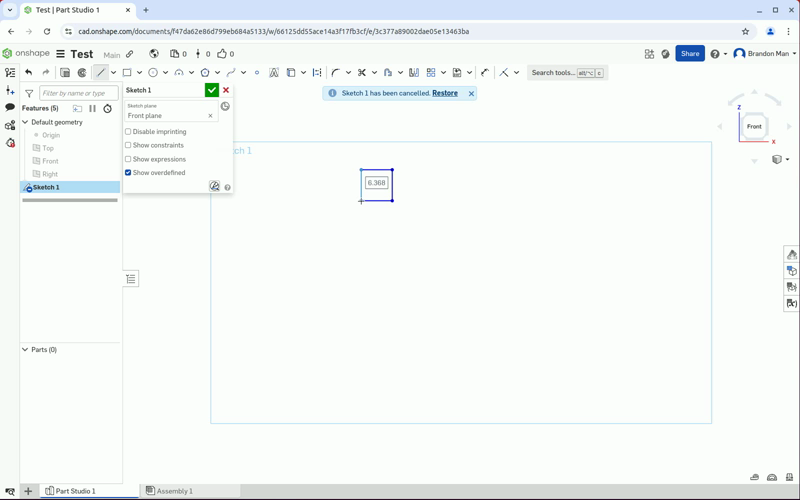
key(esc)
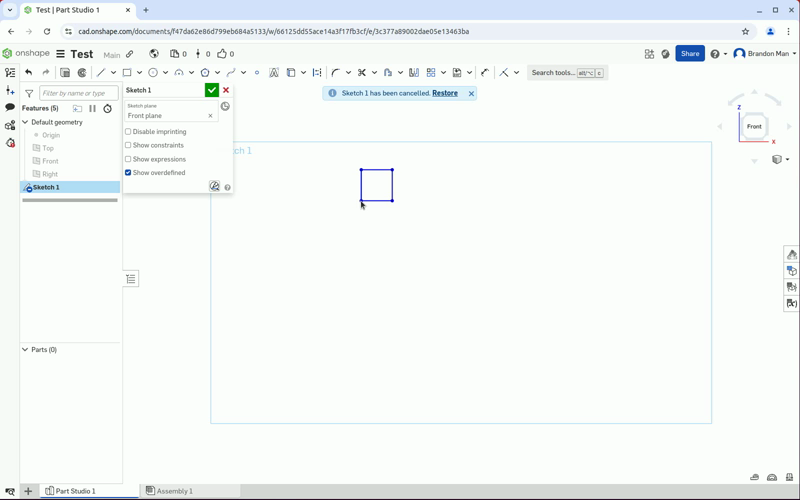
mouse_move(381, 197)
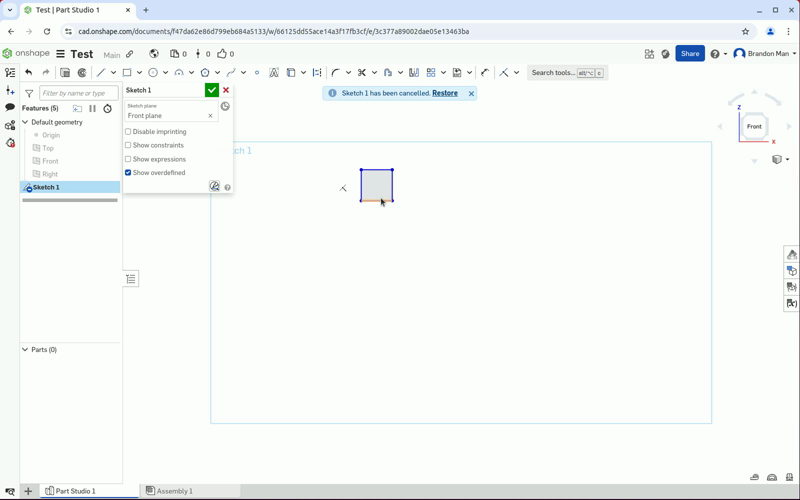
scroll(6)
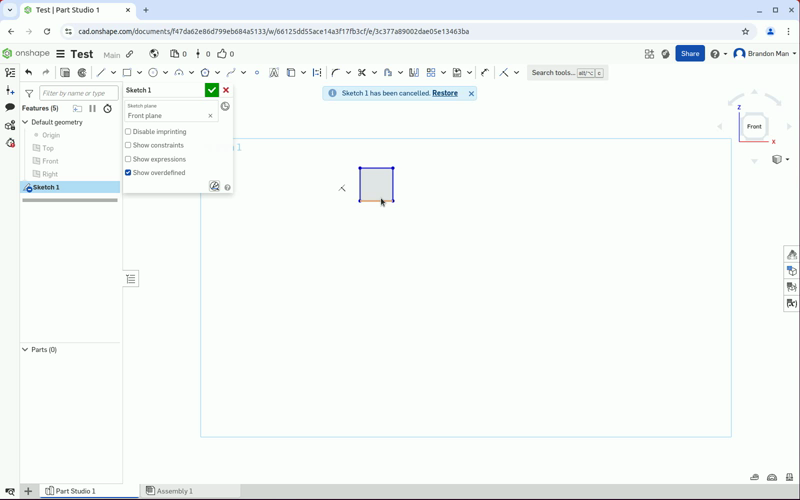
scroll(6)
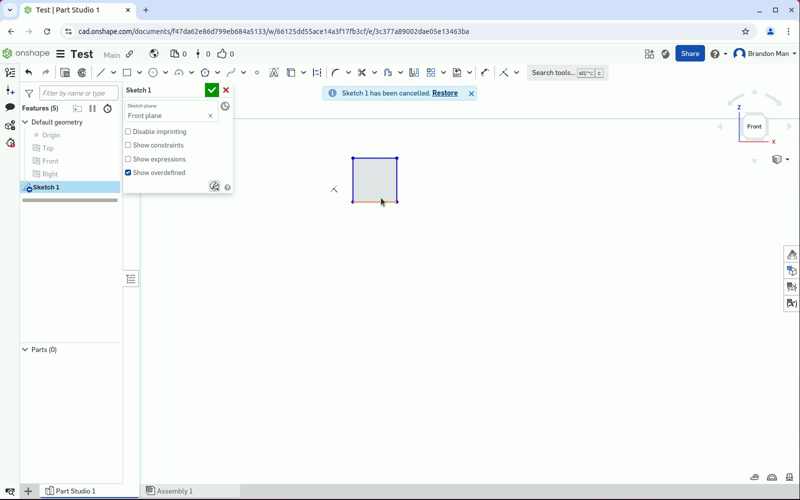
scroll(6)
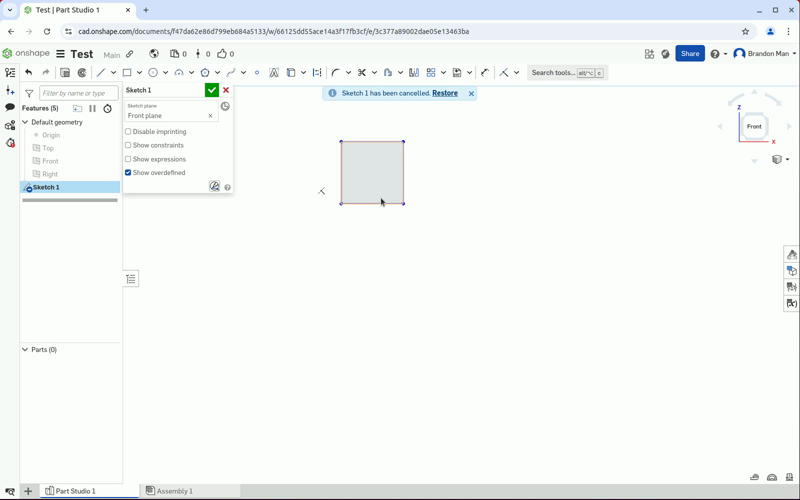
scroll(6)
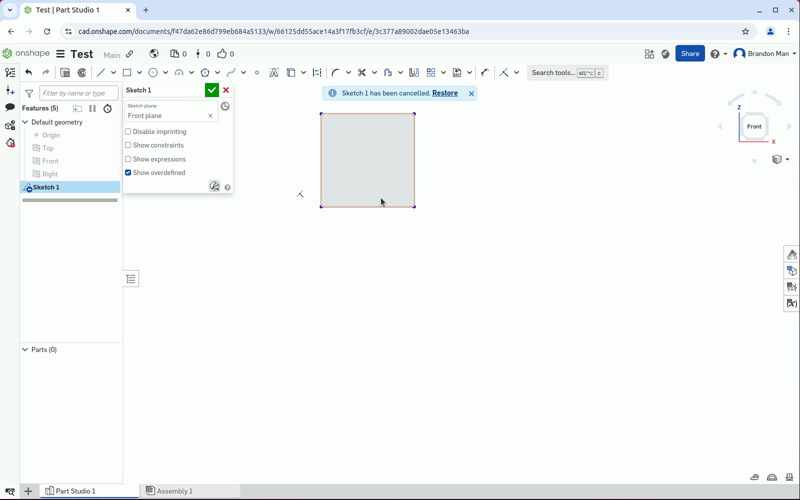
scroll(6)
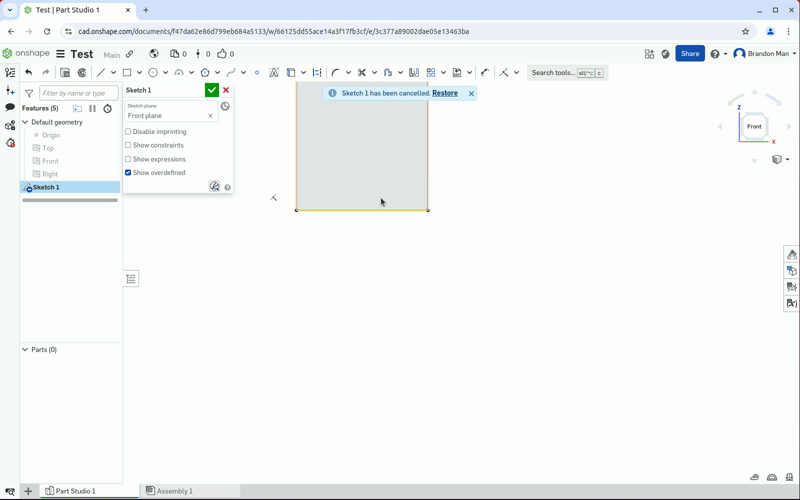
scroll(6)
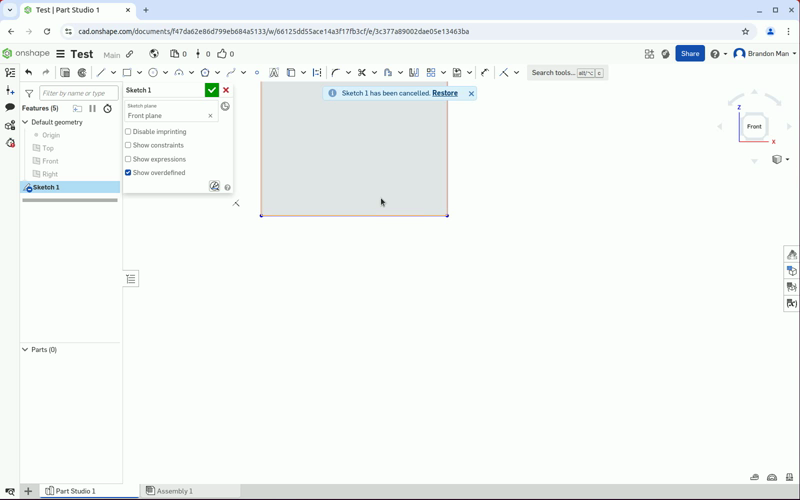
scroll(6)
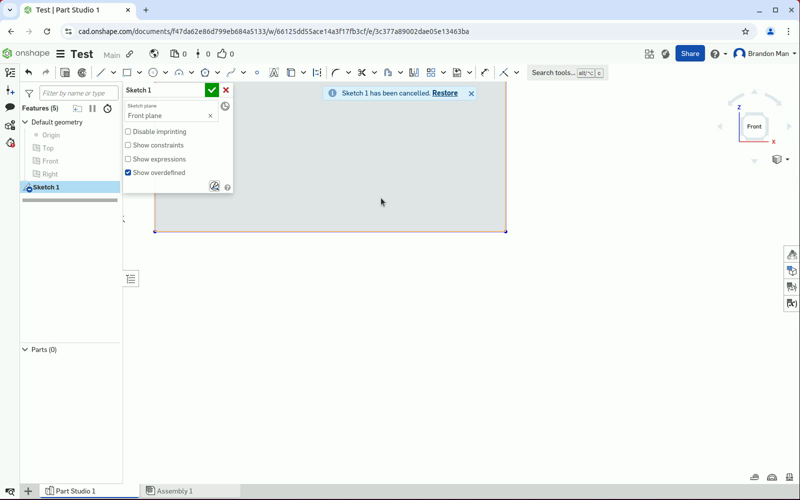
click(381, 197)
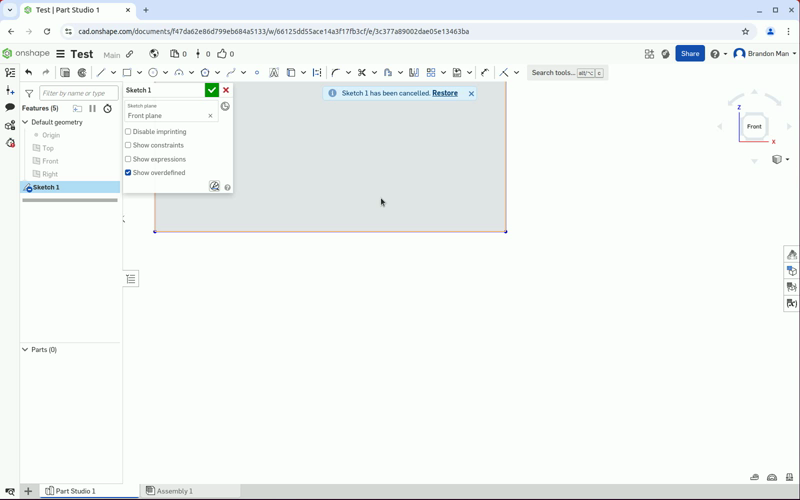
scroll(-6)
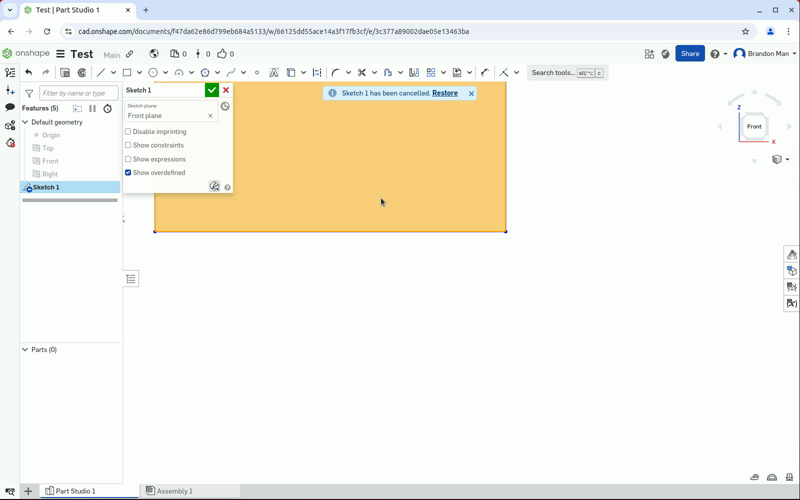
scroll(-6)
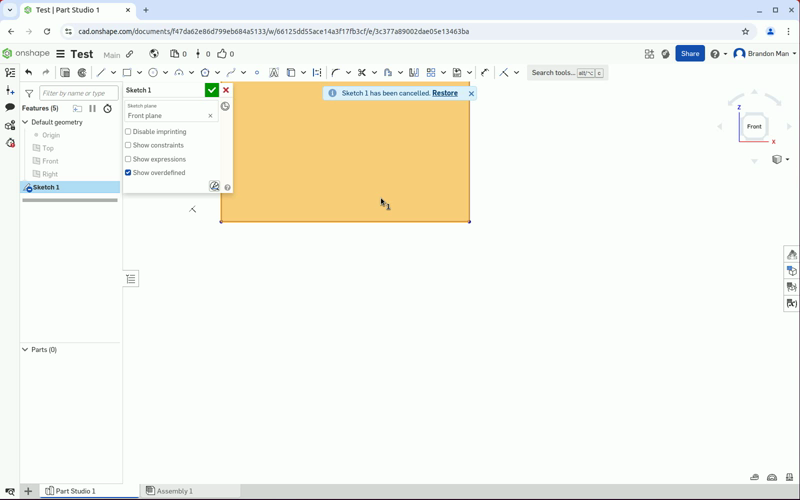
scroll(-6)
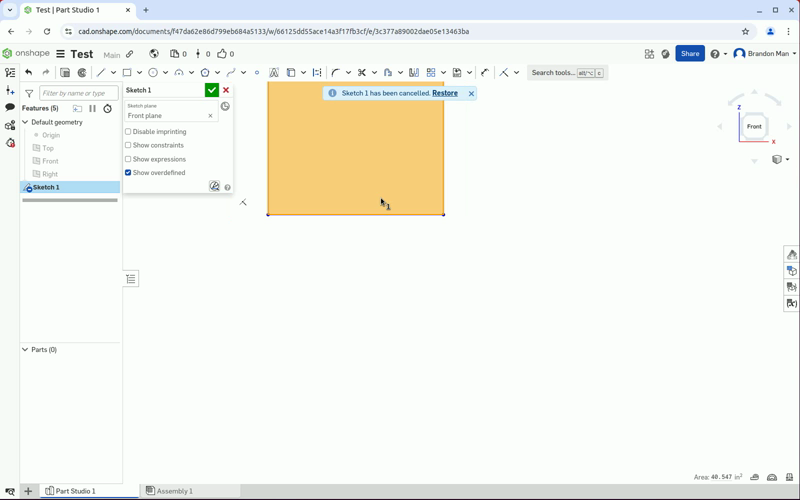
scroll(-6)
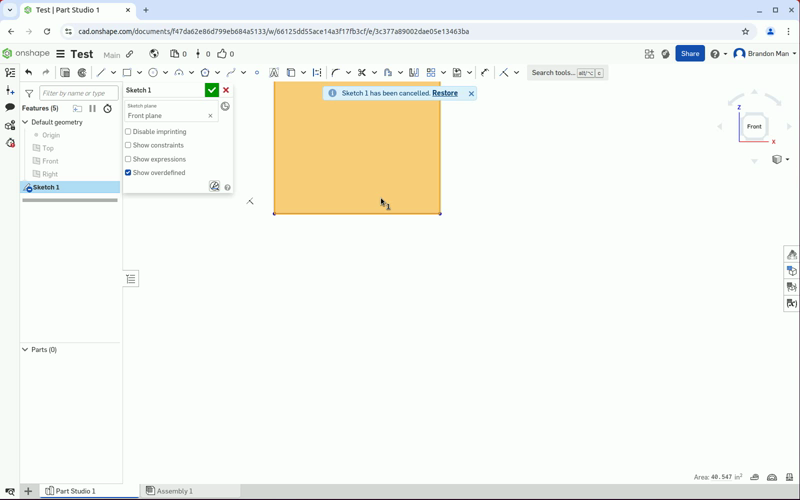
scroll(-6)
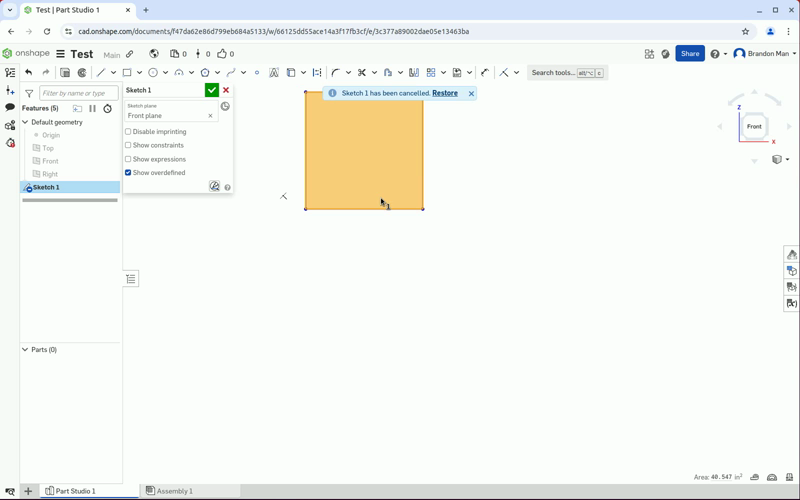
scroll(-6)
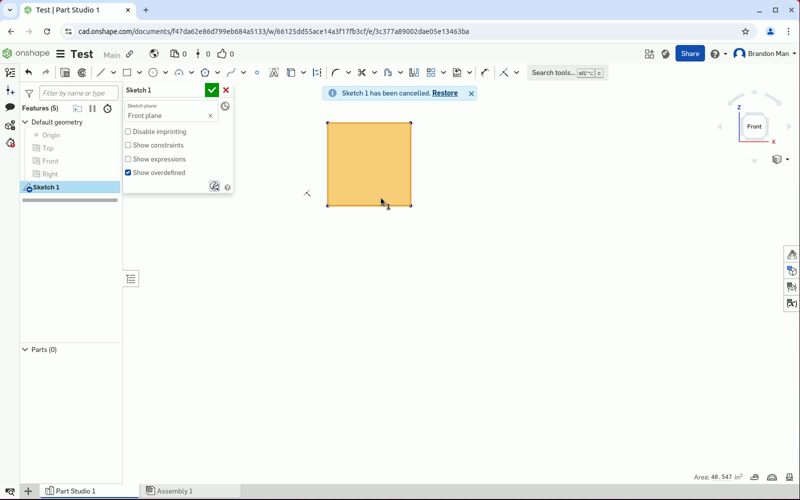
scroll(-6)
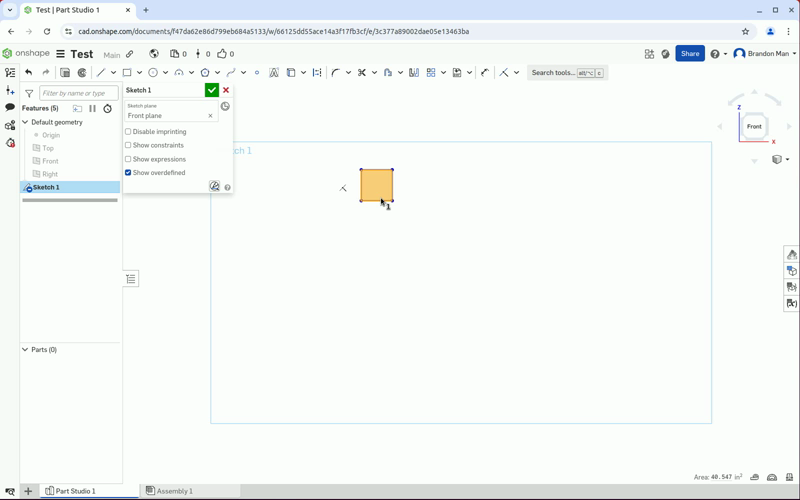
mouse_move(73, 352)
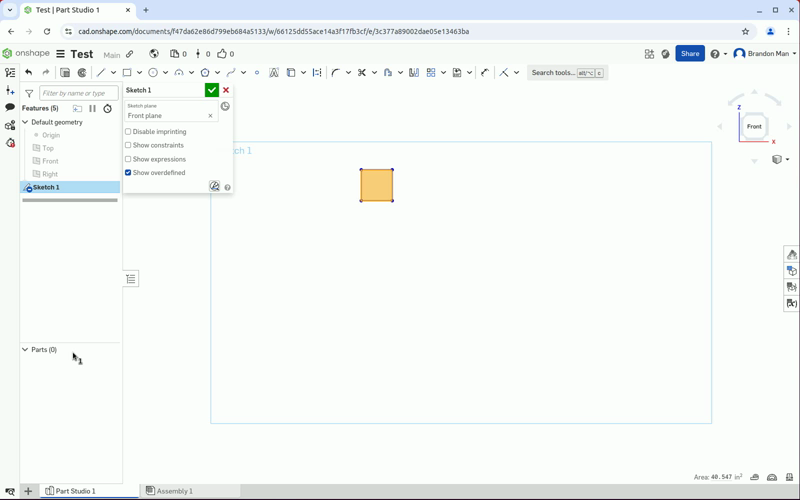
key(shift+y)
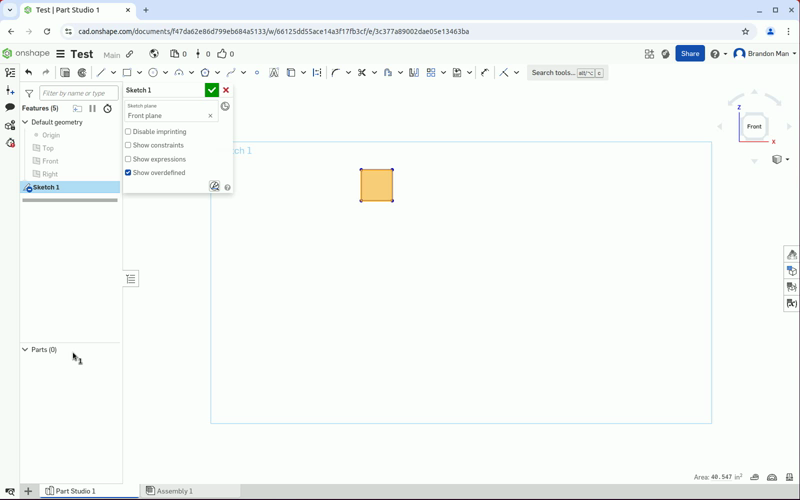
key(shift+e)
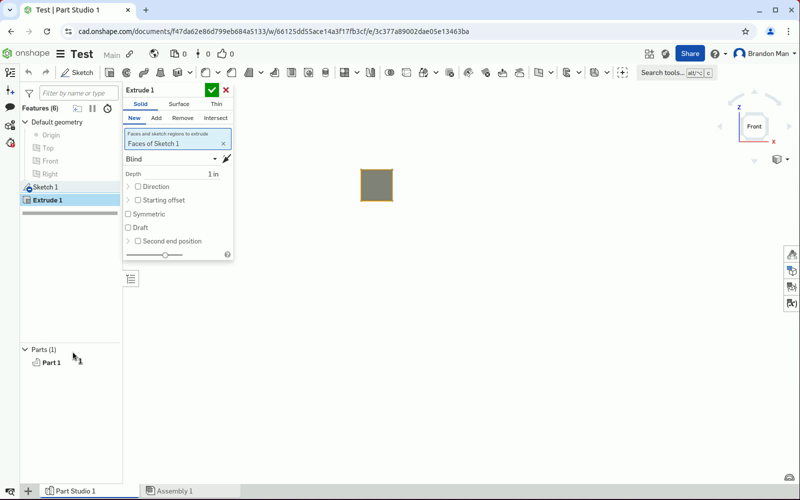
mouse_move(143, 106)
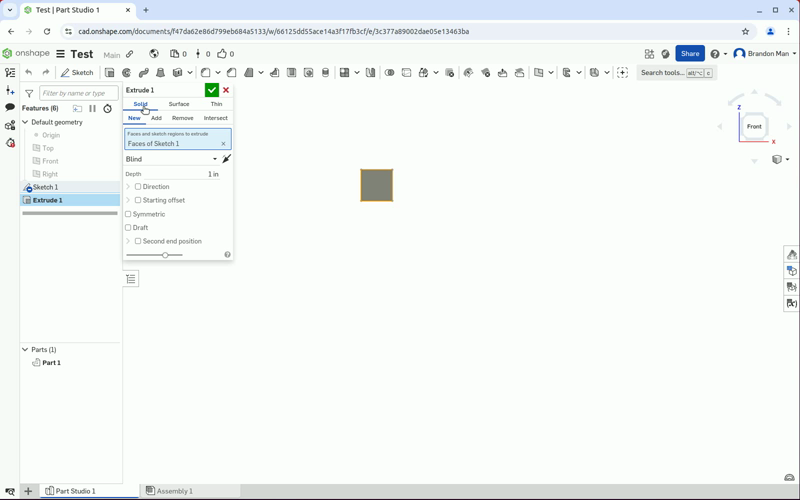
click(143, 106)
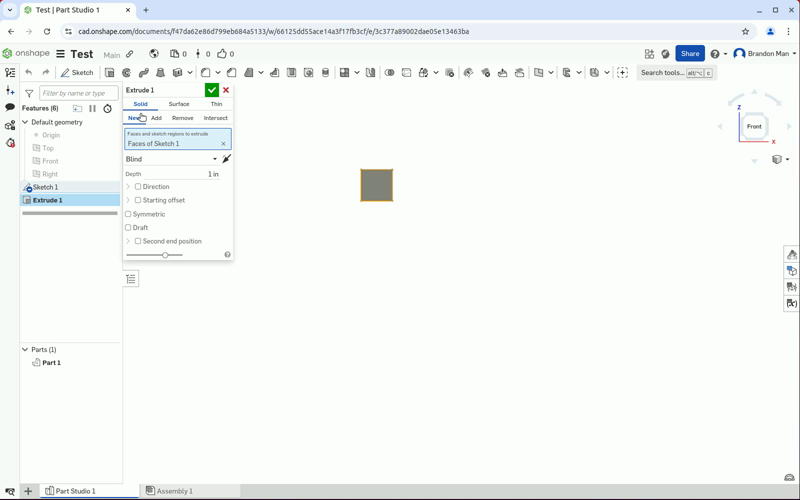
mouse_move(137, 120)
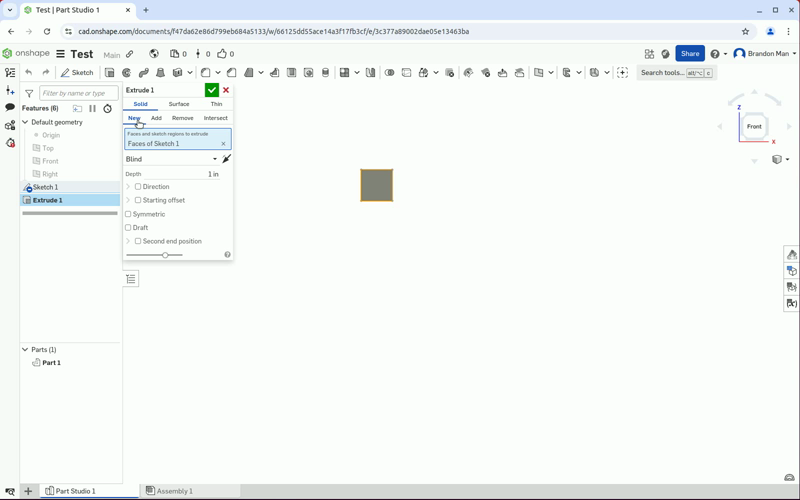
click(137, 120)
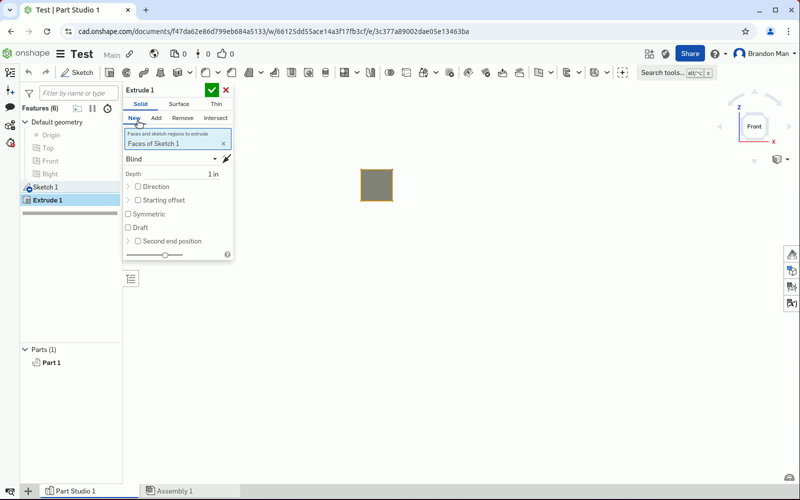
key(tab, 4)
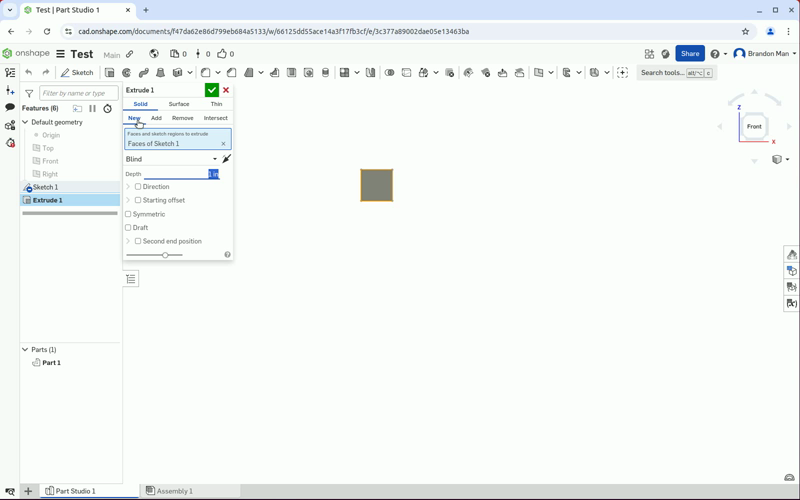
text(4.574)
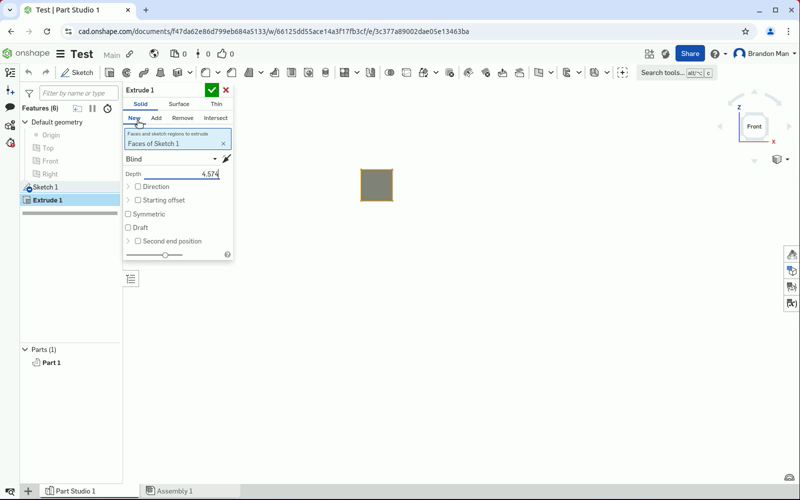
key(enter)
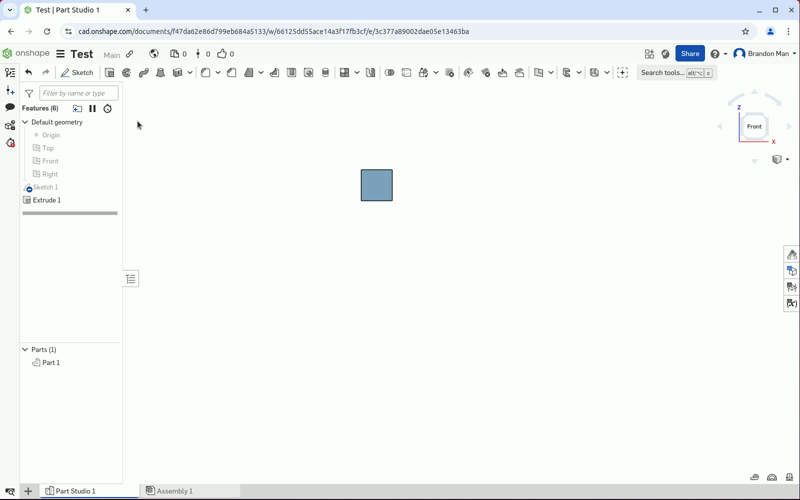
key(shift+h)
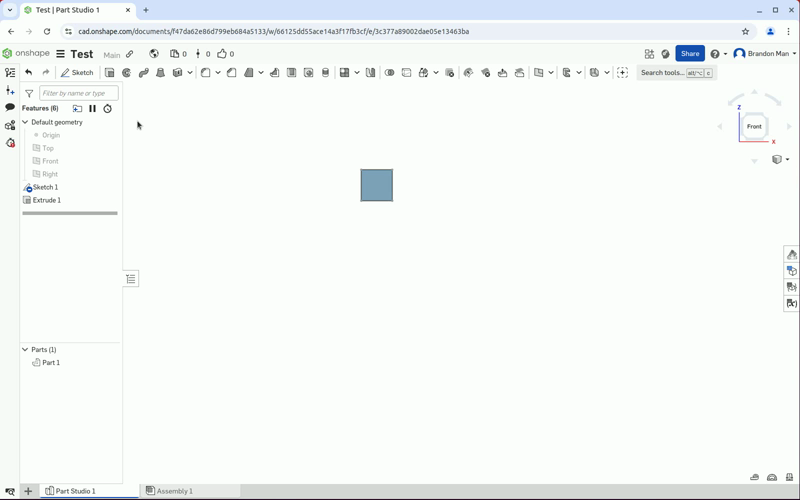
key(shift+h)
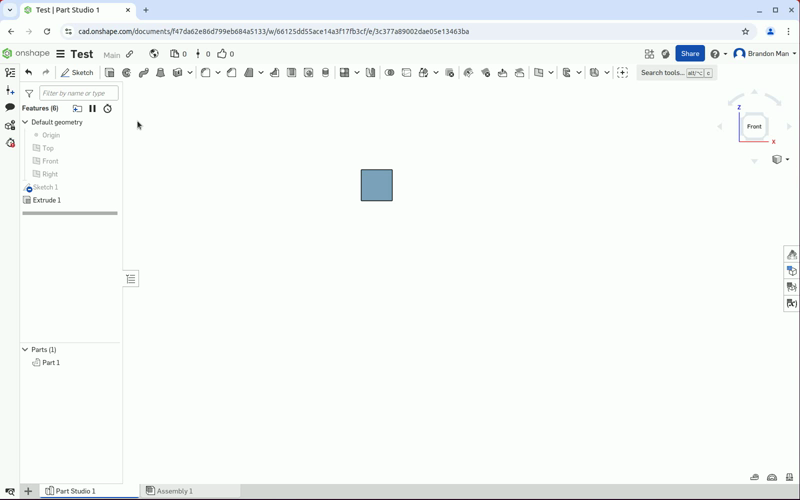
mouse_move(73, 189)
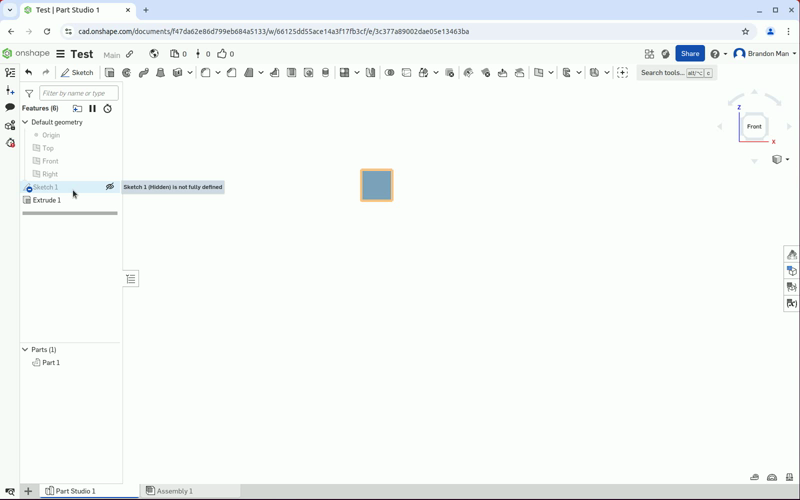
click(73, 189)
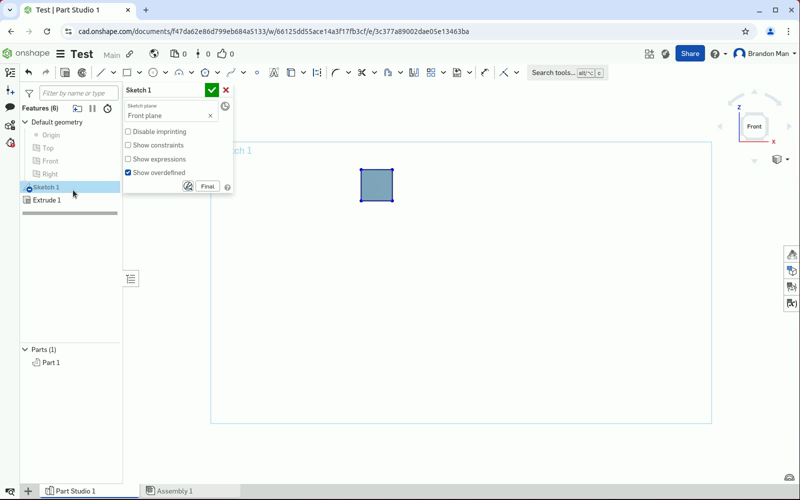
mouse_move(229, 92)
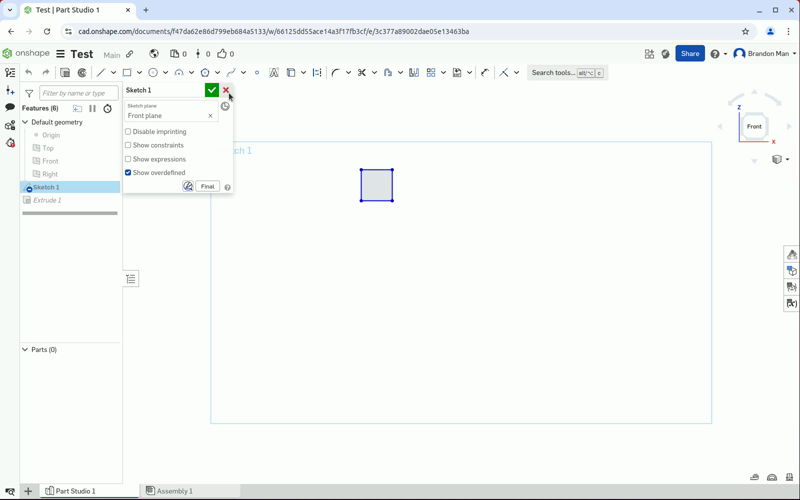
click(229, 92)
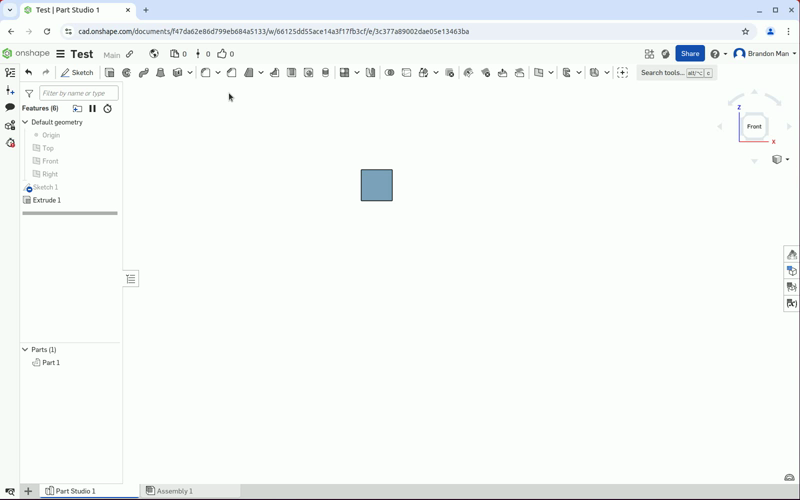
mouse_move(73, 352)
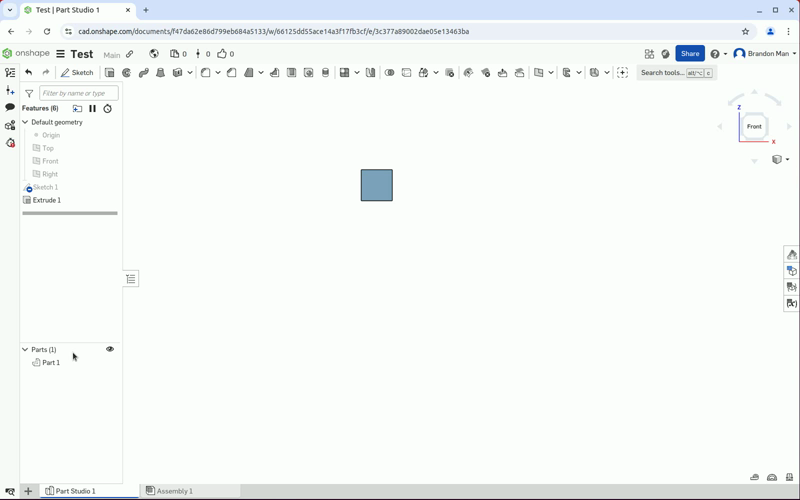
key(y)
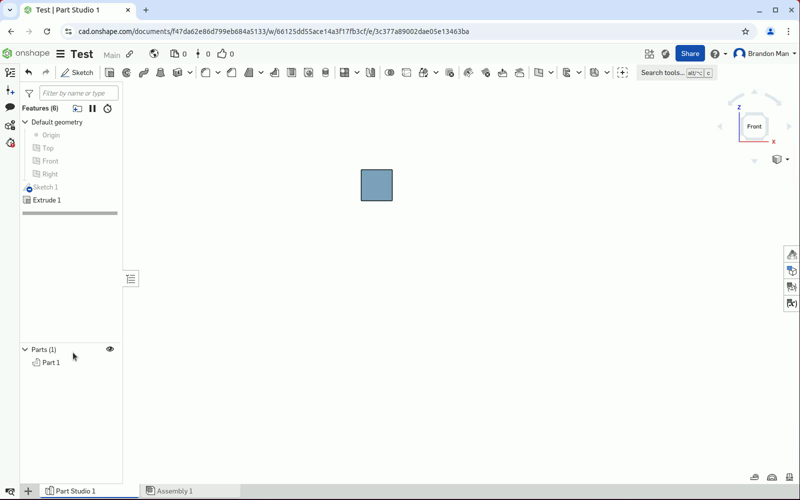
key(shift+p)
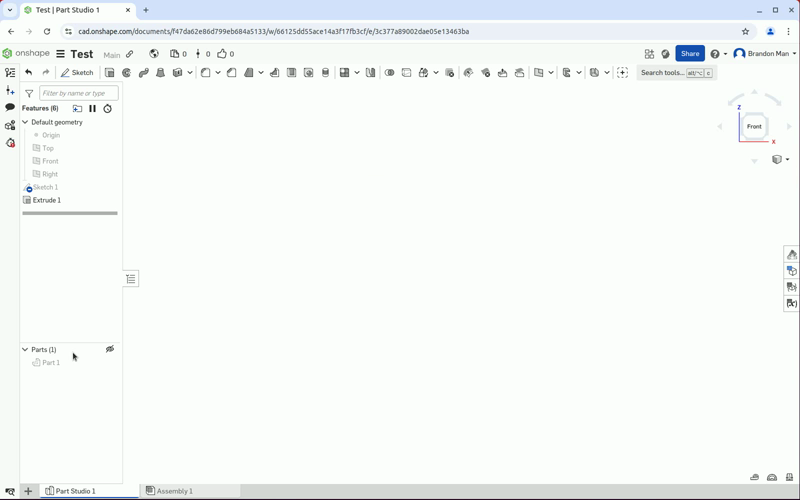
key(space)
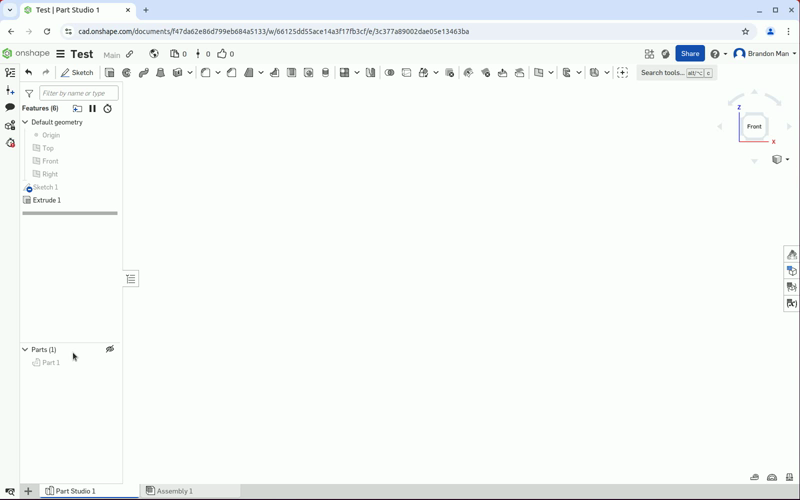
key_down(shift)
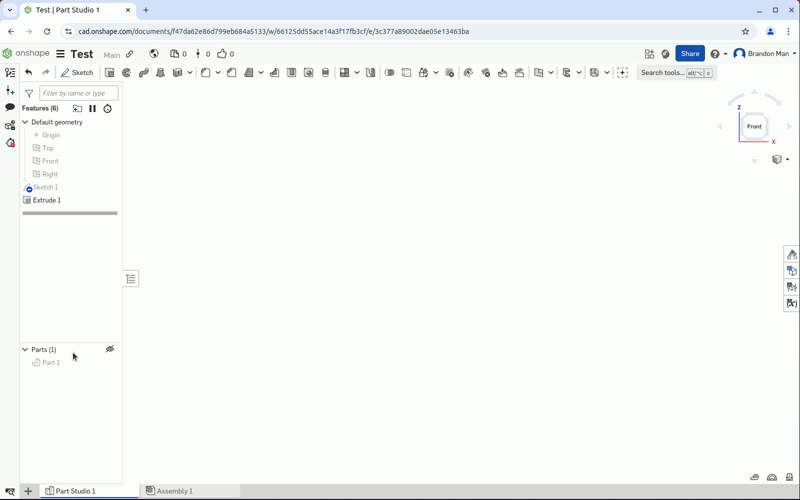
key(left)
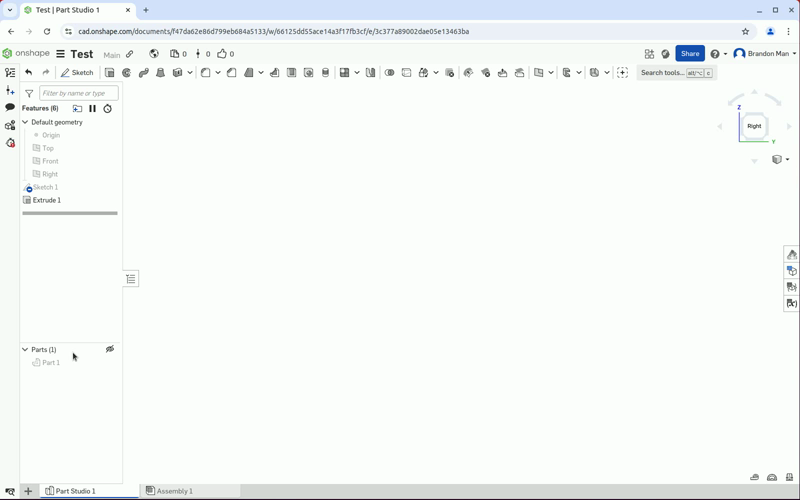
key_up(shift)
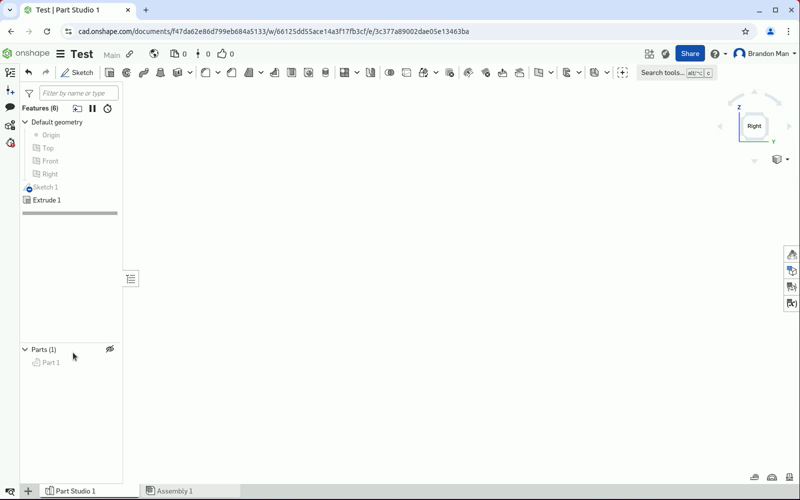
mouse_move(73, 352)
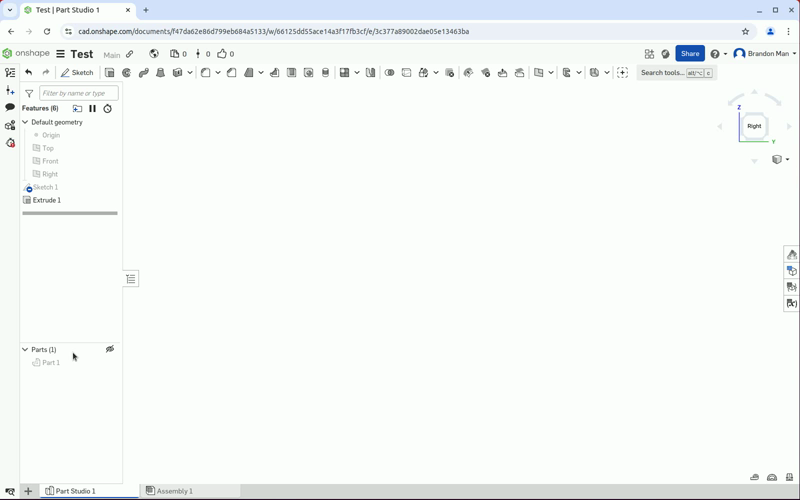
key(shift+y)
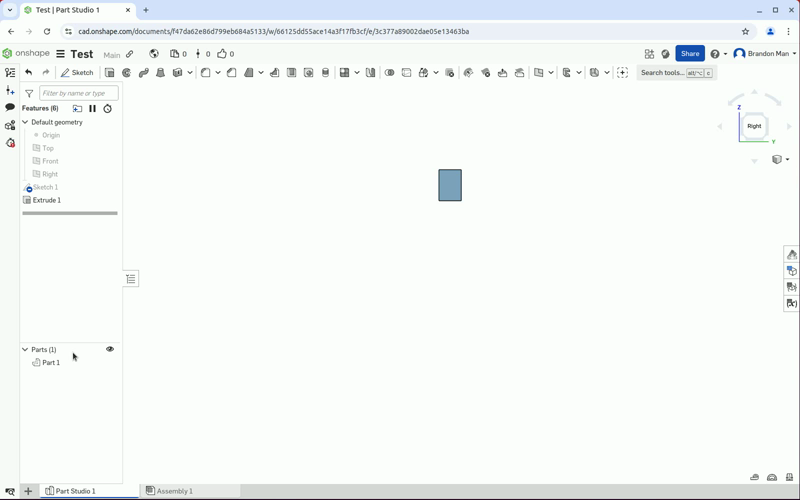
mouse_move(541, 75)
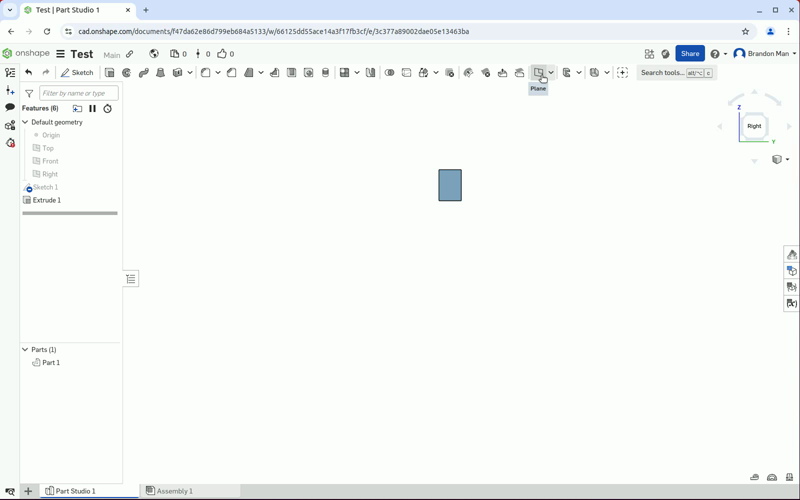
click(541, 75)
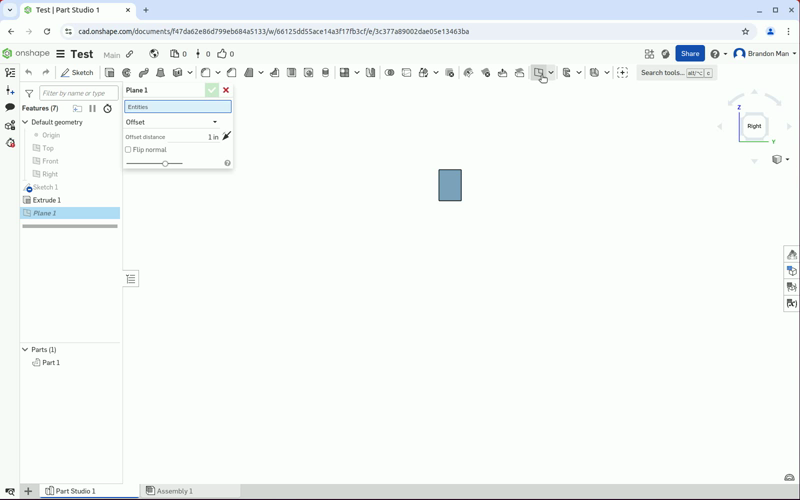
mouse_move(73, 176)
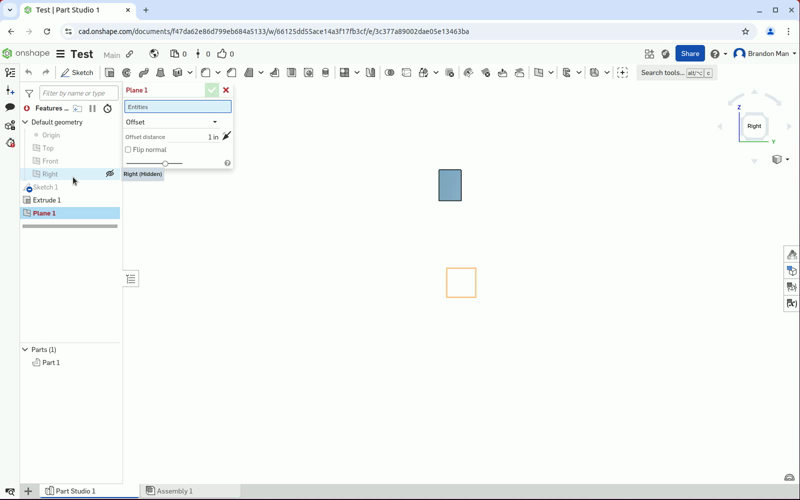
click(73, 176)
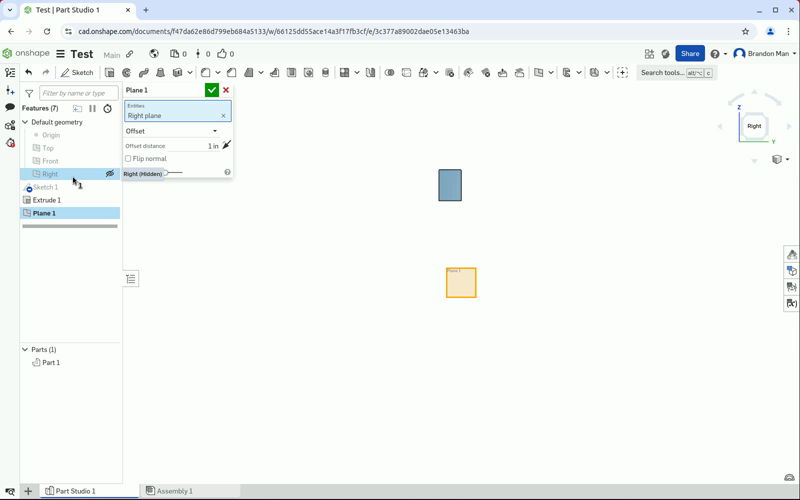
key(tab, 2)
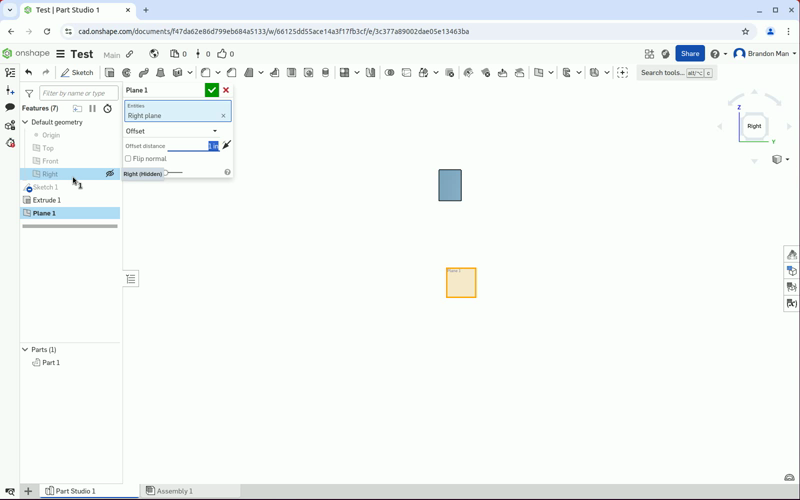
text(14.204)
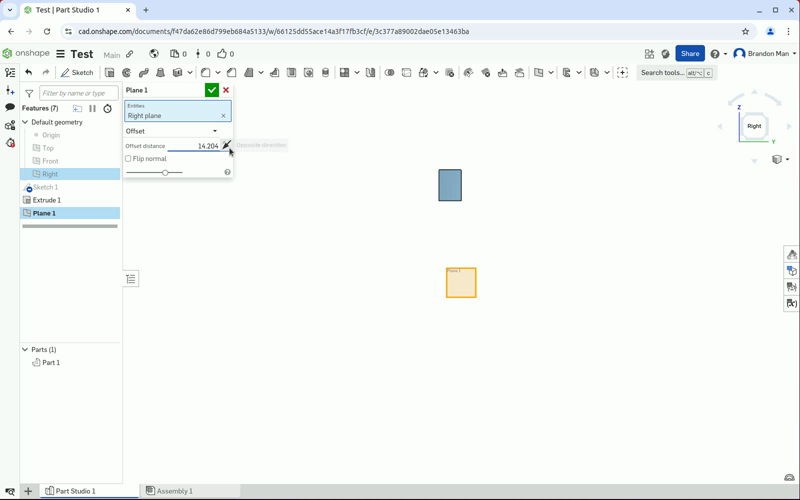
mouse_move(229, 147)
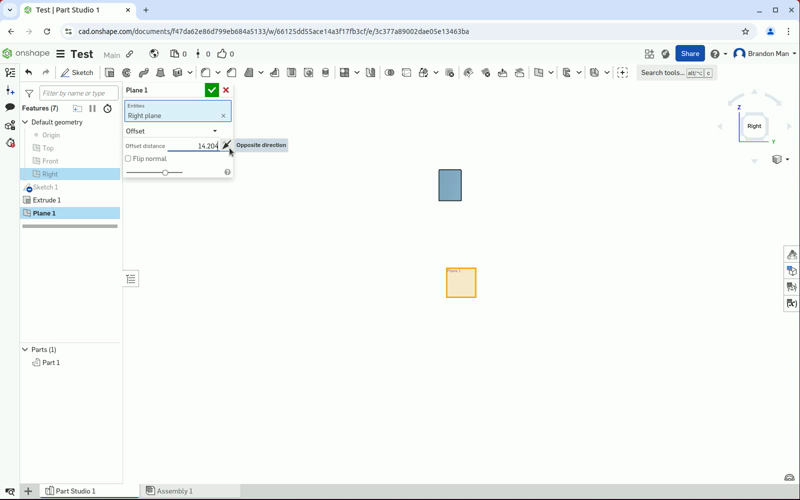
click(229, 147)
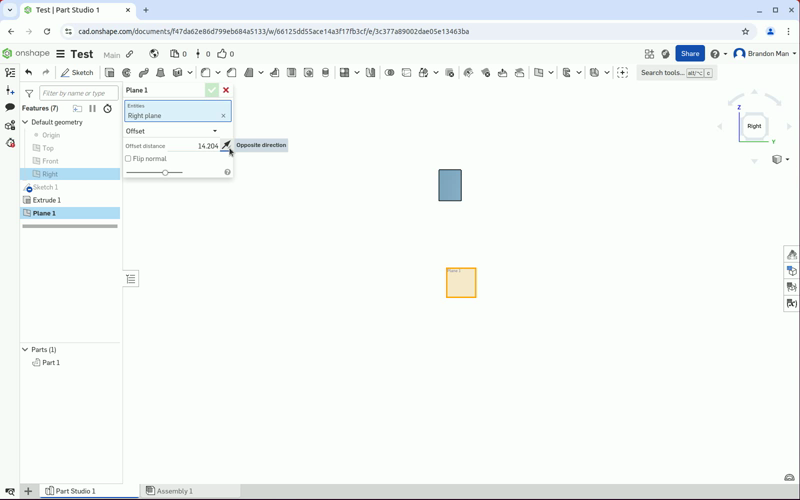
key(enter, 2)
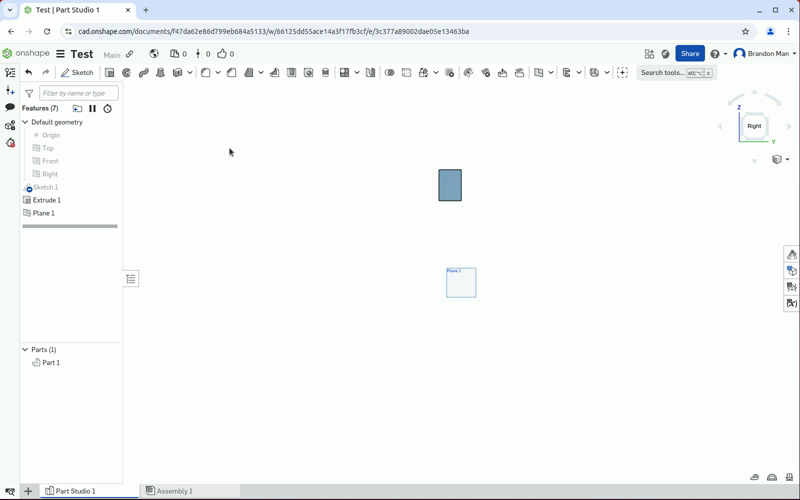
key(shift+s)
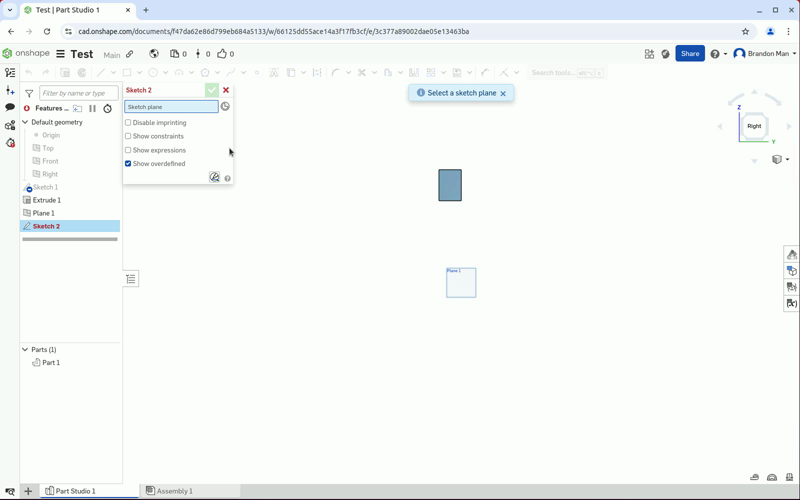
mouse_move(73, 215)
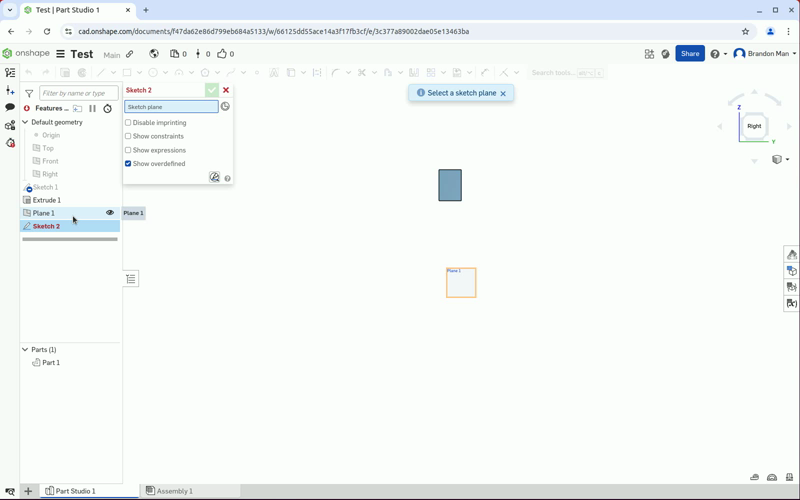
click(73, 215)
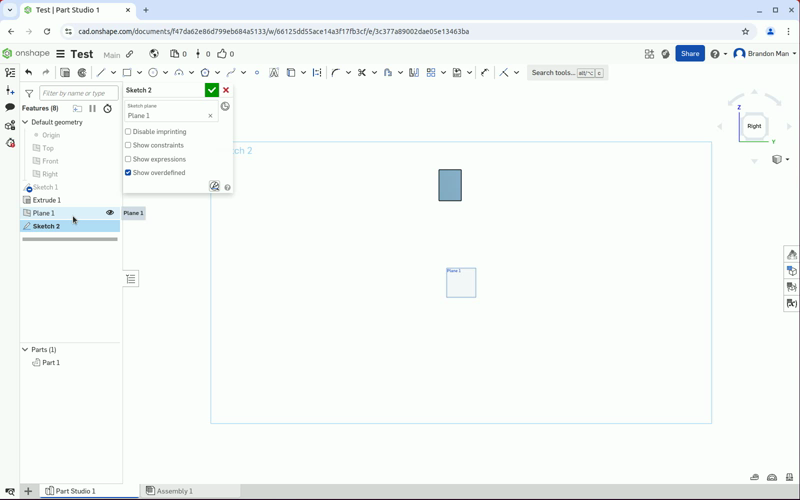
mouse_move(73, 352)
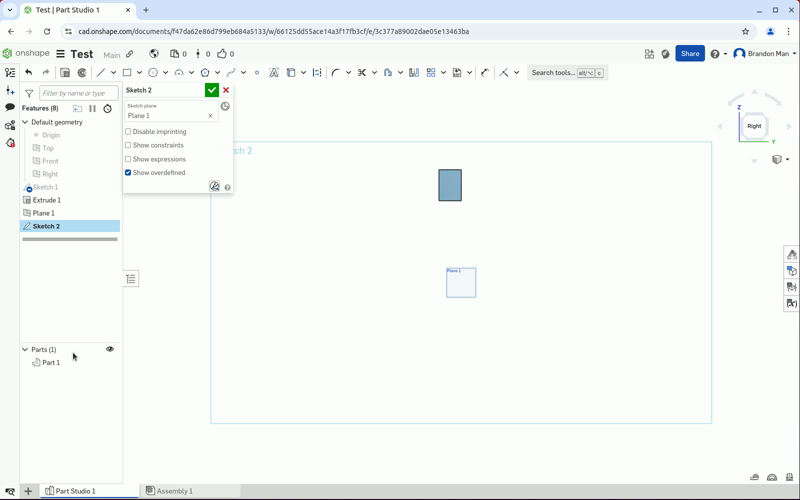
key(y)
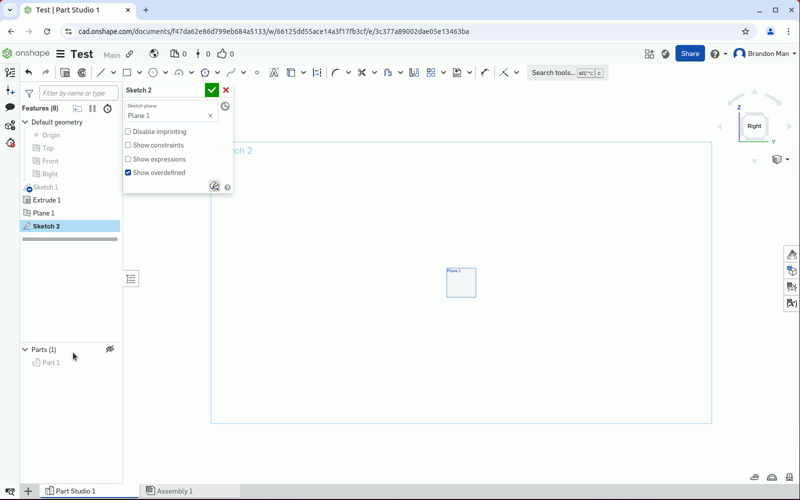
key(c)
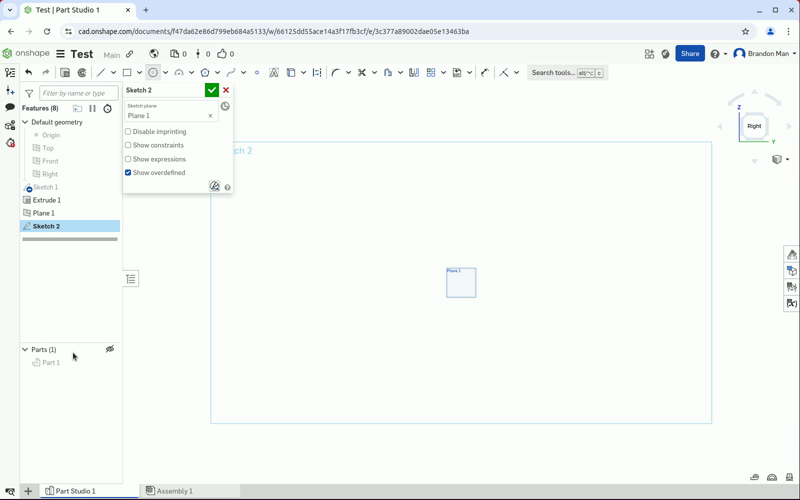
key_down(shift)
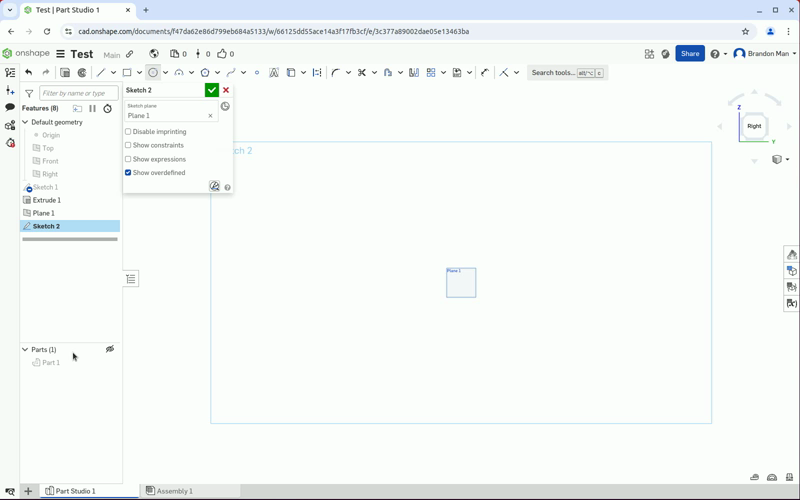
mouse_move(450, 185)
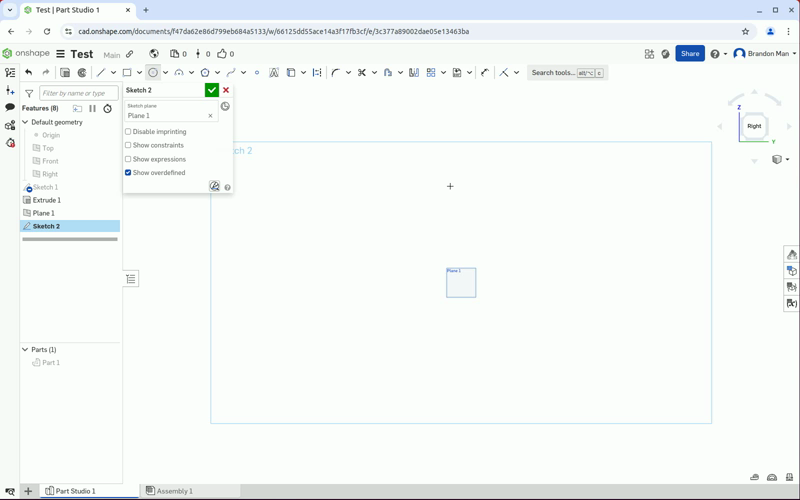
click(450, 185)
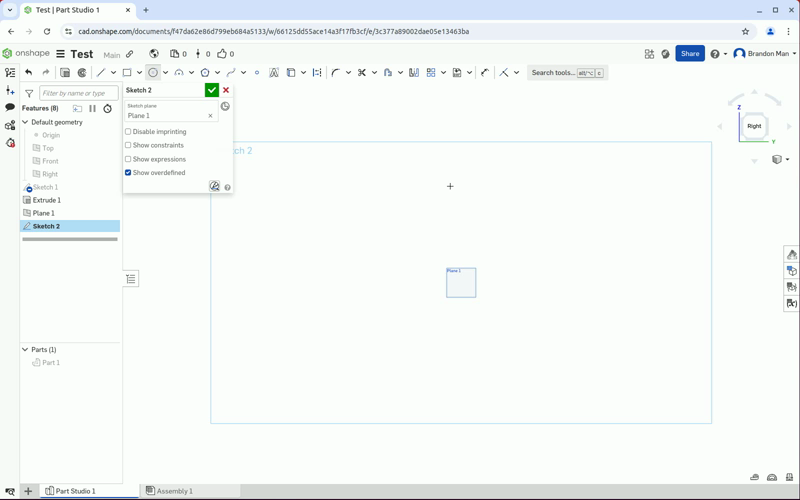
key_up(shift)
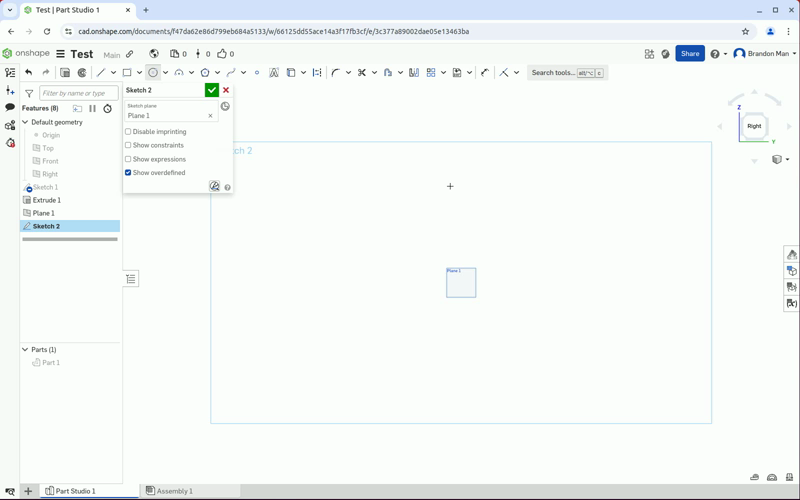
mouse_move(455, 185)
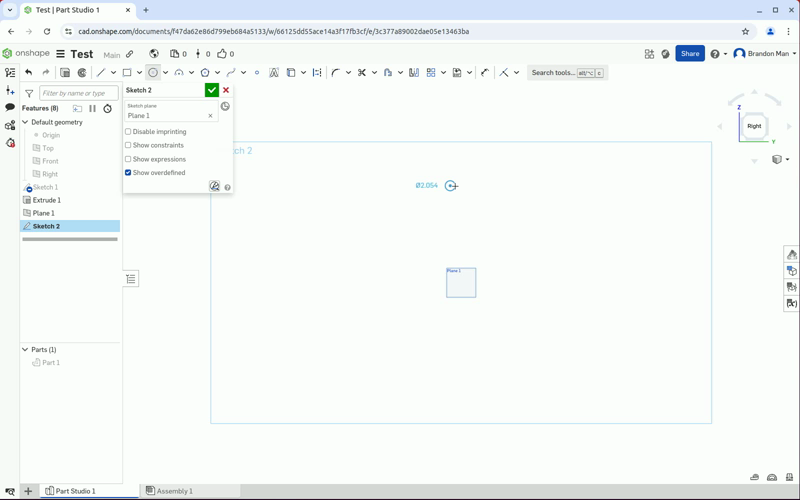
click(455, 185)
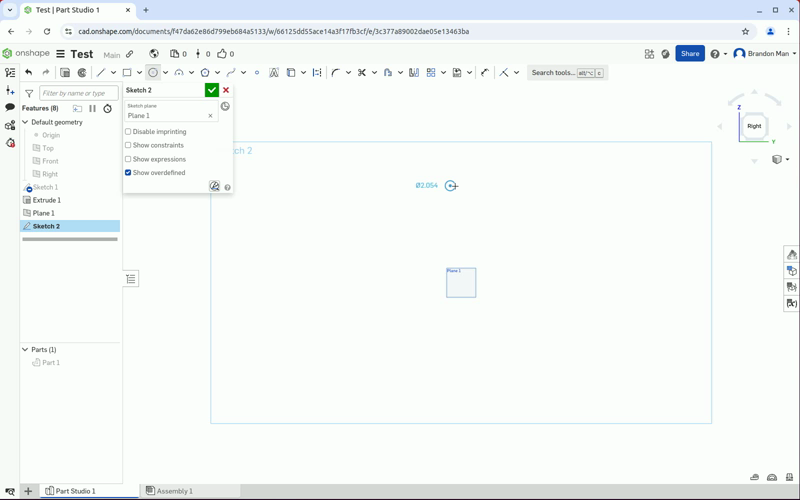
key(esc)
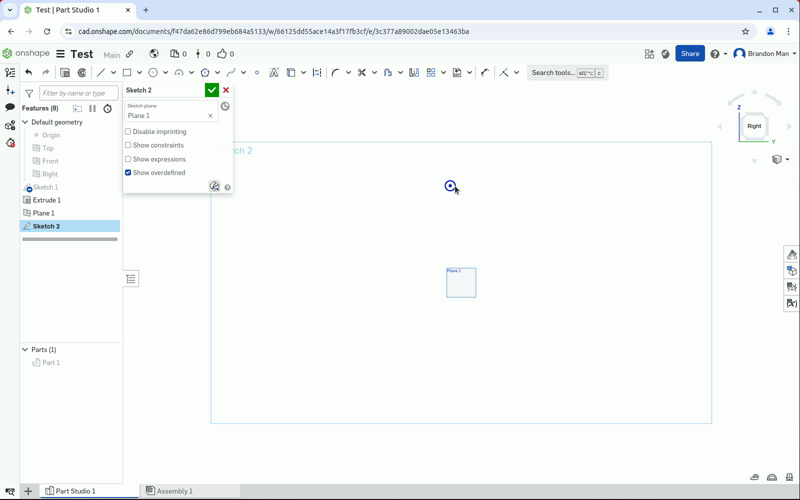
mouse_move(451, 189)
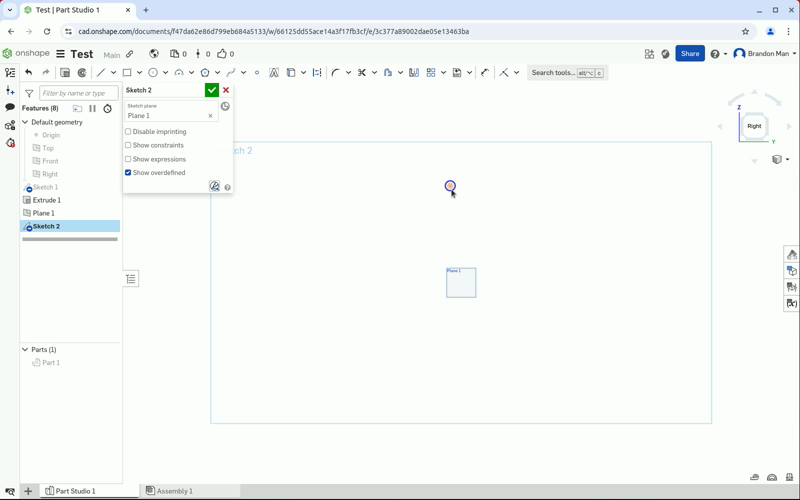
scroll(6)
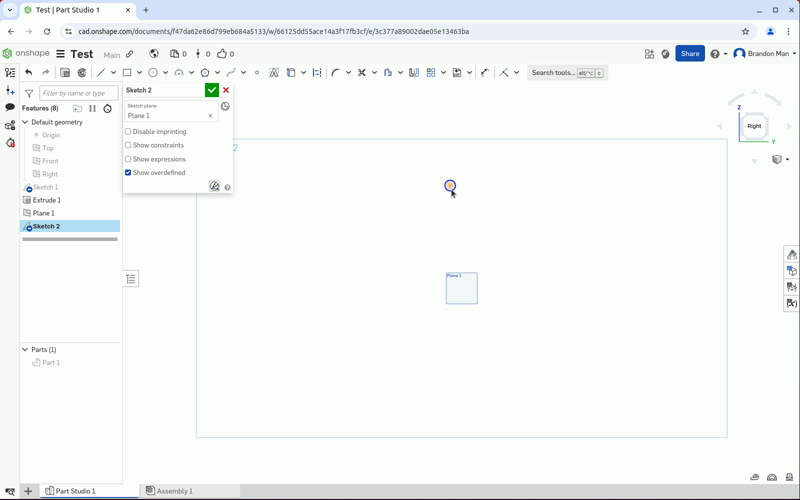
scroll(6)
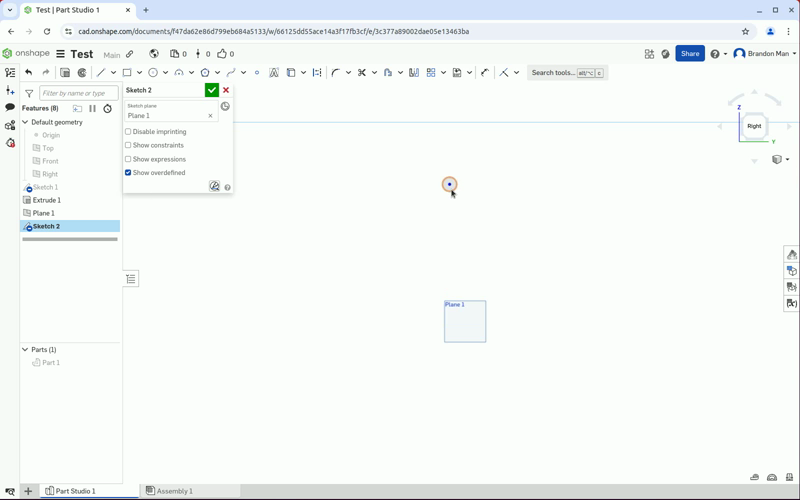
scroll(6)
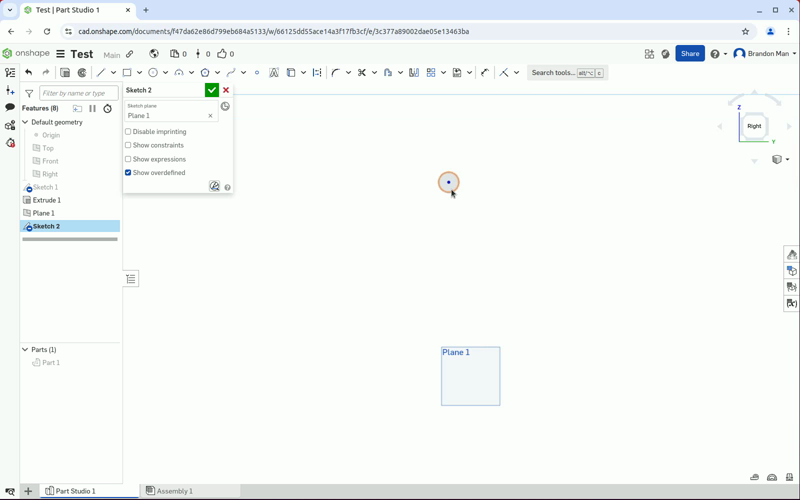
scroll(6)
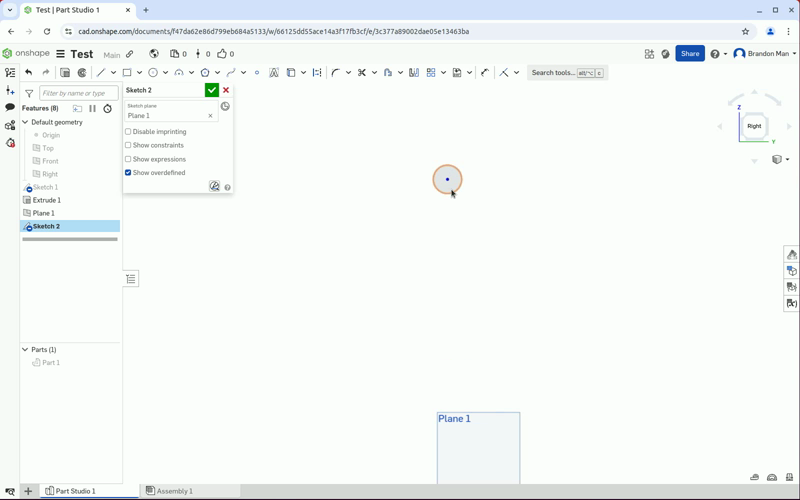
scroll(6)
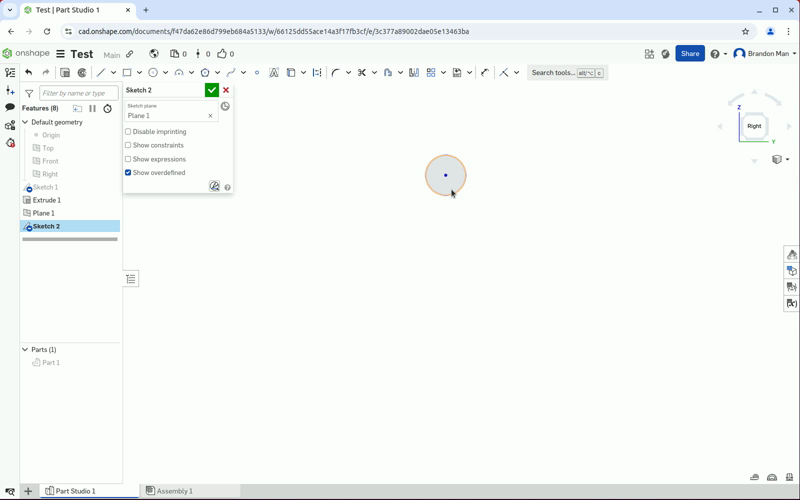
scroll(6)
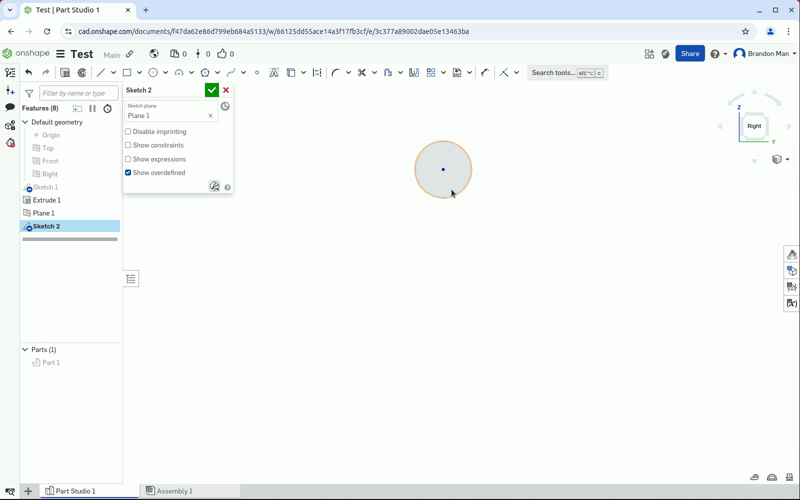
scroll(6)
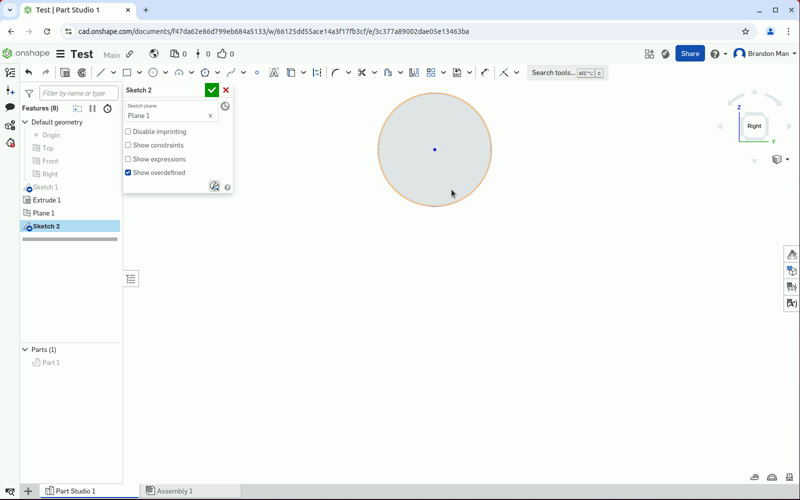
click(451, 189)
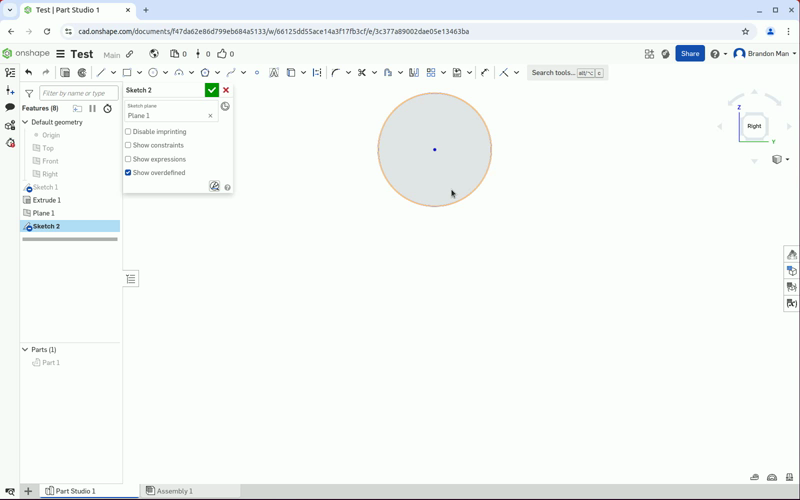
scroll(-6)
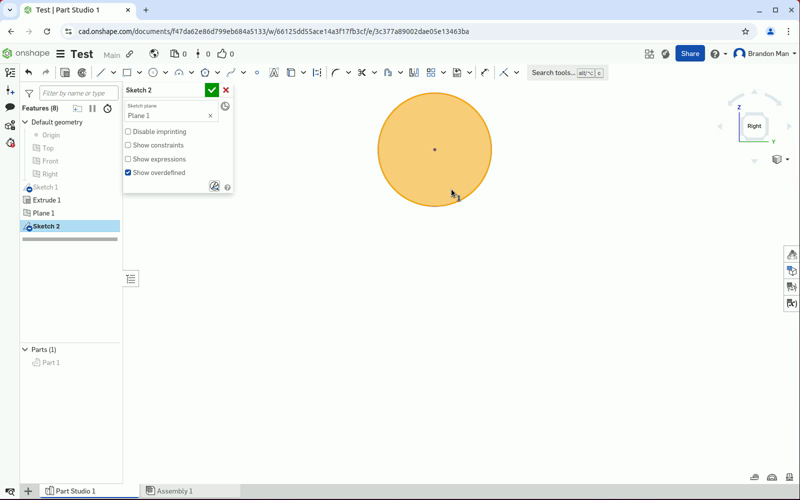
scroll(-6)
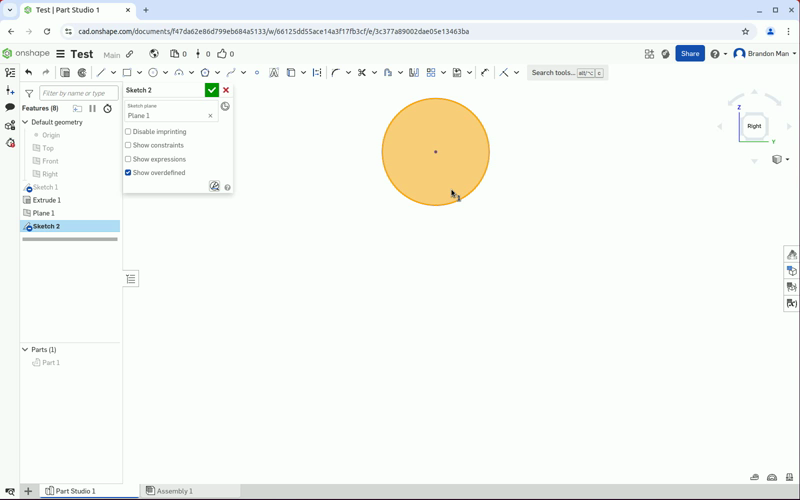
scroll(-6)
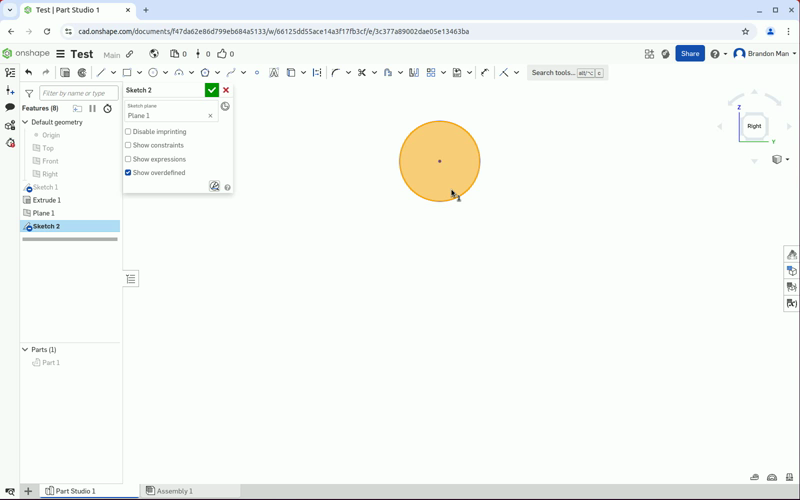
scroll(-6)
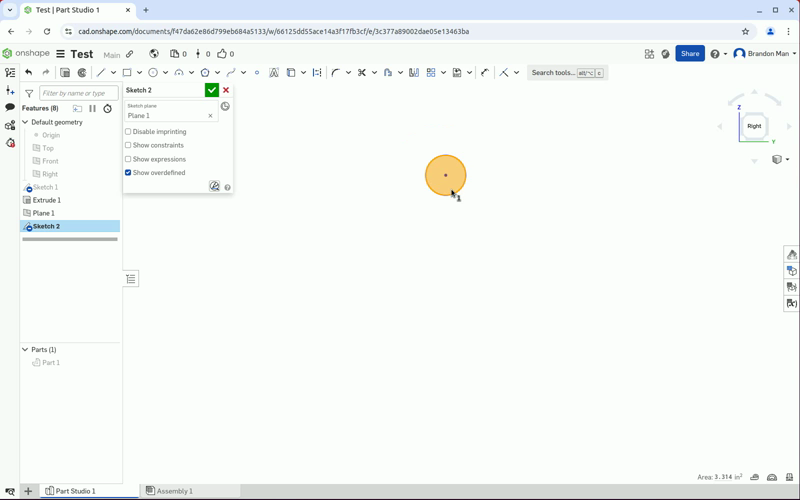
scroll(-6)
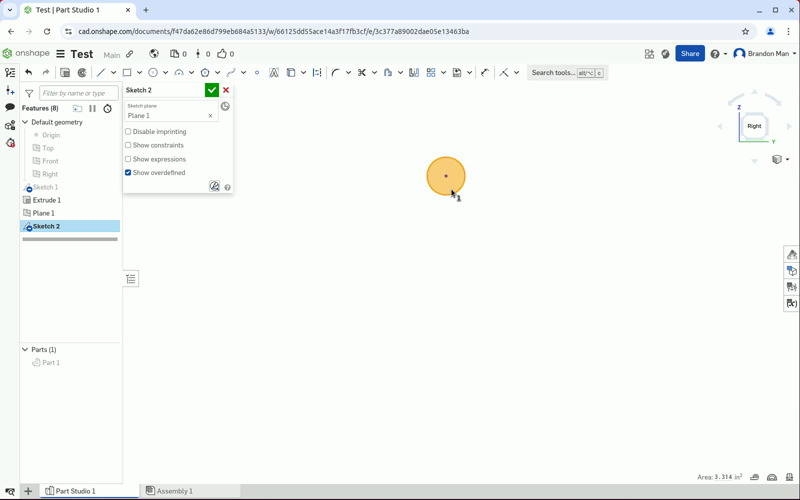
scroll(-6)
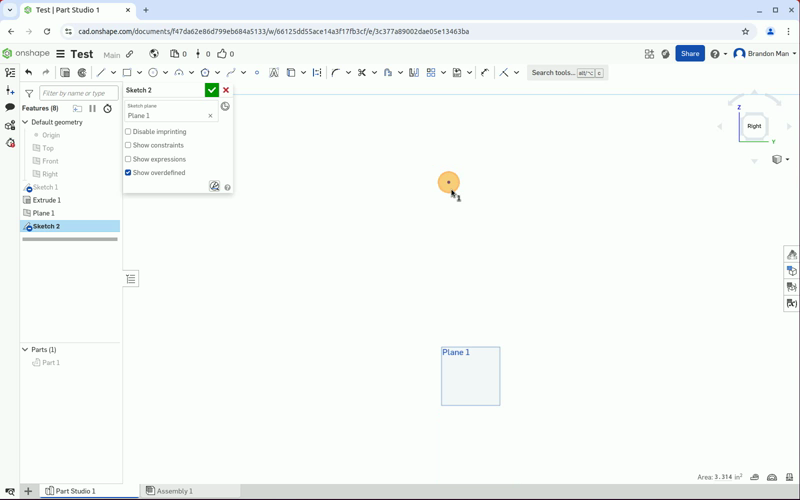
scroll(-6)
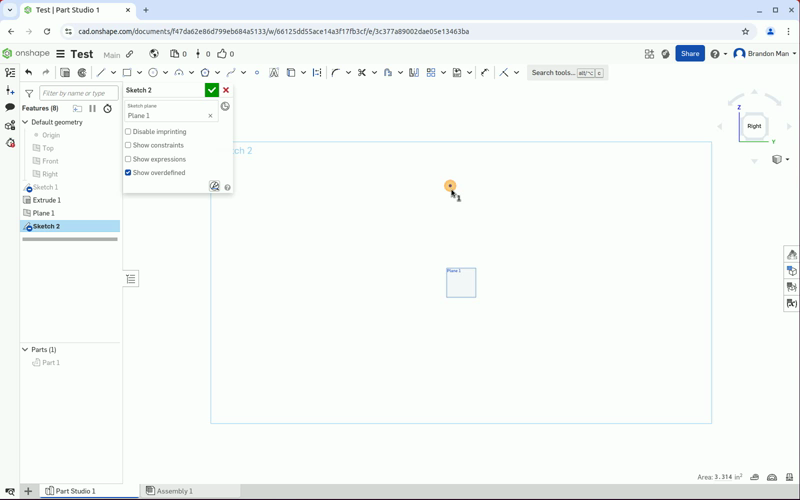
mouse_move(73, 352)
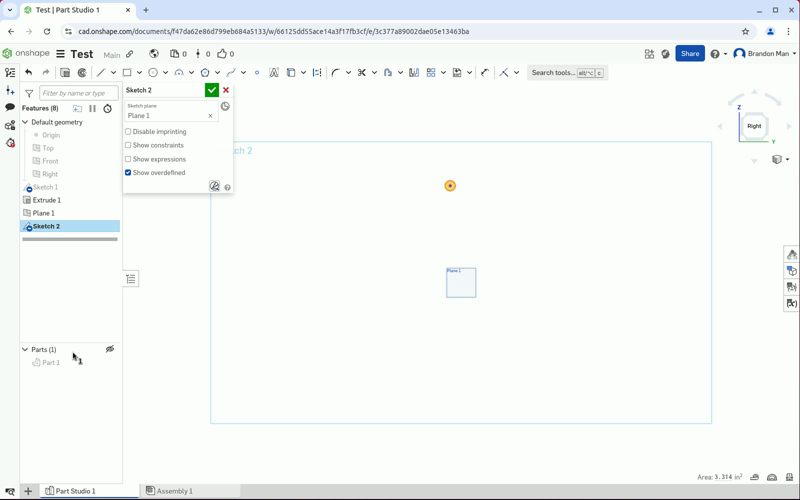
key(shift+y)
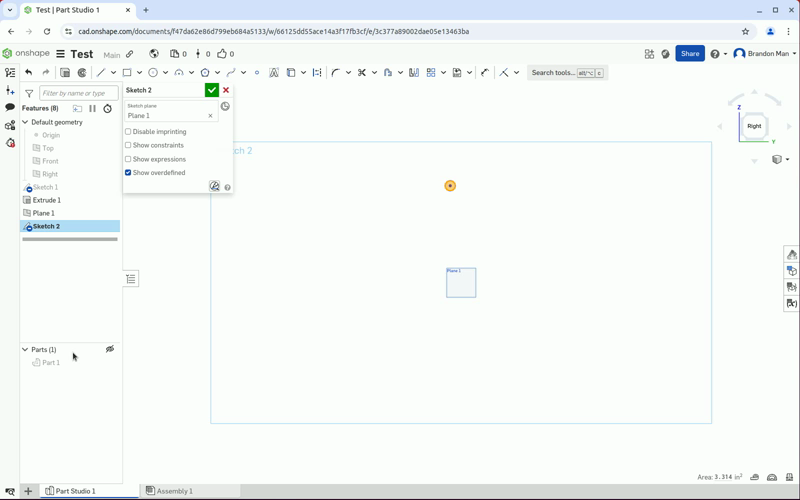
key(shift+e)
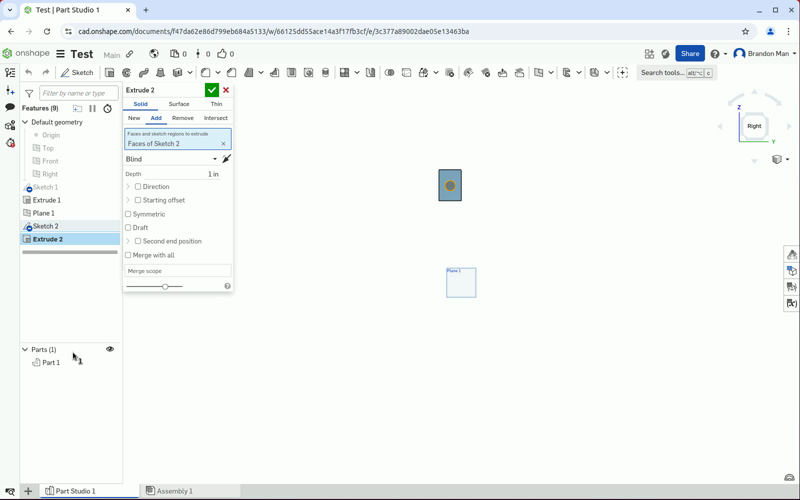
mouse_move(143, 106)
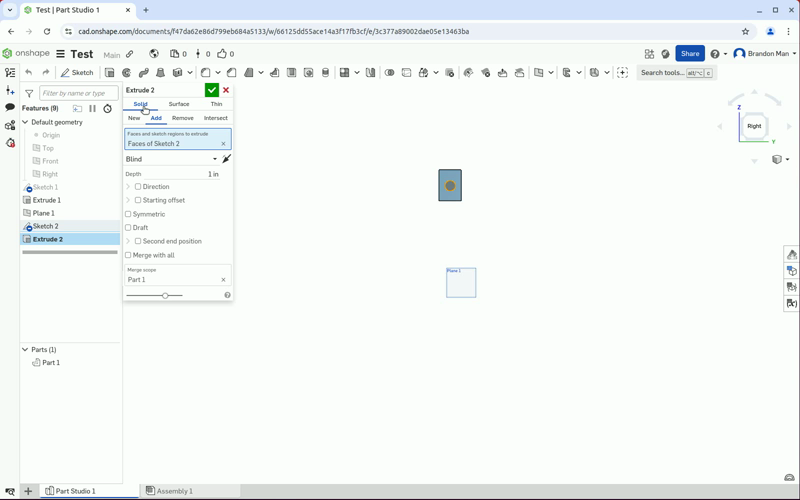
click(143, 106)
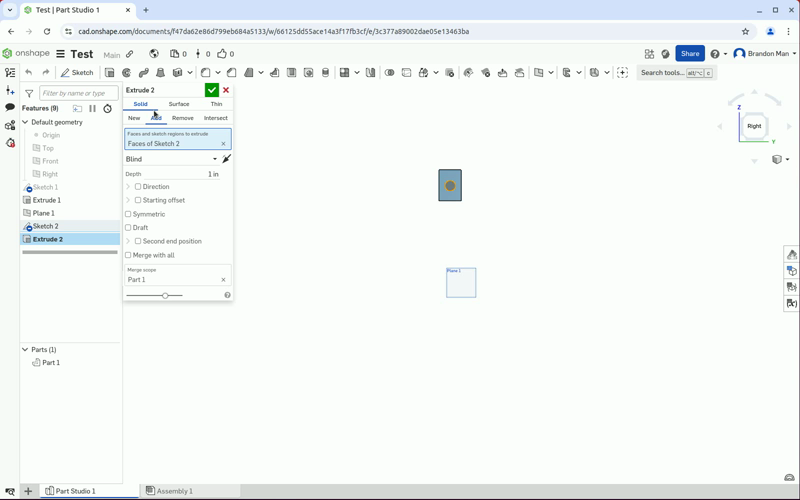
mouse_move(186, 120)
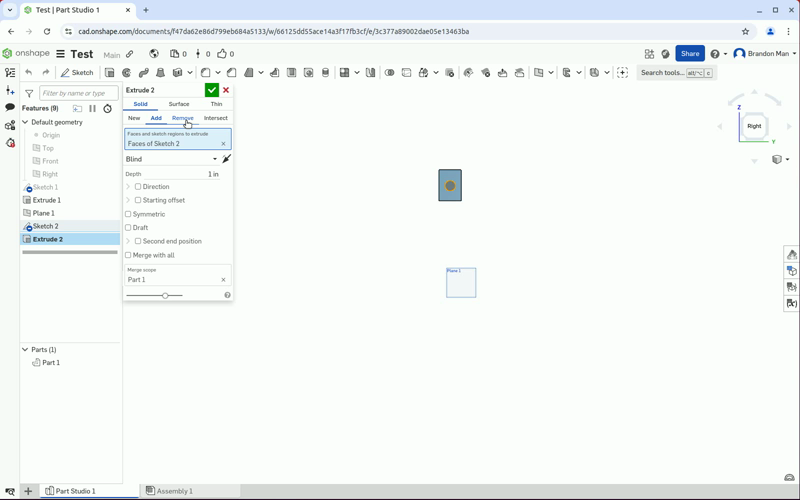
click(186, 120)
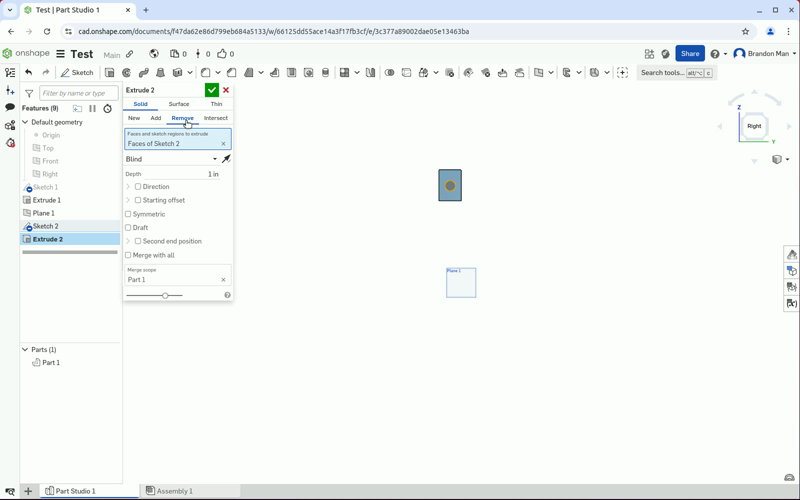
key(tab, 4)
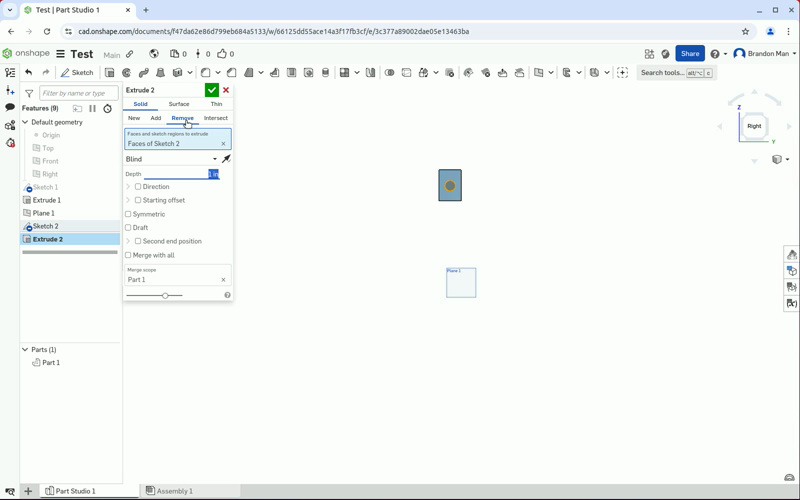
text(0.963)
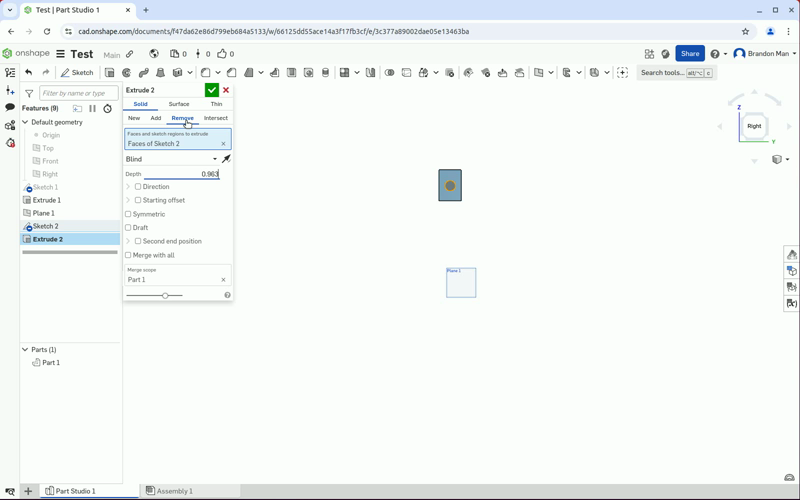
key(tab, 6)
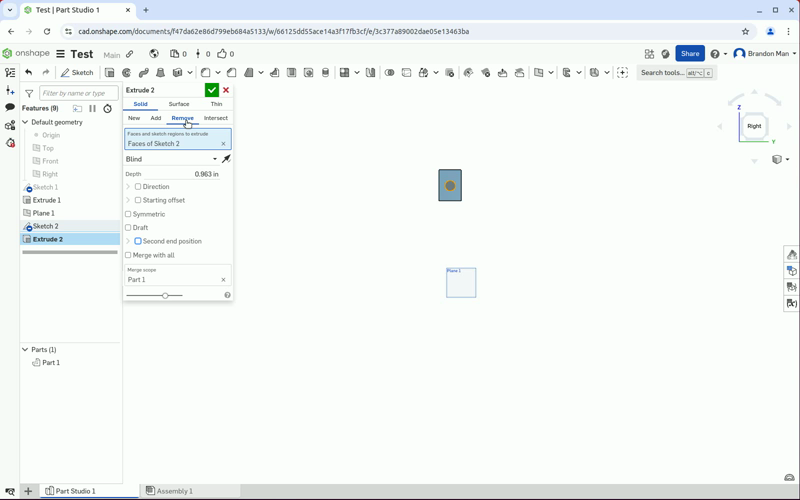
key(space)
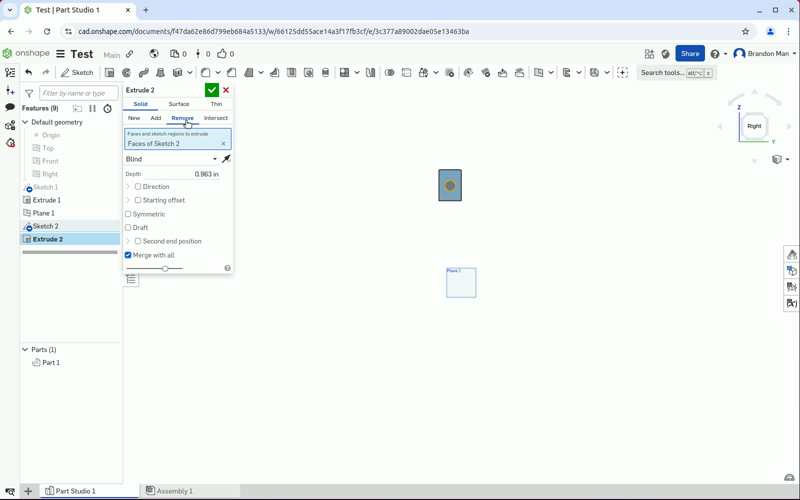
key(enter)
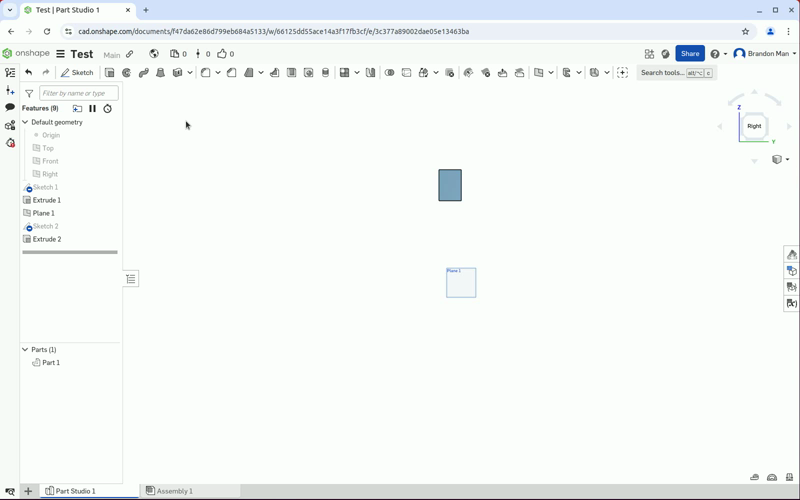
key(shift+h)
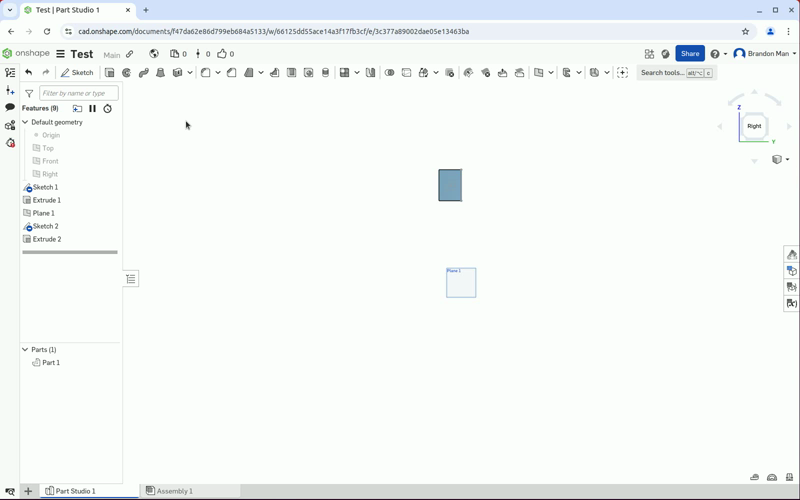
key(shift+h)
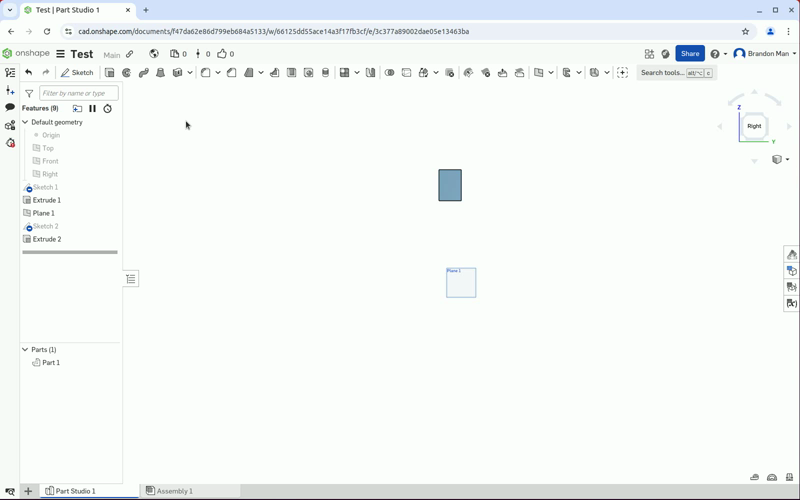
mouse_move(73, 189)
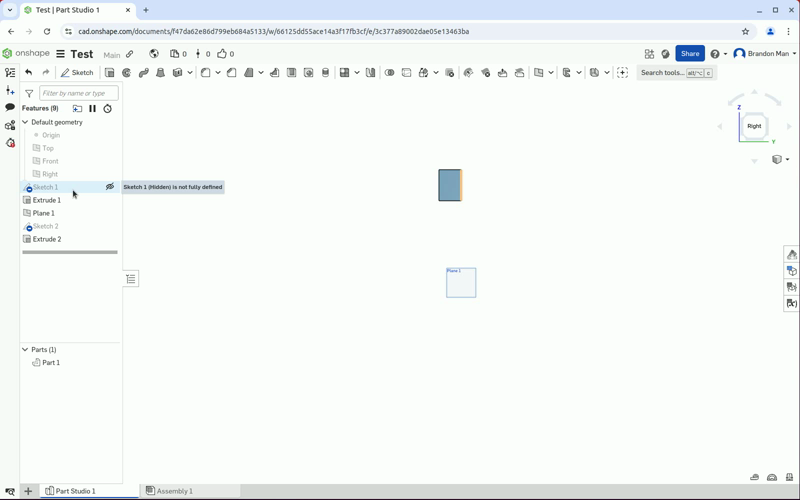
click(73, 189)
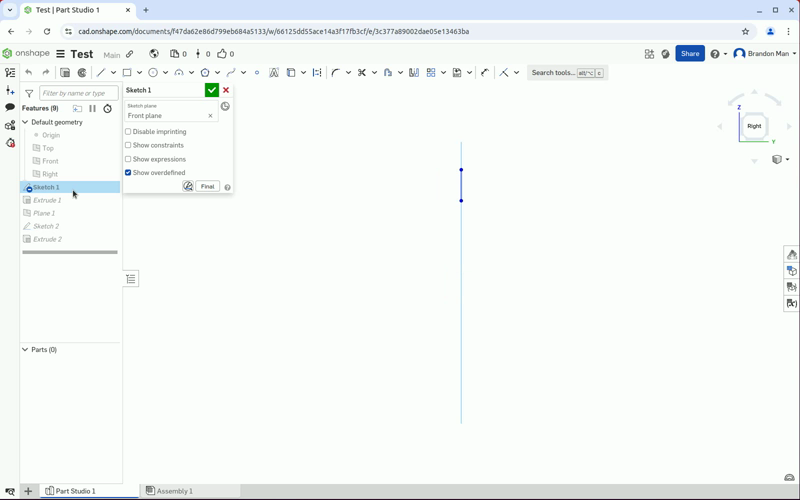
mouse_move(229, 92)
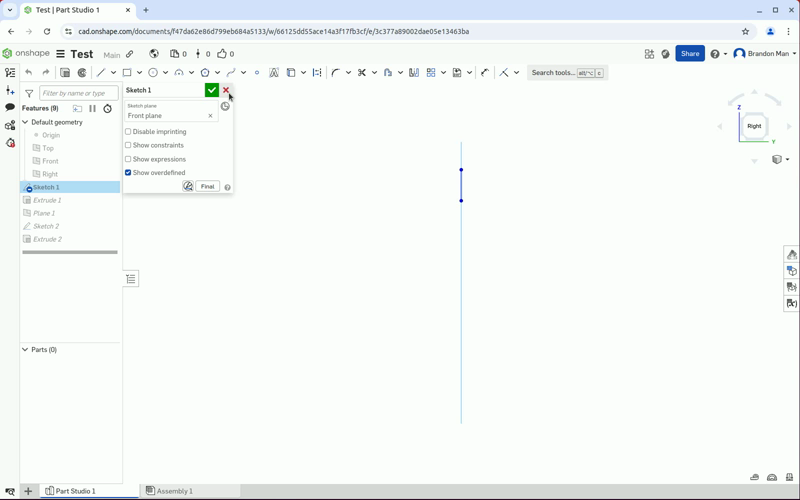
click(229, 92)
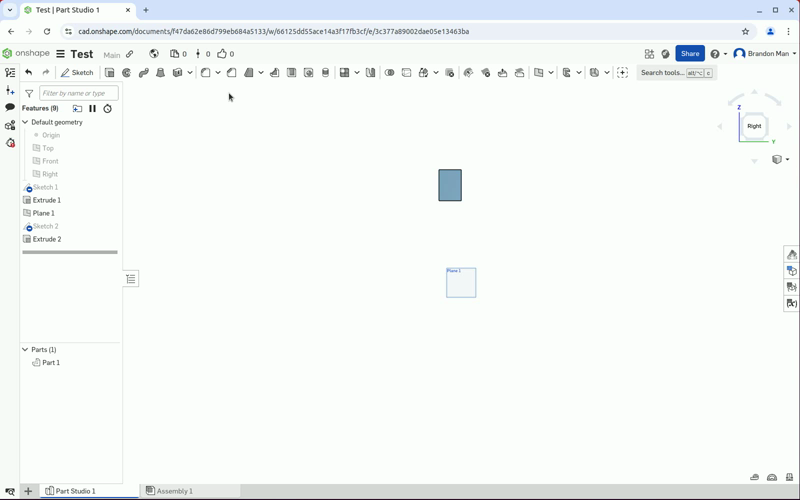
mouse_move(541, 75)
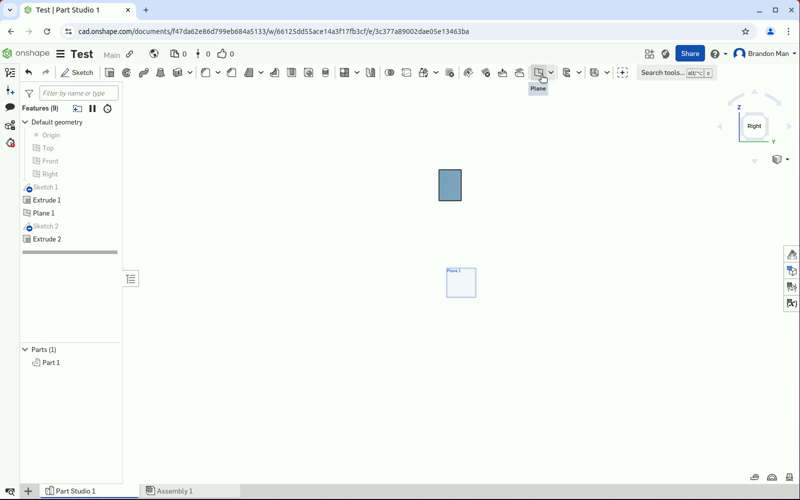
click(541, 75)
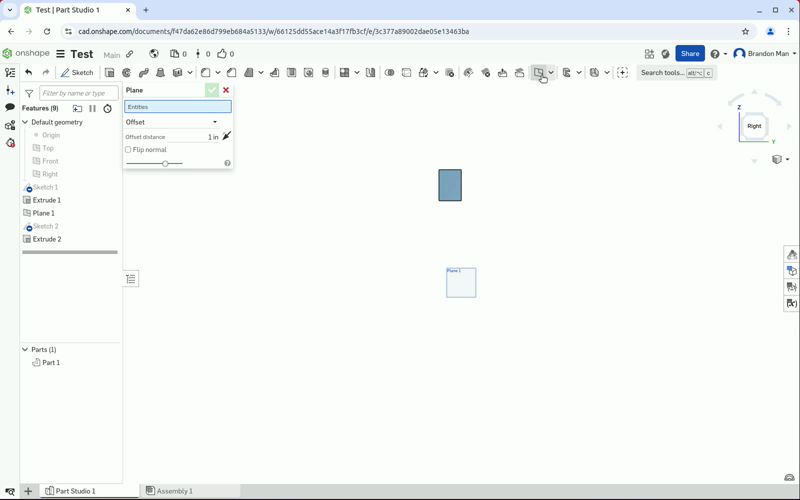
mouse_move(73, 176)
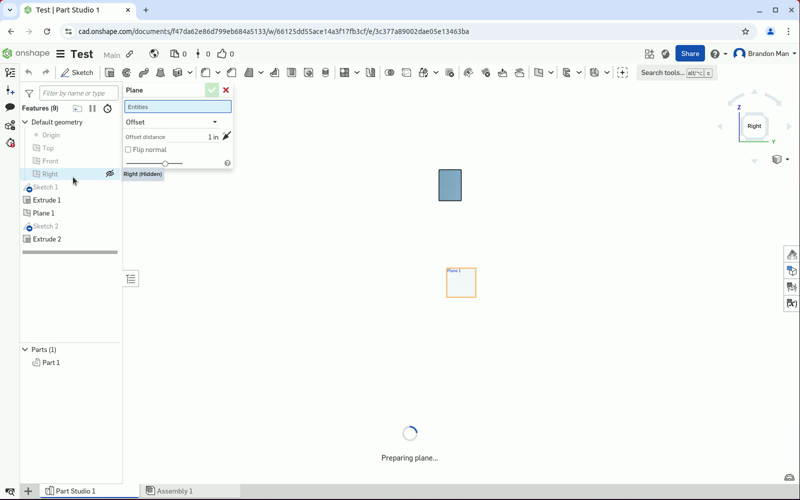
click(73, 176)
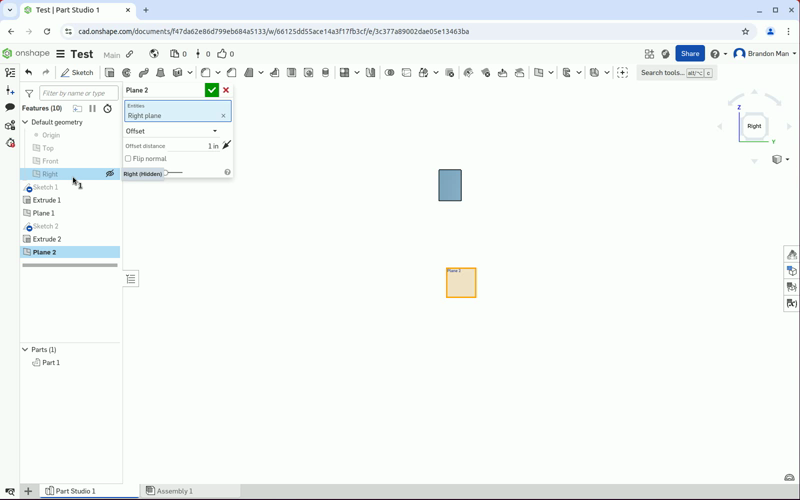
key(tab, 2)
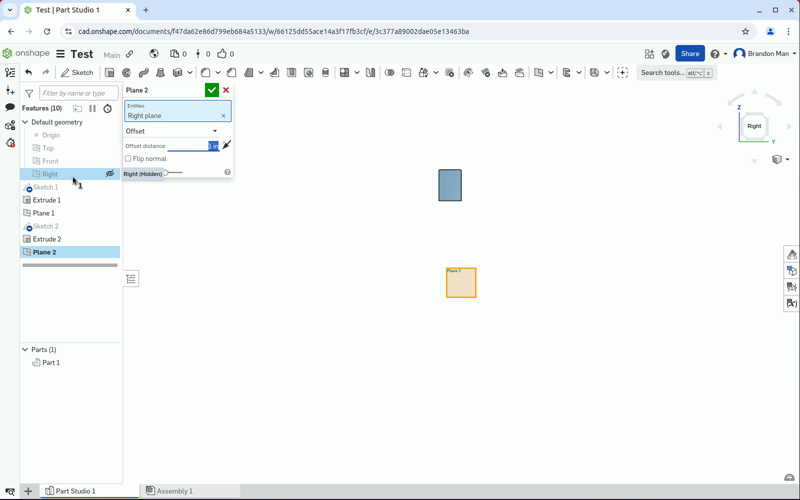
text(20.459)
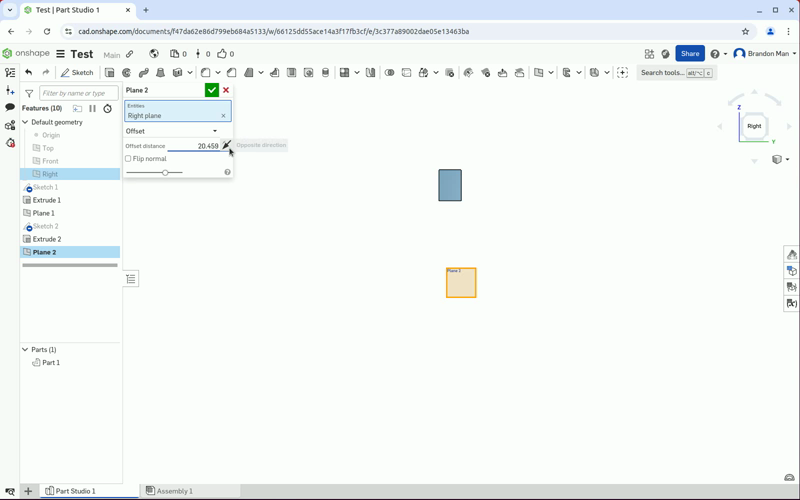
mouse_move(229, 147)
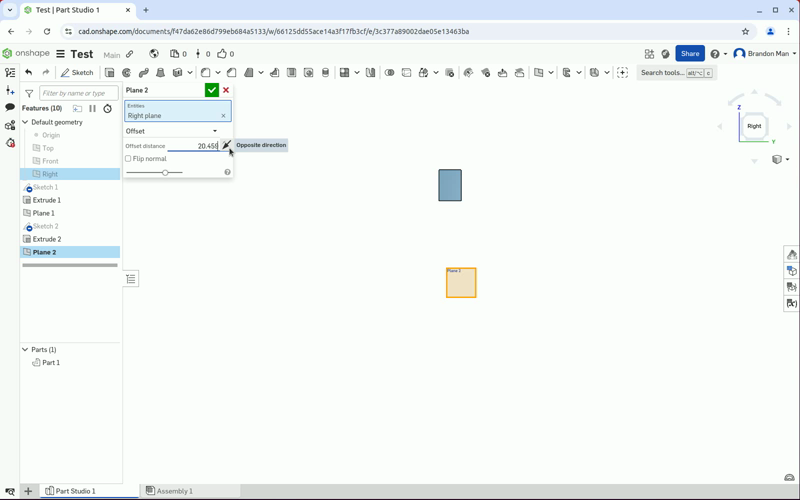
click(229, 147)
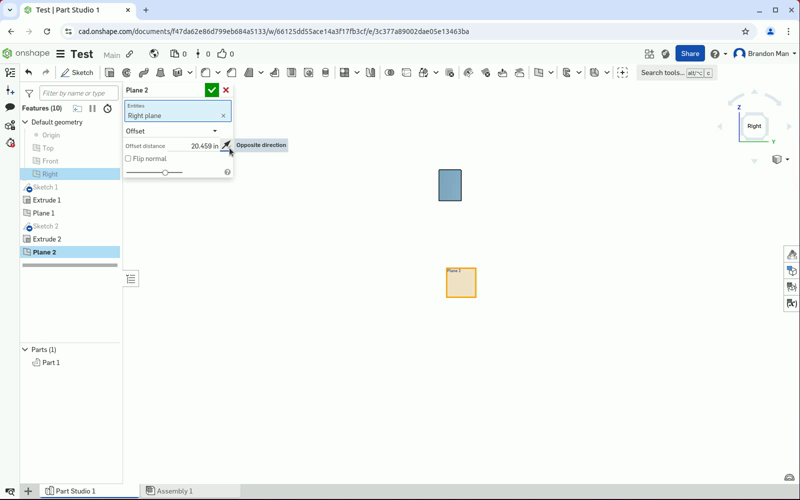
key(enter, 2)
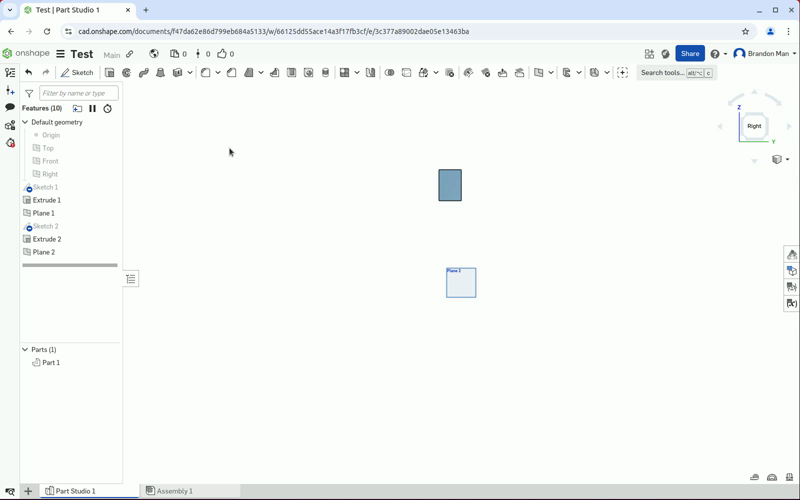
key(shift+s)
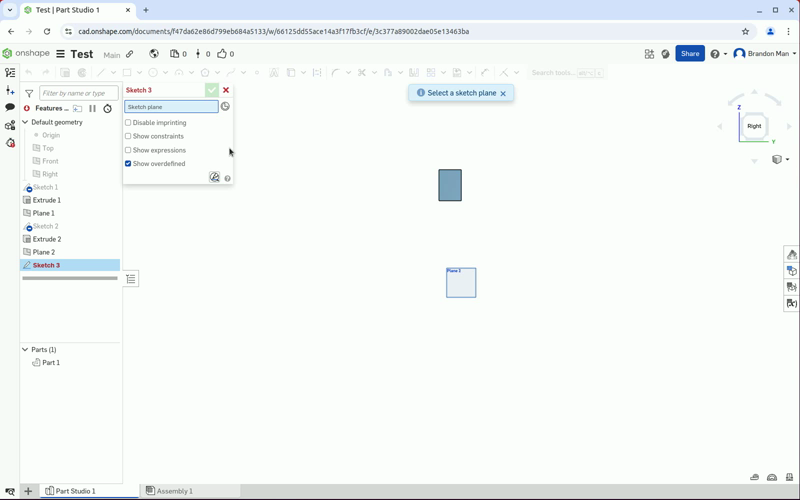
mouse_move(73, 254)
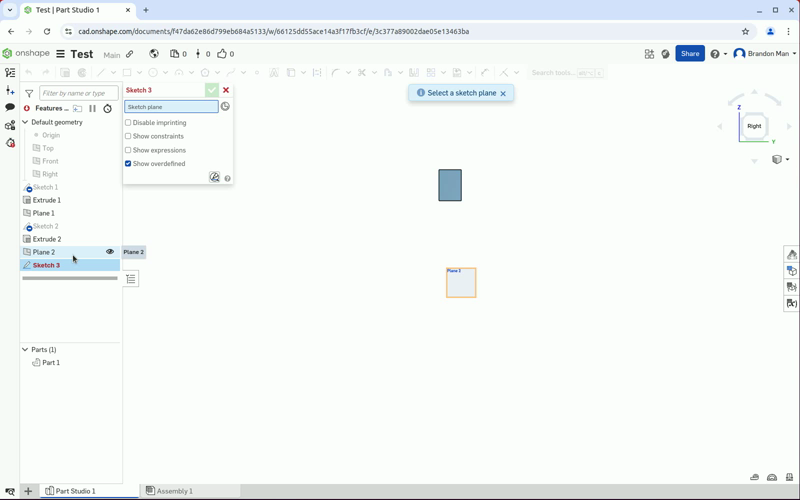
click(73, 254)
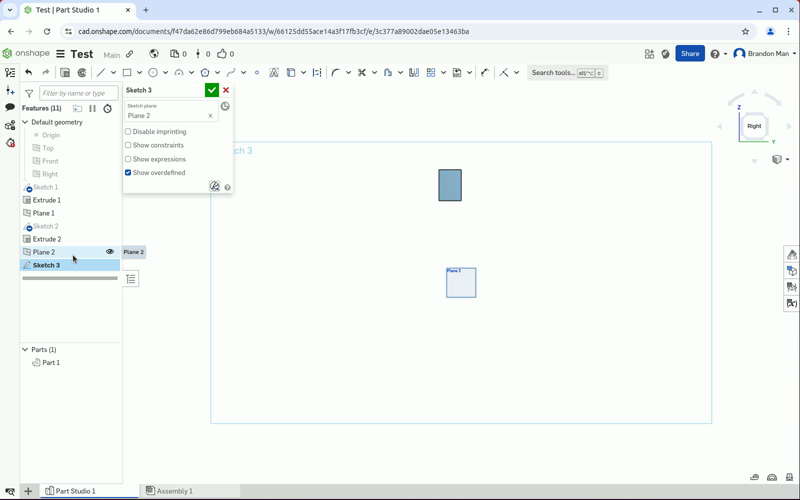
mouse_move(73, 352)
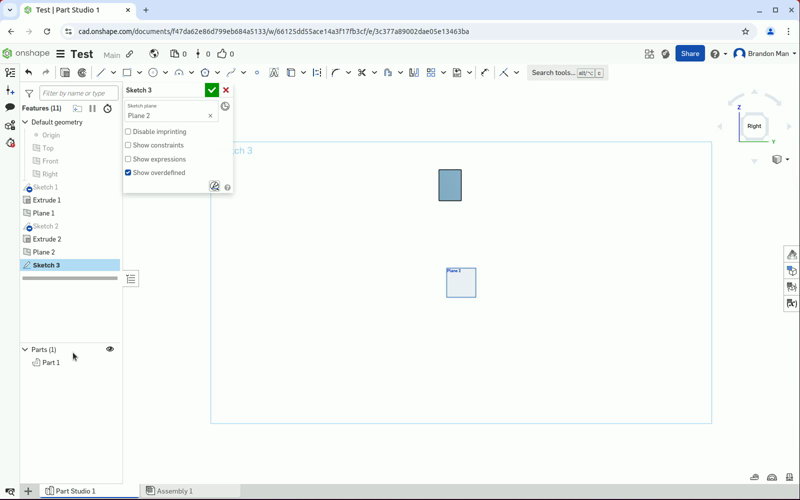
key(y)
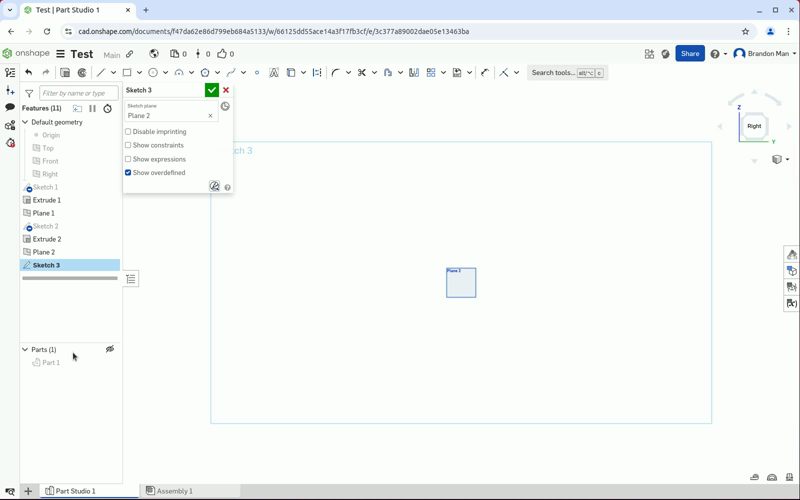
key(c)
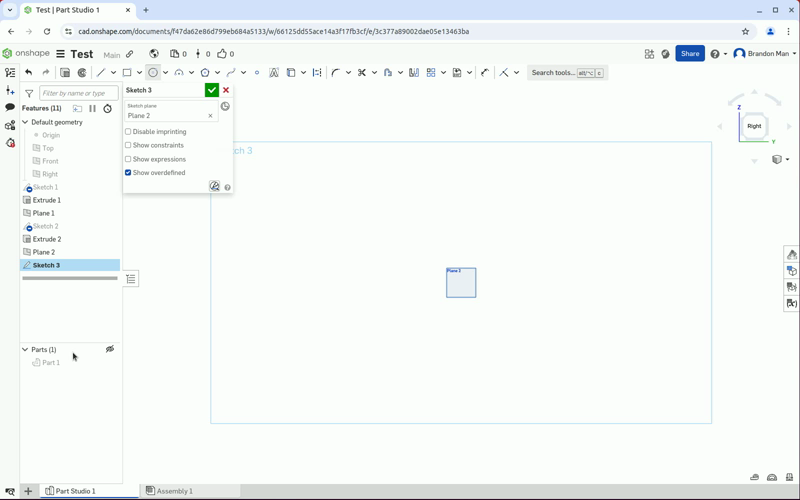
key_down(shift)
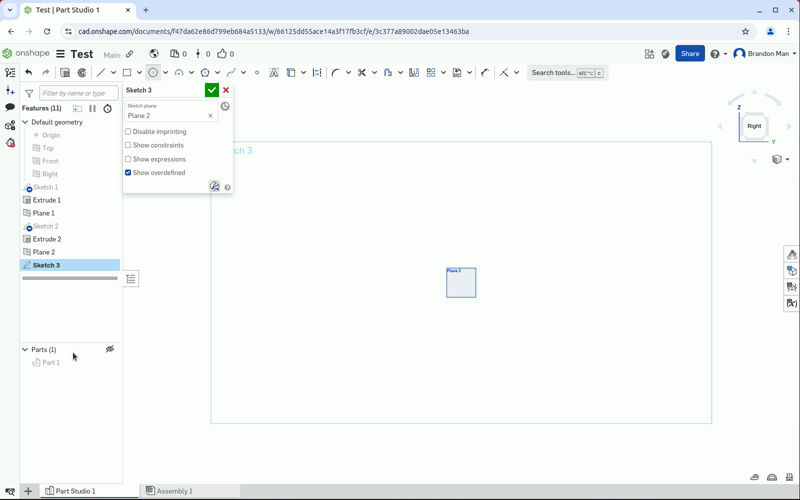
mouse_move(450, 185)
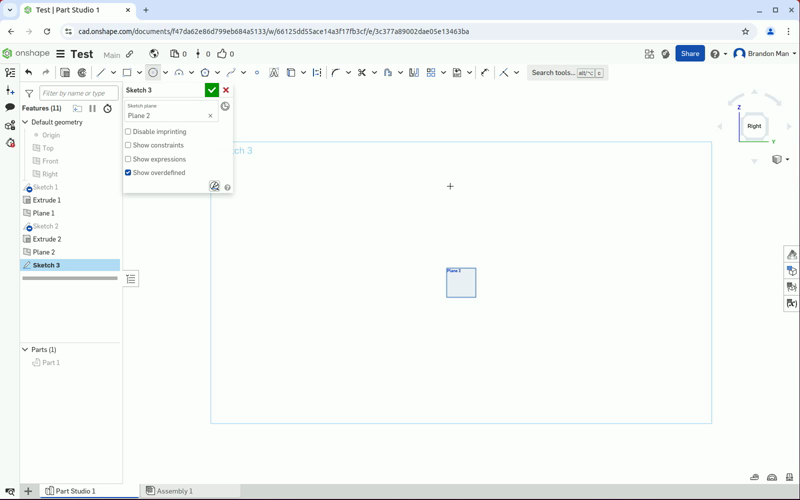
click(450, 185)
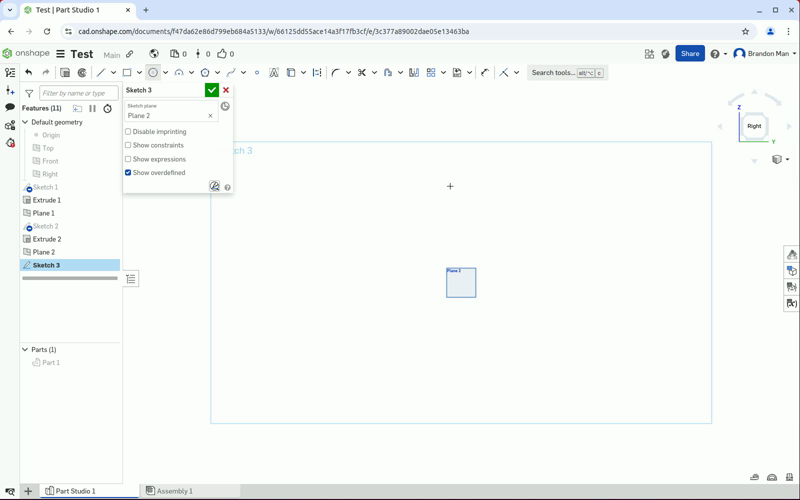
key_up(shift)
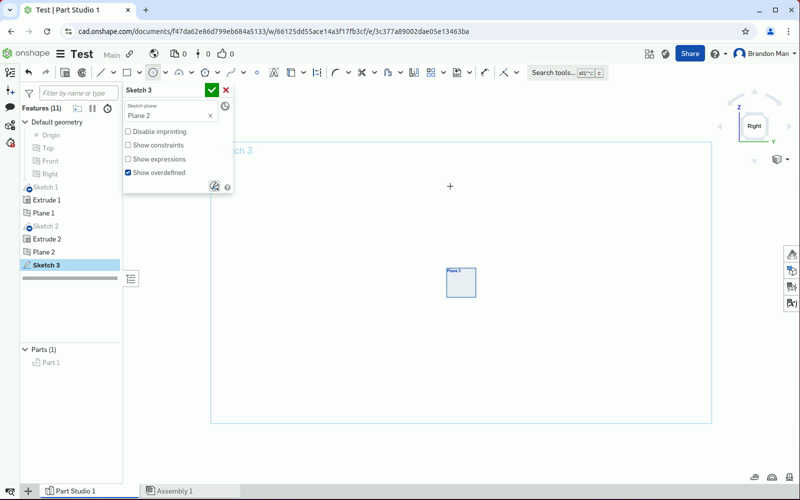
mouse_move(455, 185)
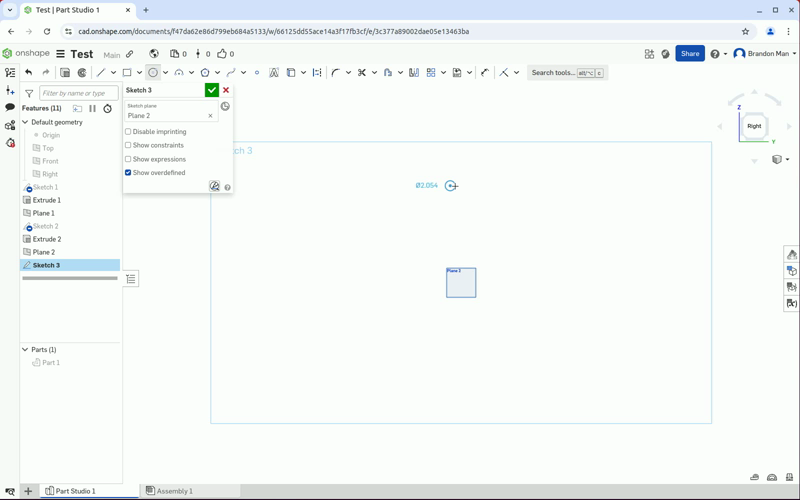
click(455, 185)
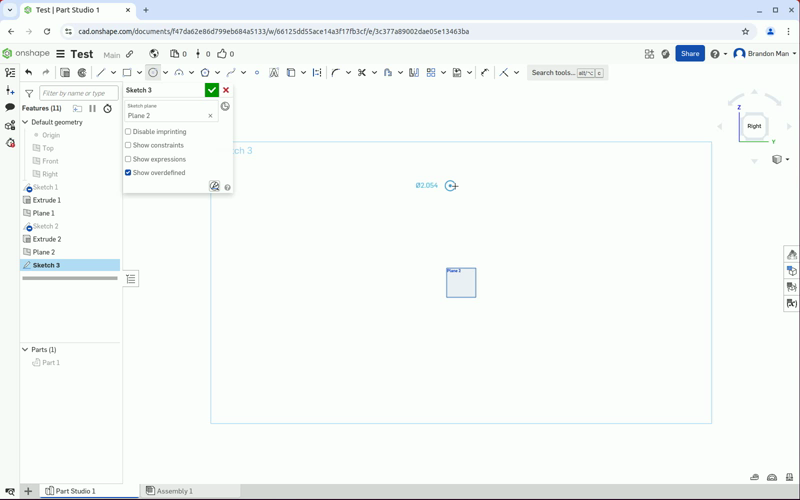
key(esc)
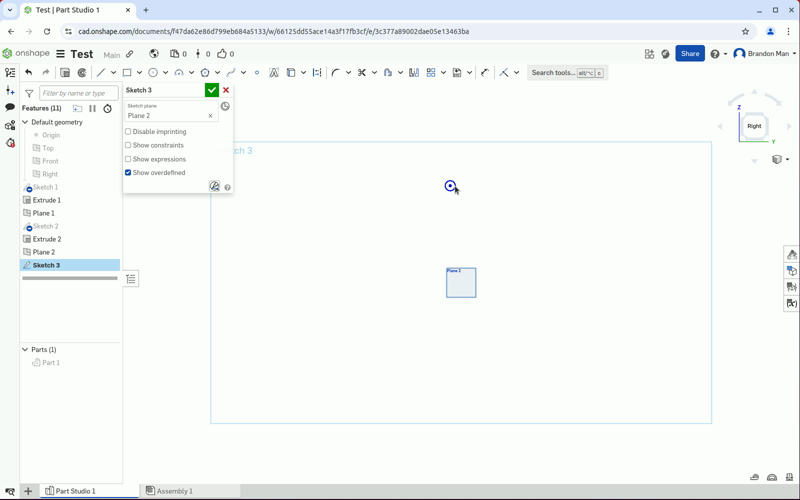
mouse_move(449, 181)
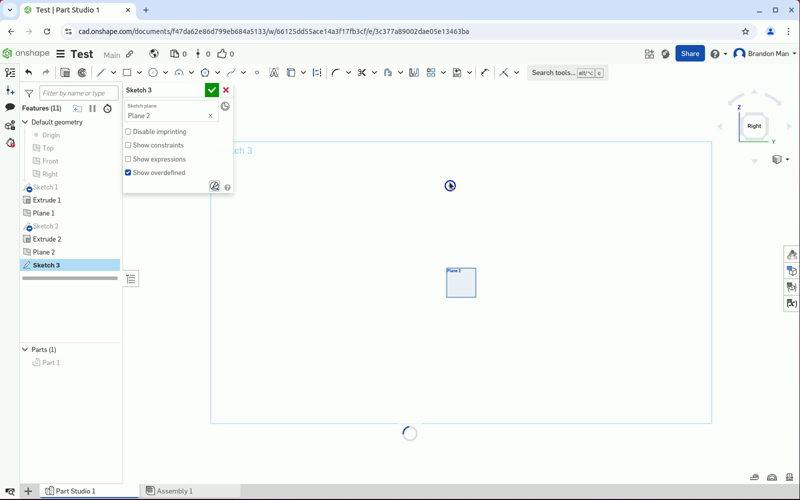
scroll(6)
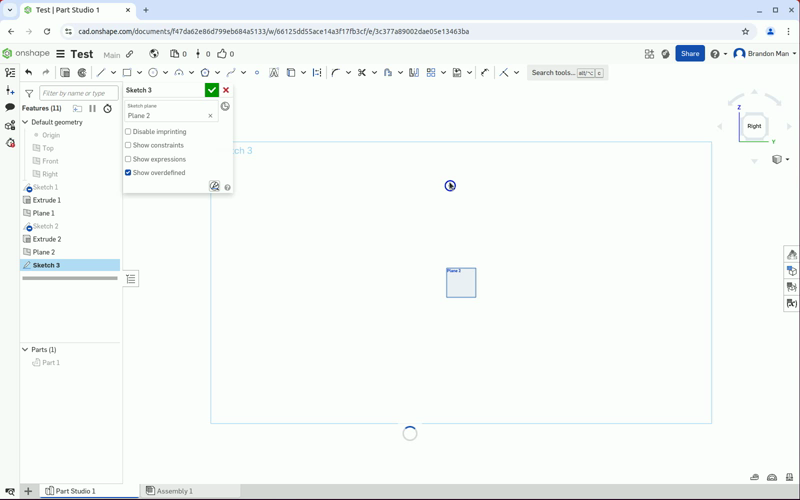
scroll(6)
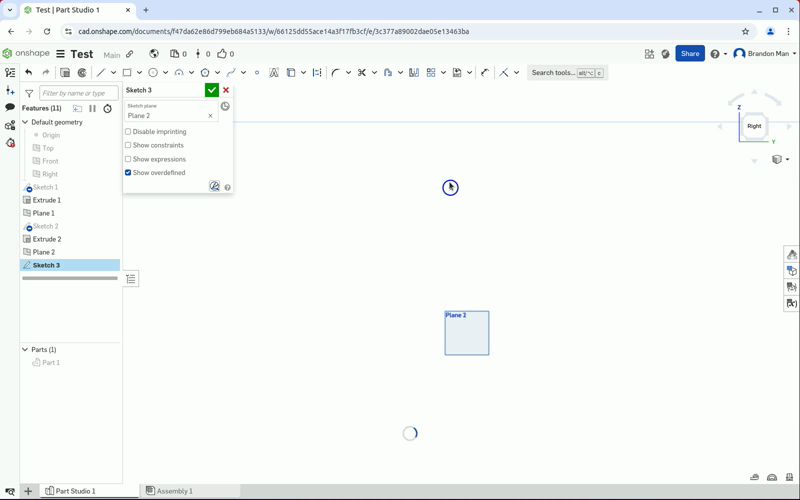
scroll(6)
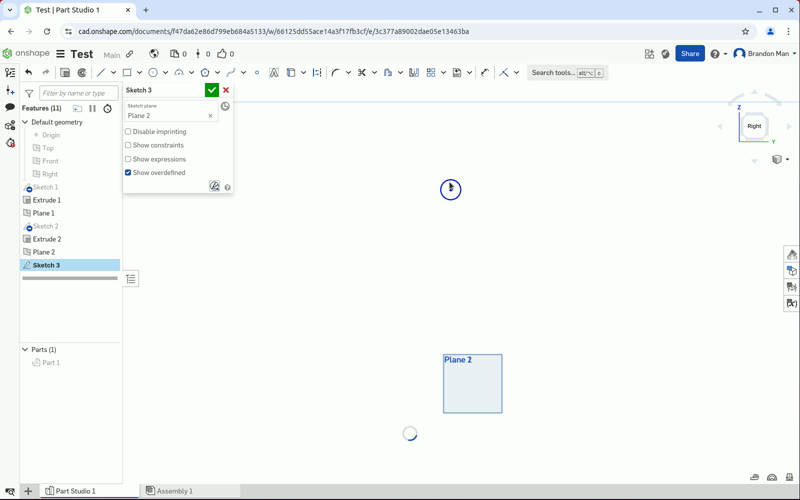
scroll(6)
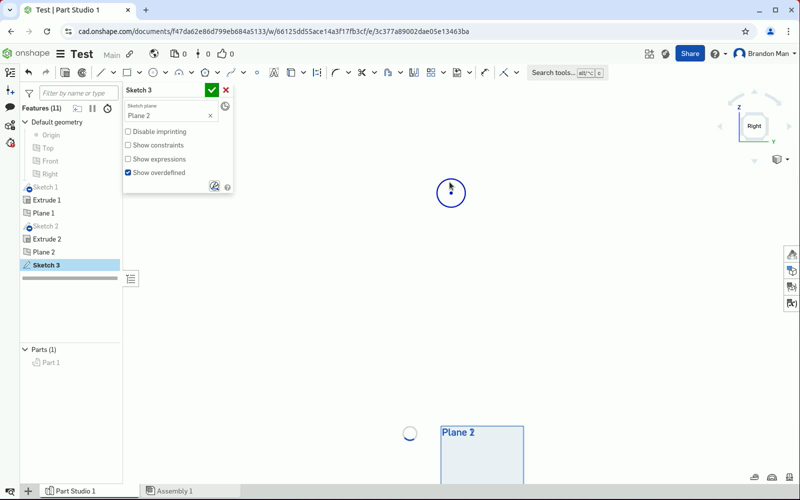
scroll(6)
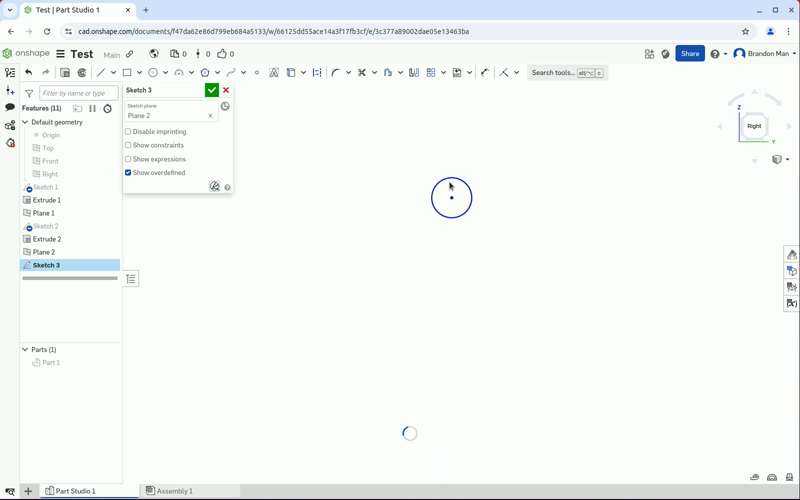
scroll(6)
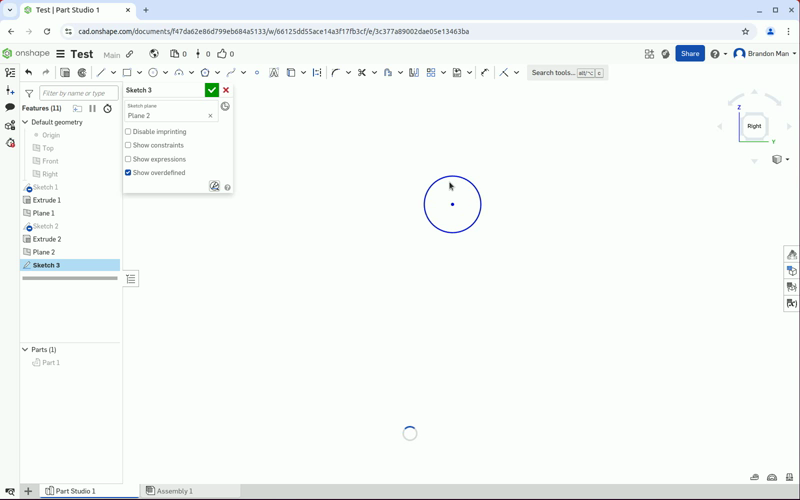
scroll(6)
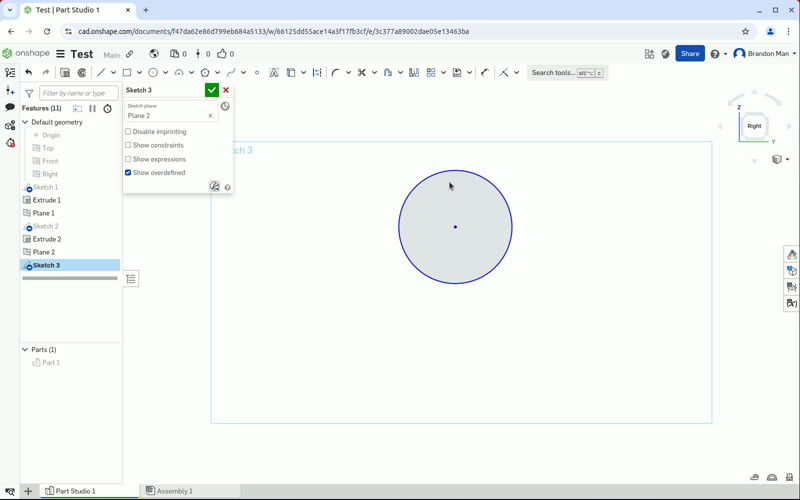
click(449, 181)
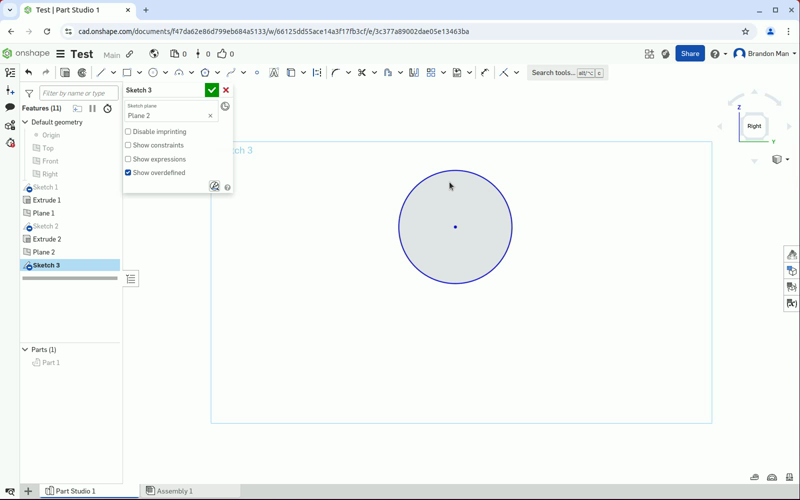
scroll(-6)
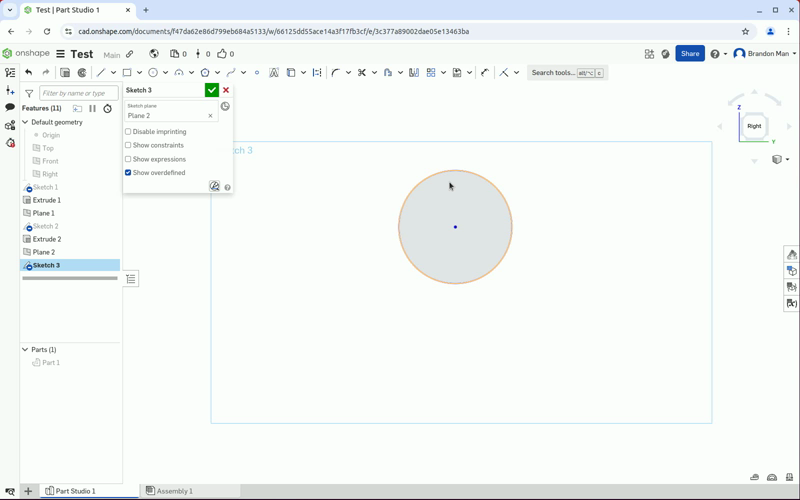
scroll(-6)
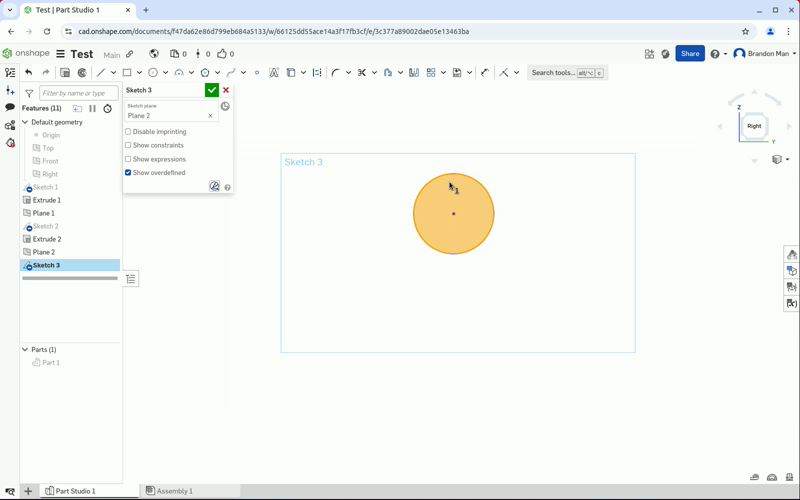
scroll(-6)
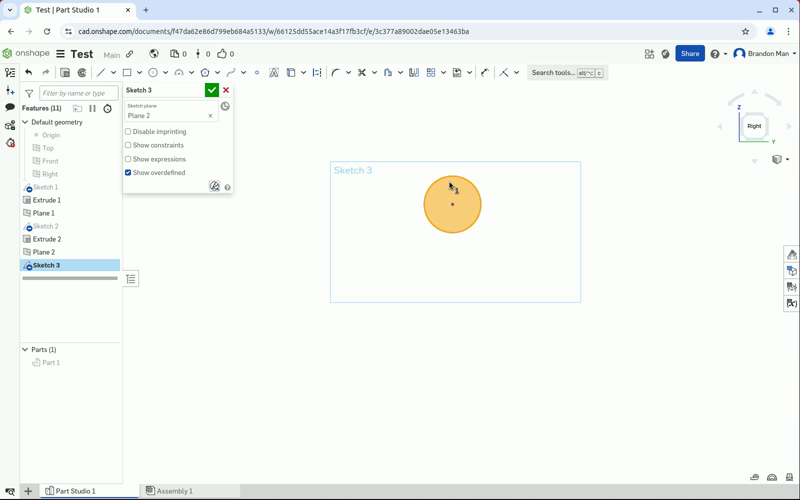
scroll(-6)
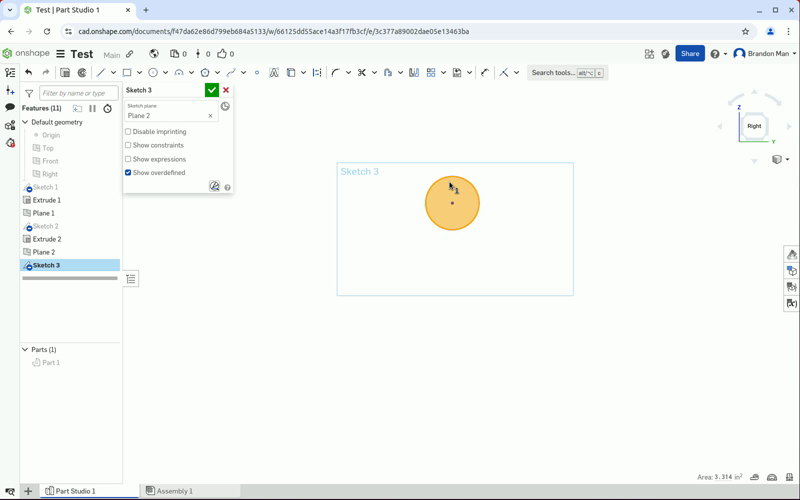
scroll(-6)
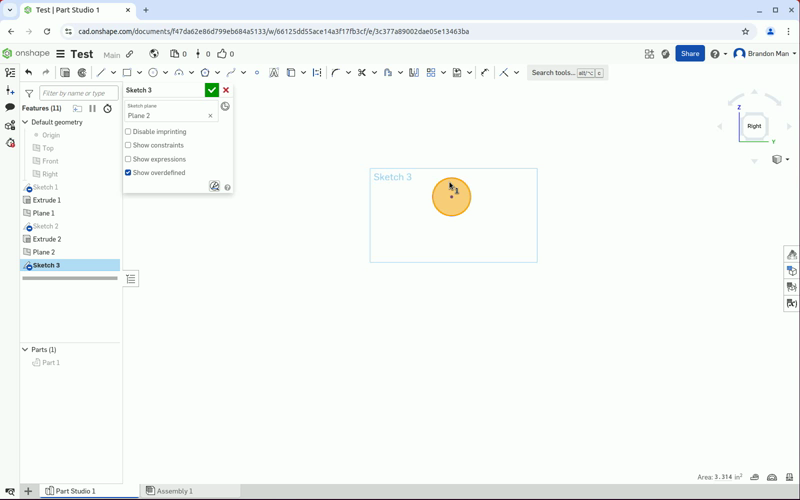
scroll(-6)
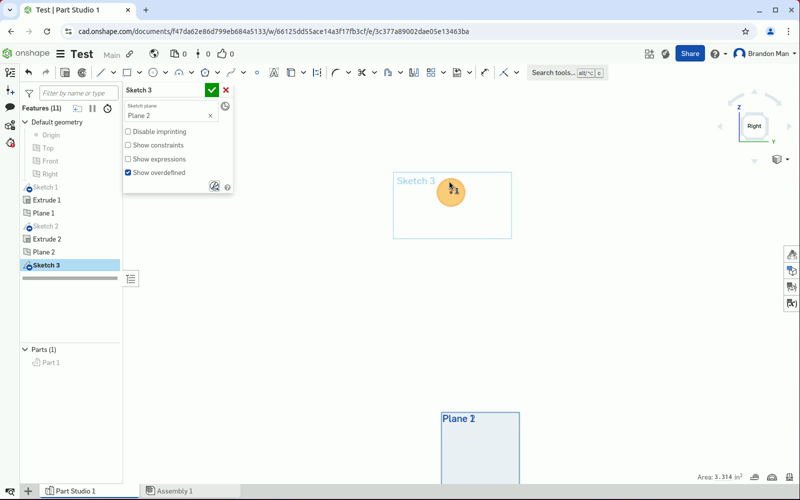
scroll(-6)
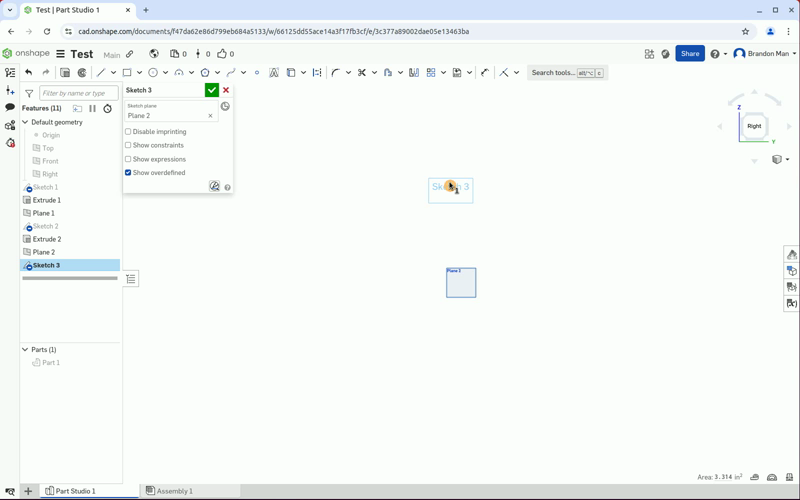
mouse_move(73, 352)
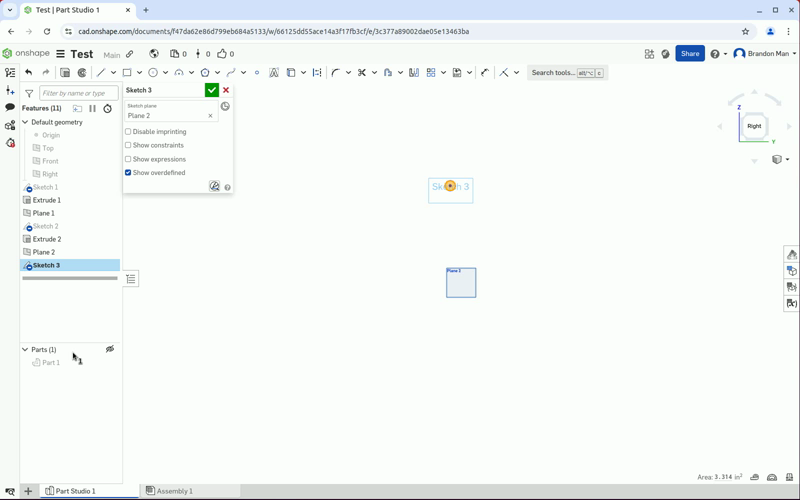
key(shift+y)
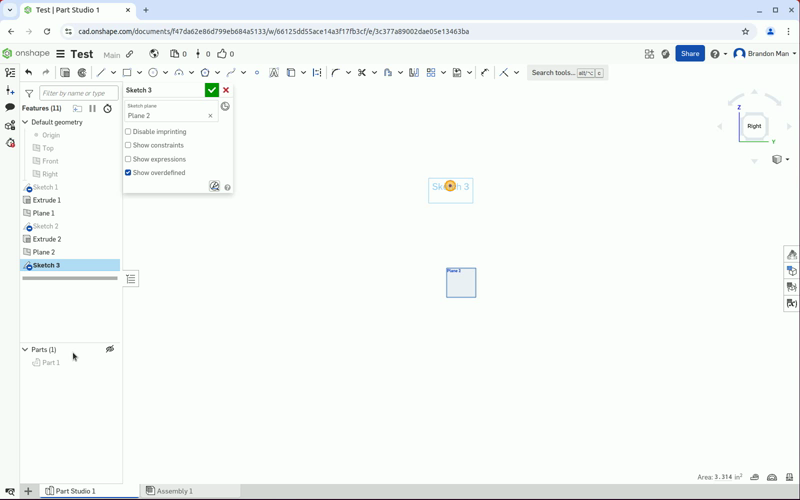
key(shift+e)
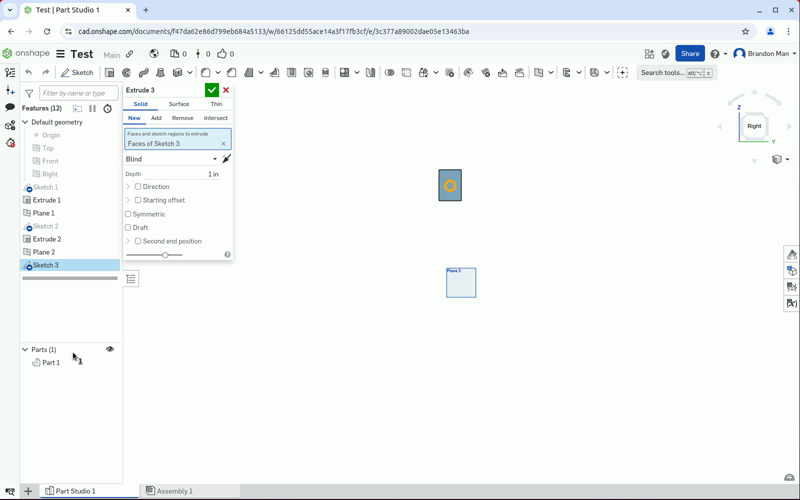
mouse_move(143, 106)
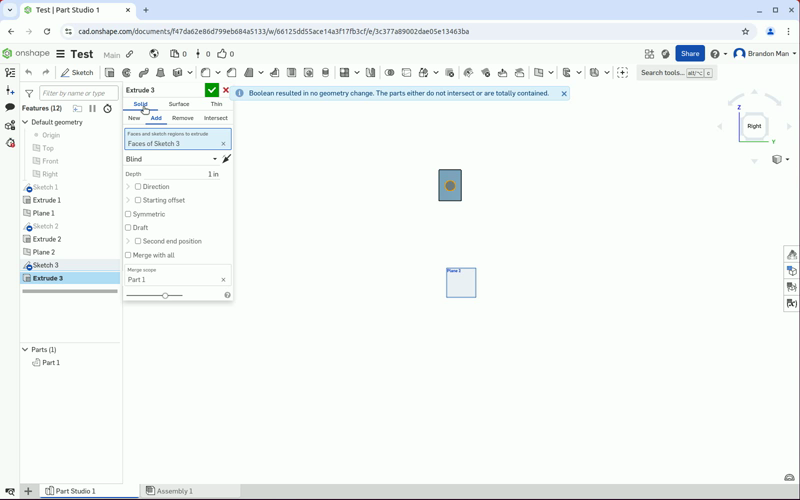
click(143, 106)
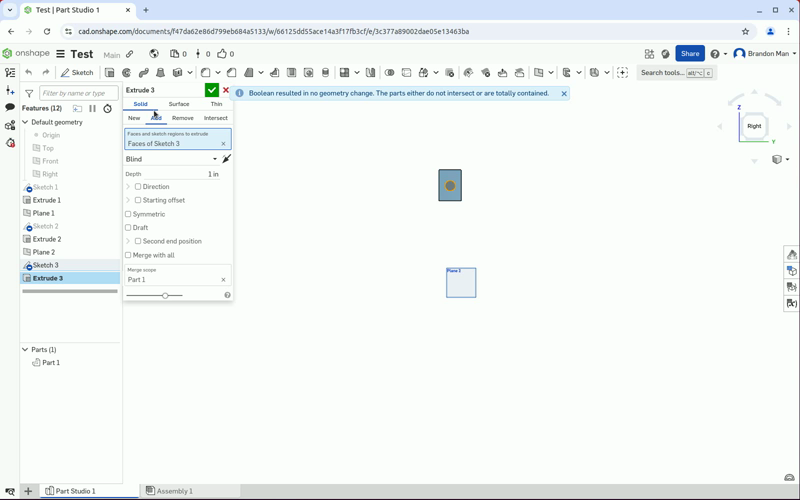
mouse_move(186, 120)
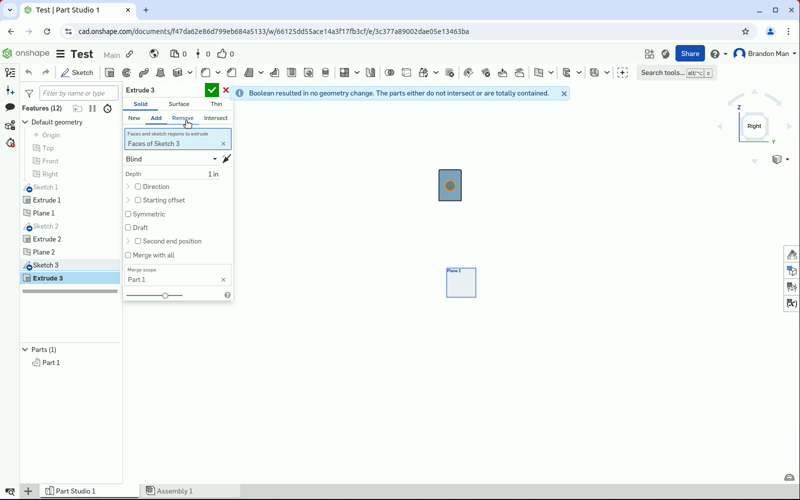
click(186, 120)
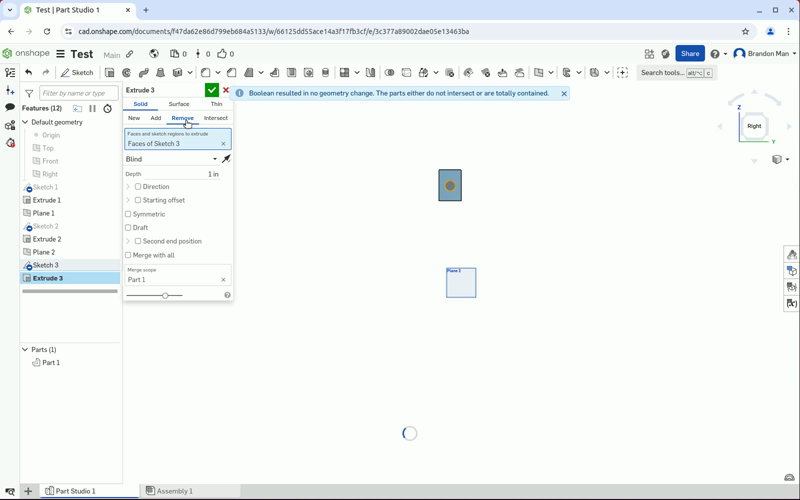
key(tab, 4)
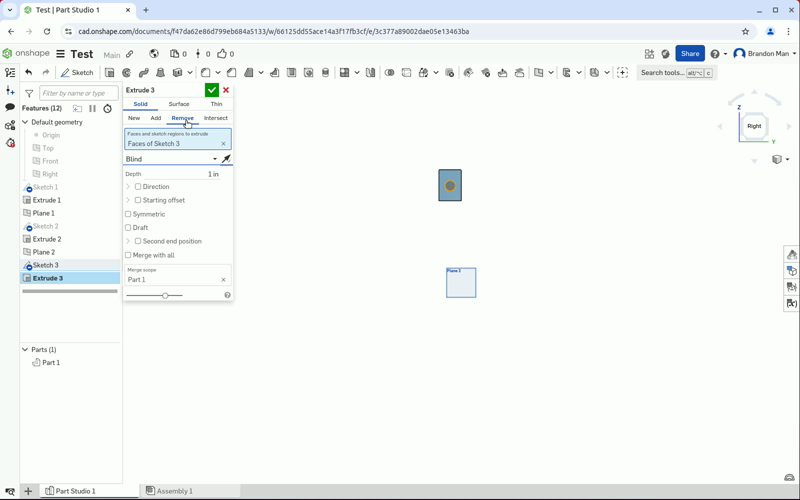
text(0.963)
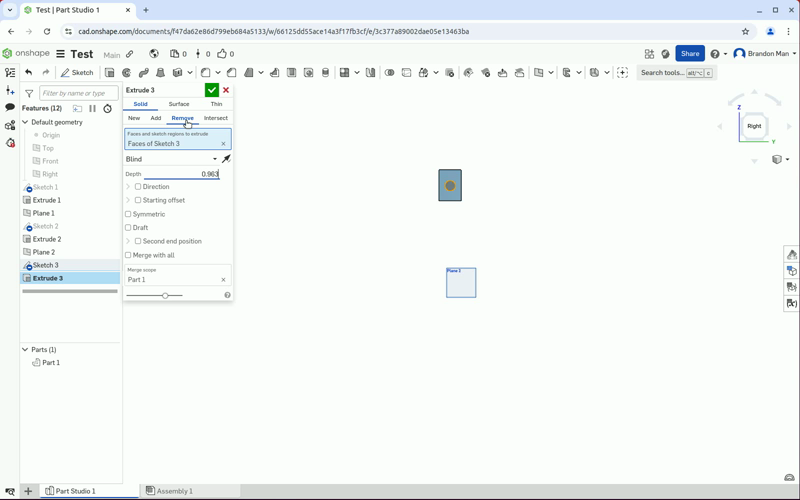
key(tab, 6)
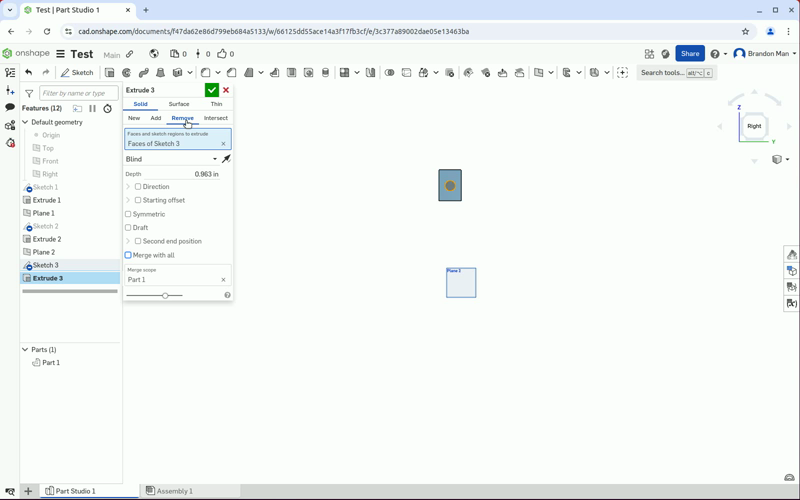
key(space)
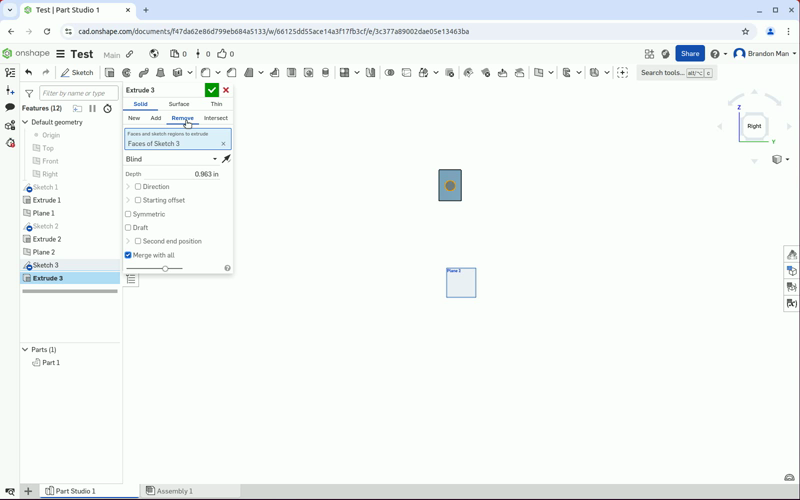
key(enter)
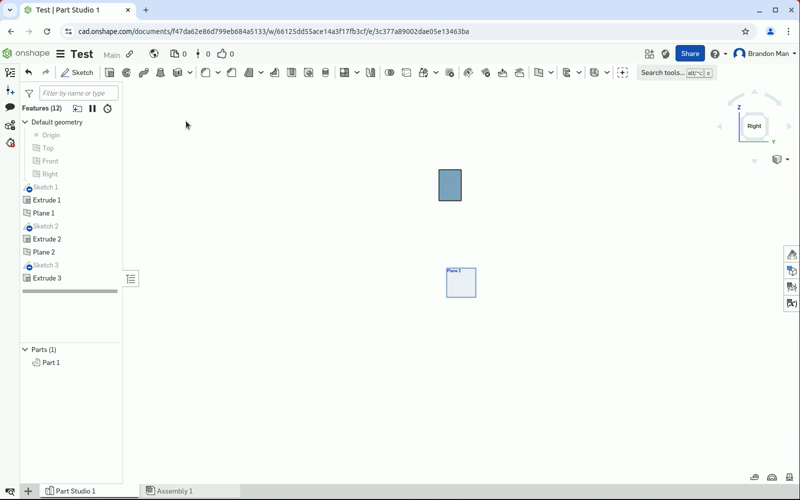
key(shift+h)
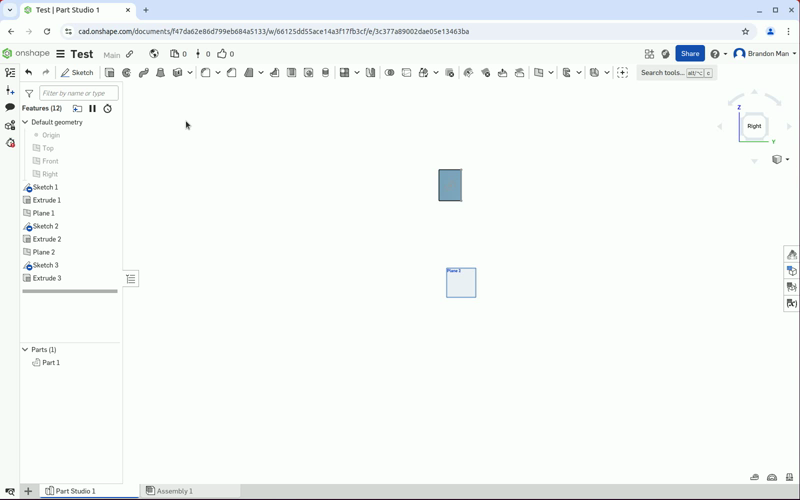
key(shift+h)
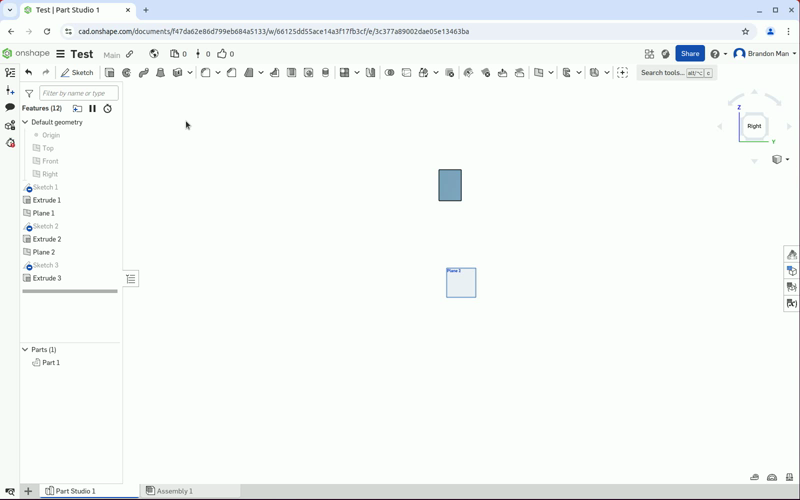
mouse_move(73, 189)
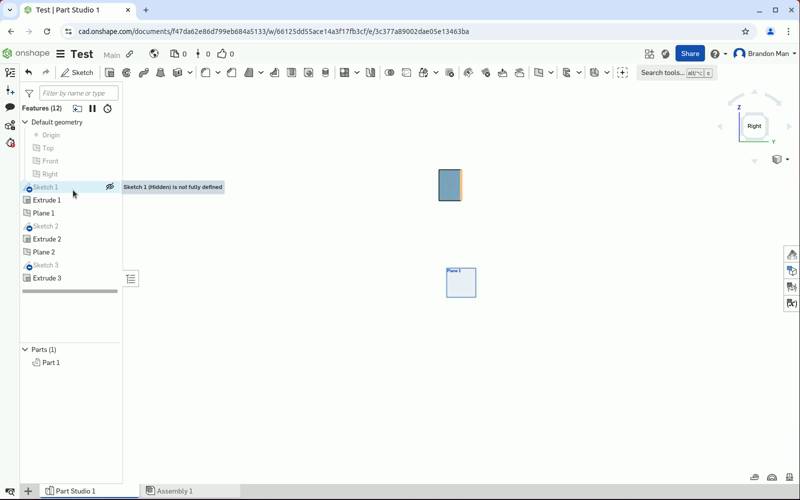
click(73, 189)
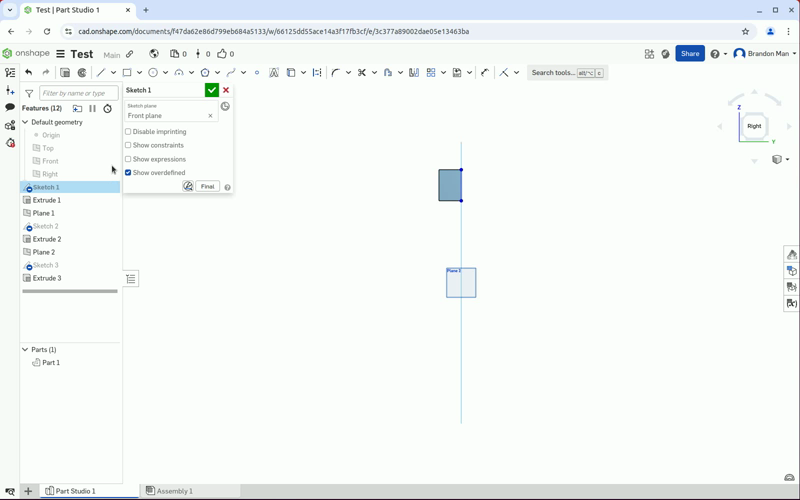
mouse_move(229, 92)
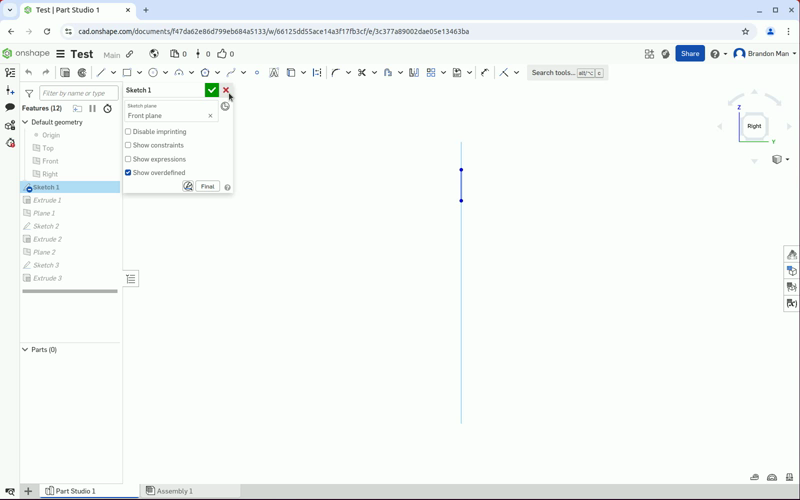
click(229, 92)
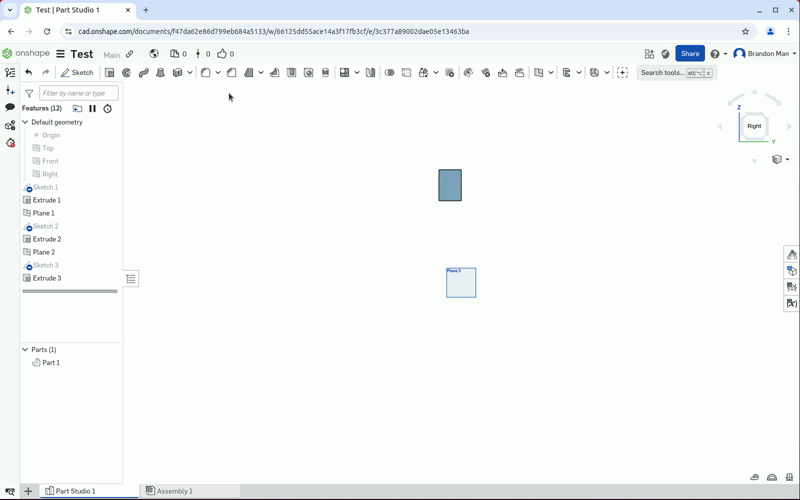
mouse_move(73, 352)
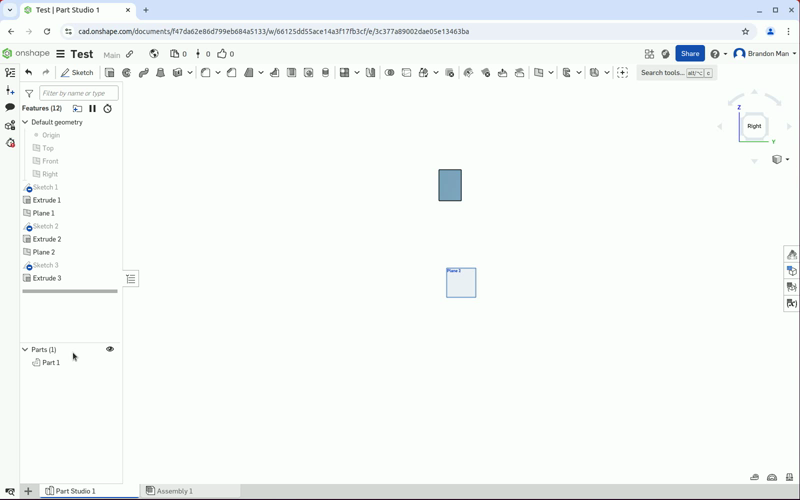
key(y)
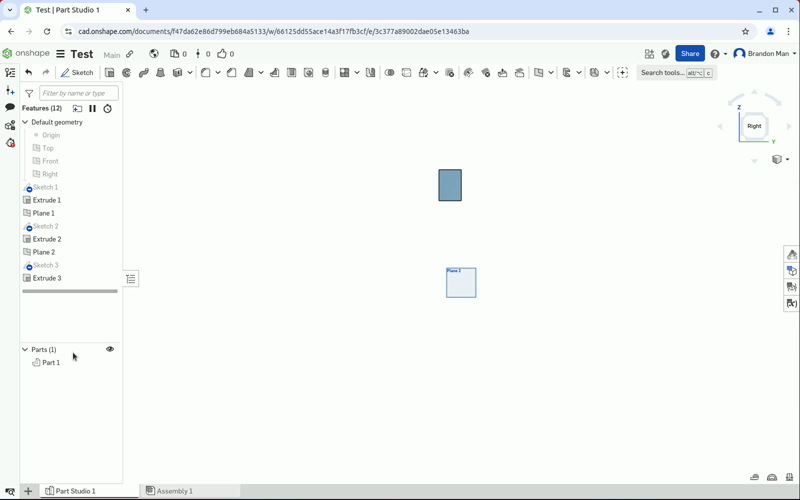
key(shift+p)
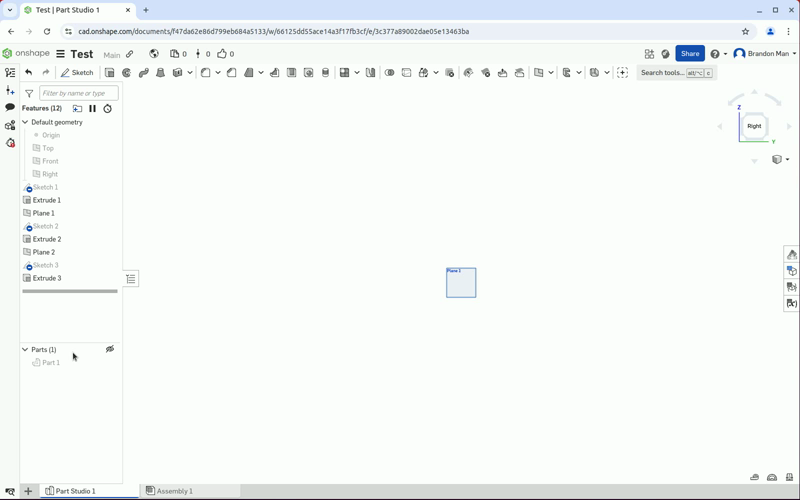
key(space)
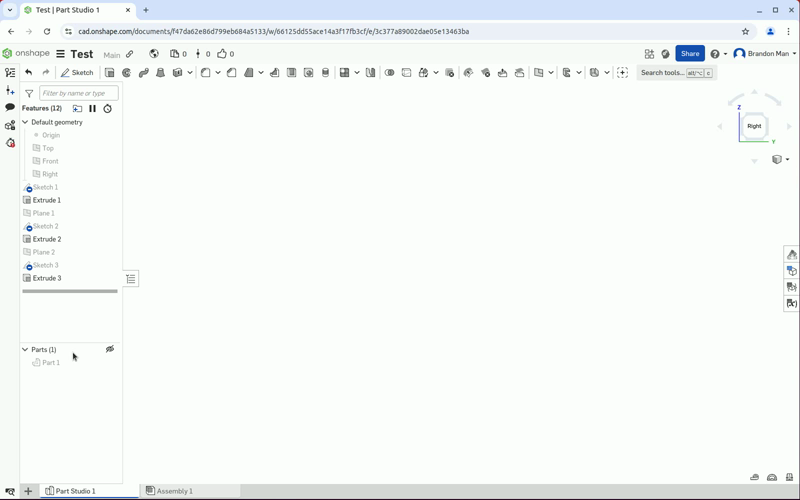
key_down(shift)
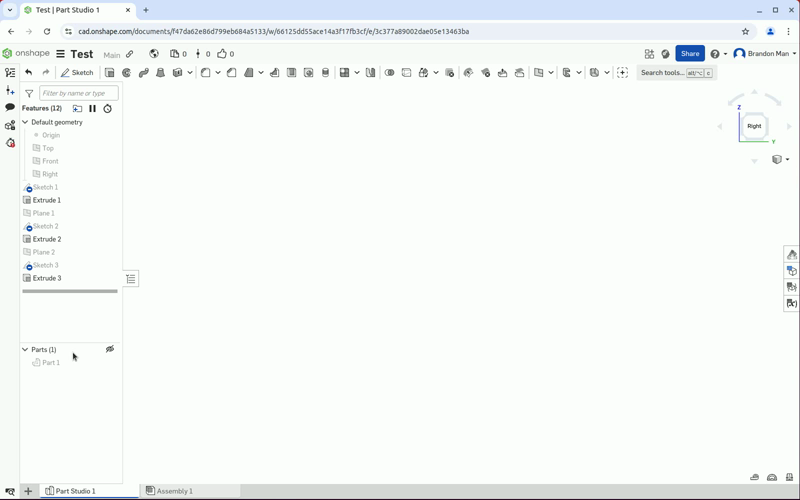
key(right)
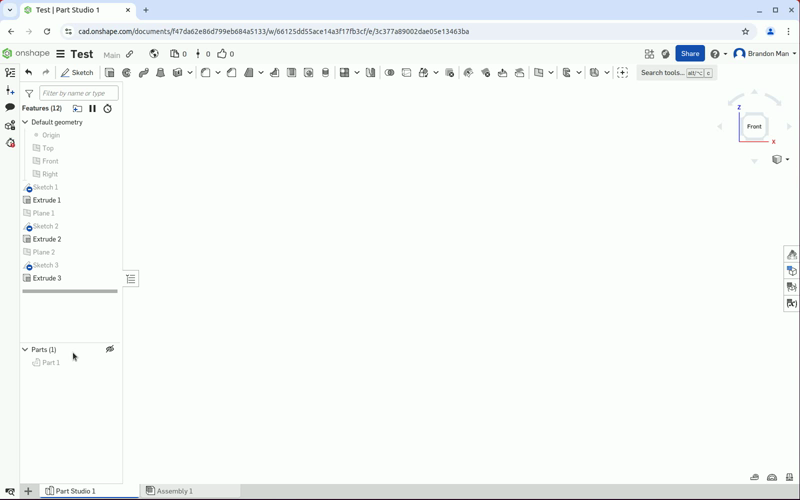
key_up(shift)
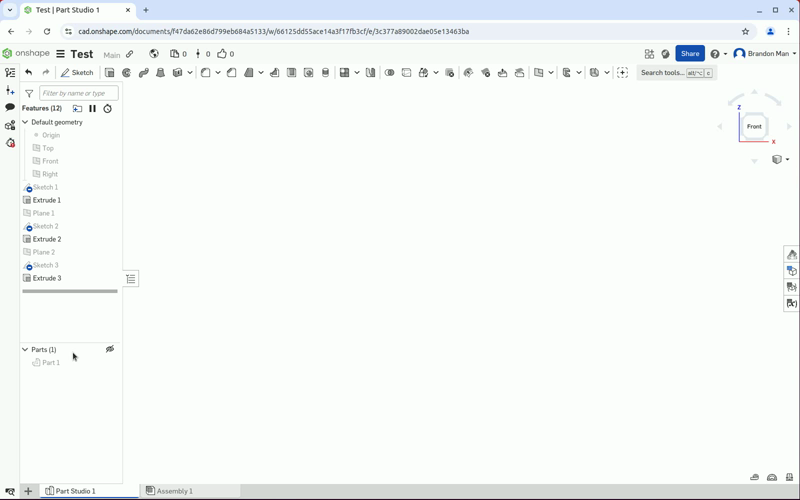
key(space)
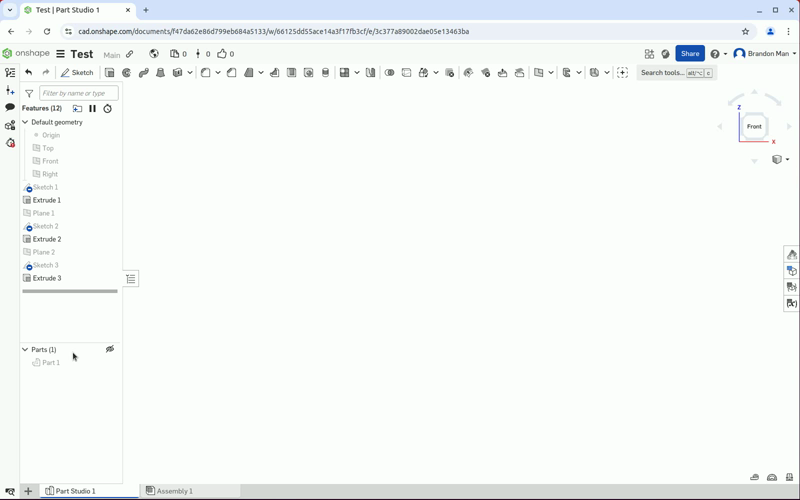
key_down(shift)
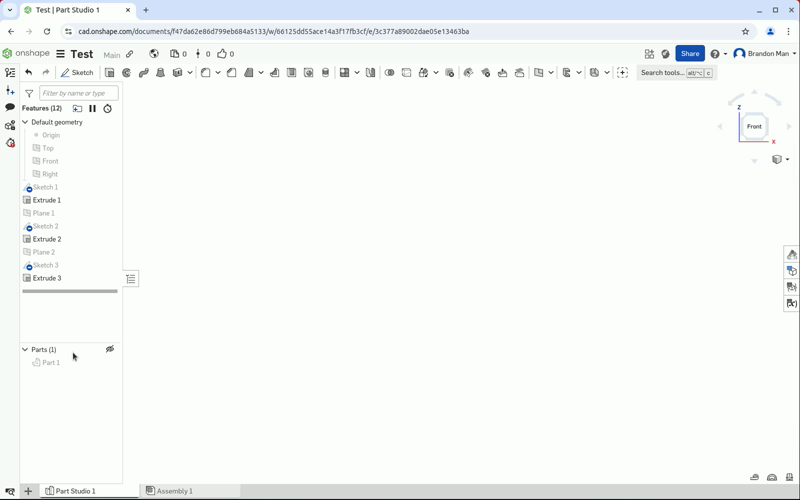
key(down)
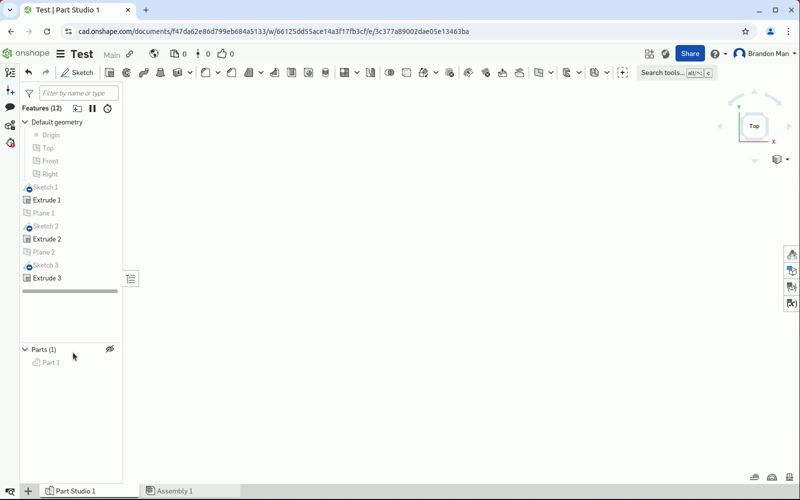
key_up(shift)
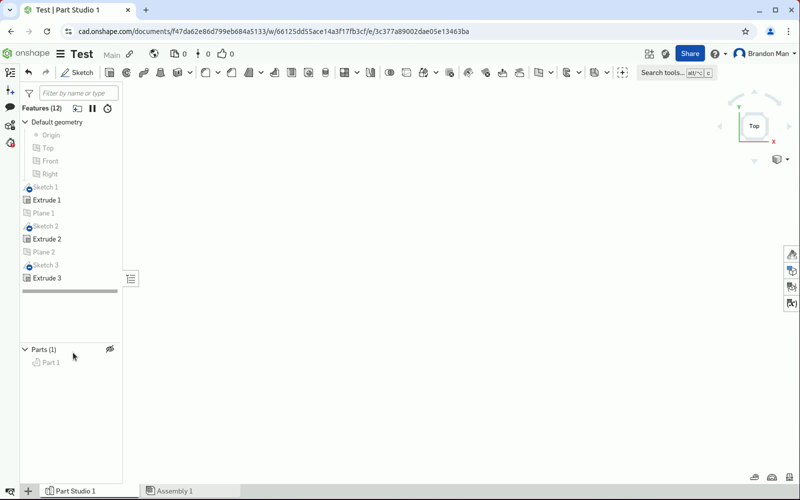
mouse_move(73, 352)
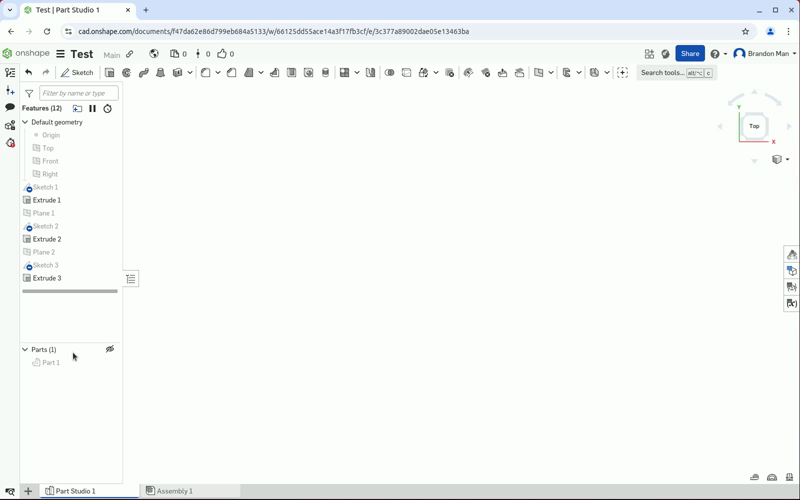
key(shift+y)
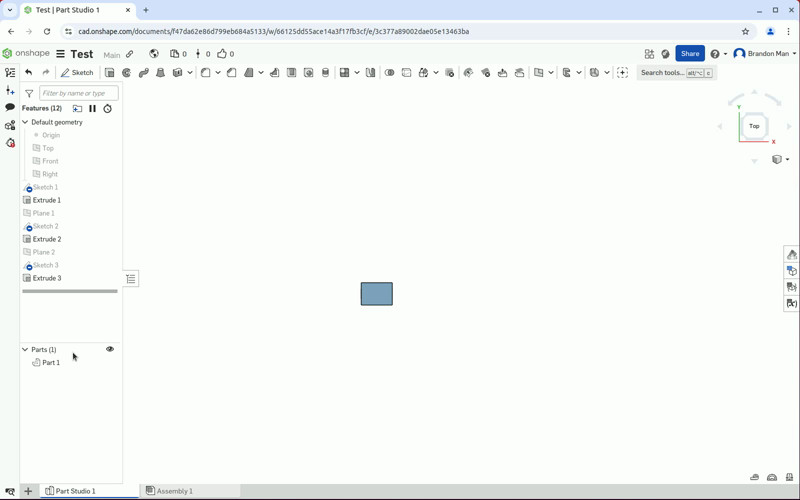
mouse_move(541, 75)
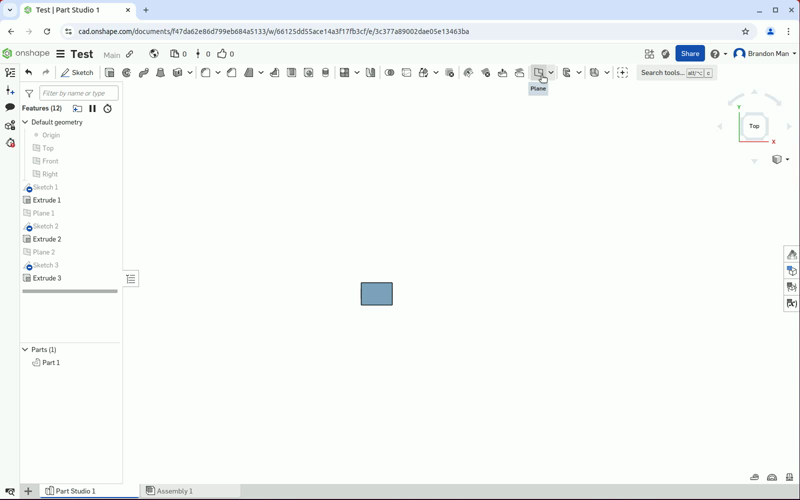
click(541, 75)
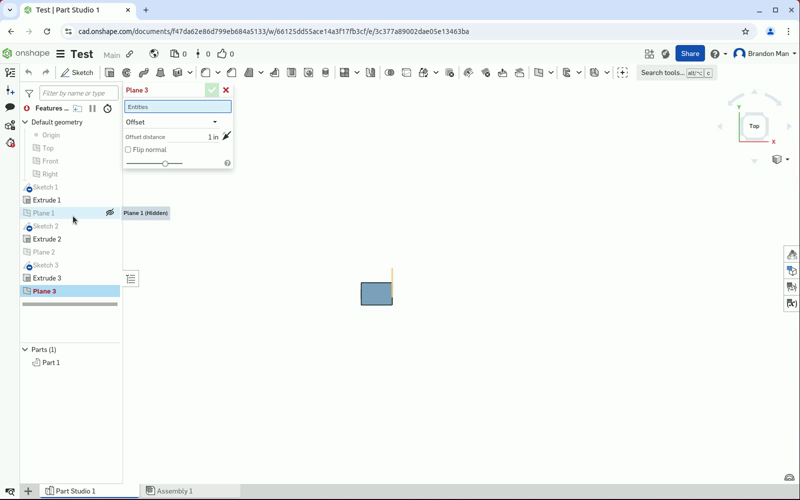
scroll(3)
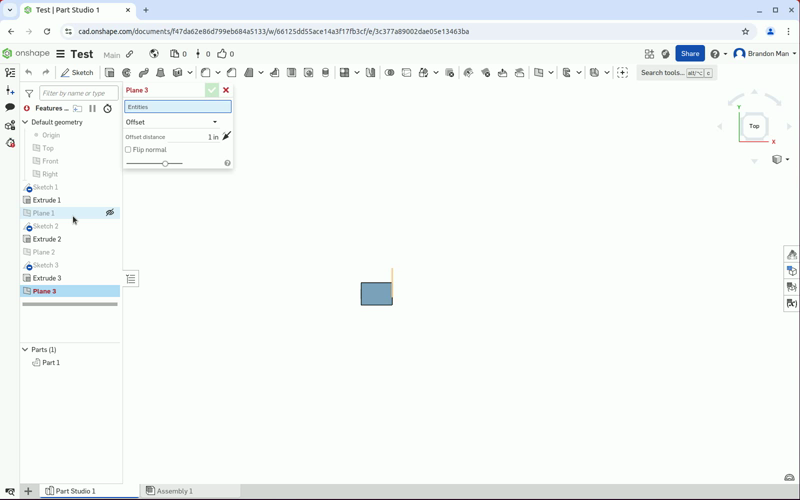
mouse_move(73, 150)
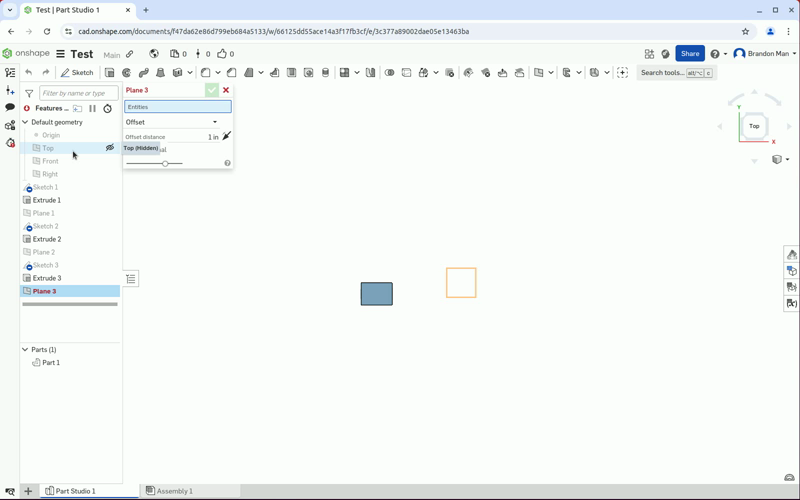
click(73, 150)
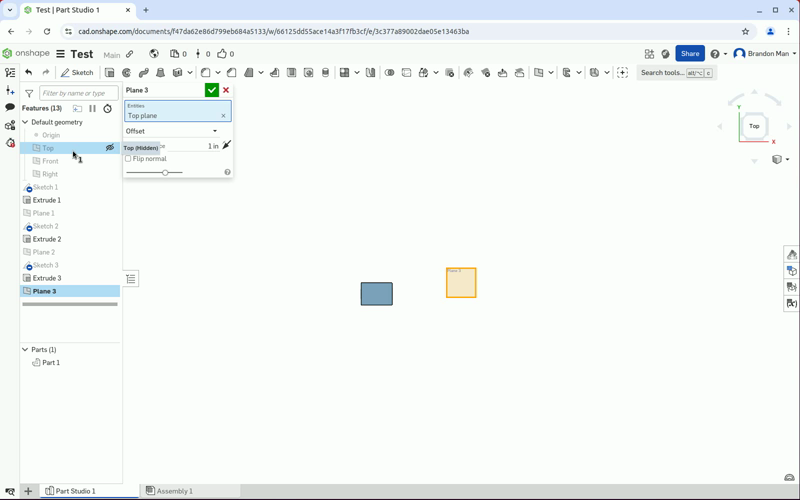
key(tab, 2)
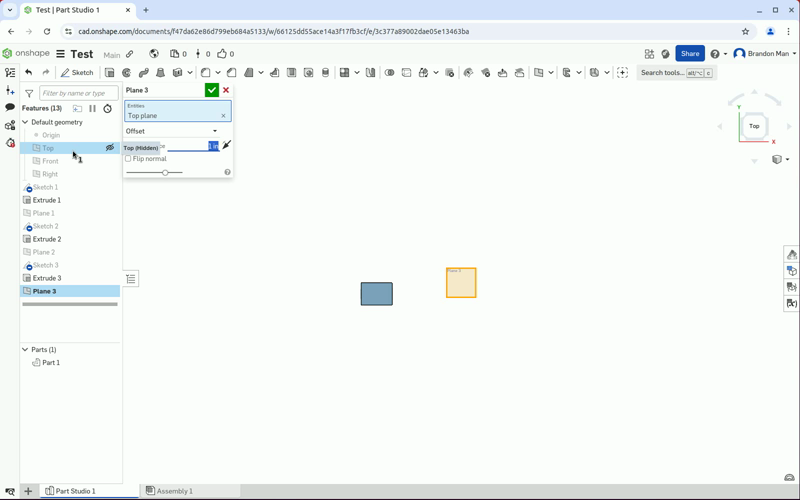
text(23.108)
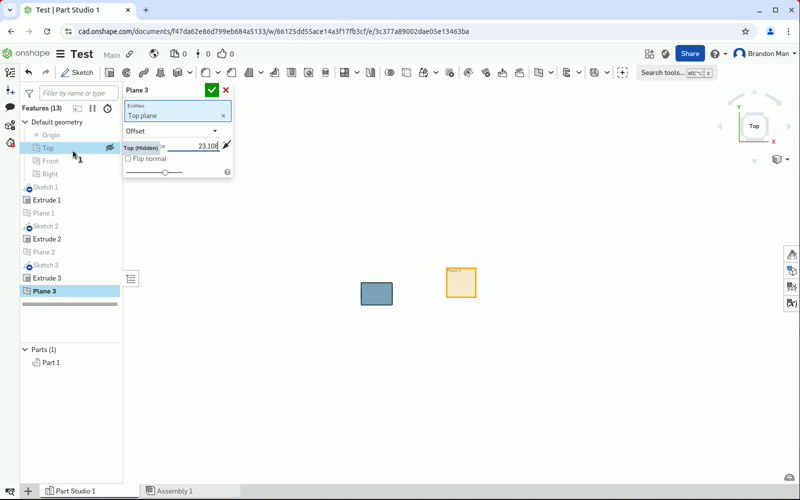
key(enter, 2)
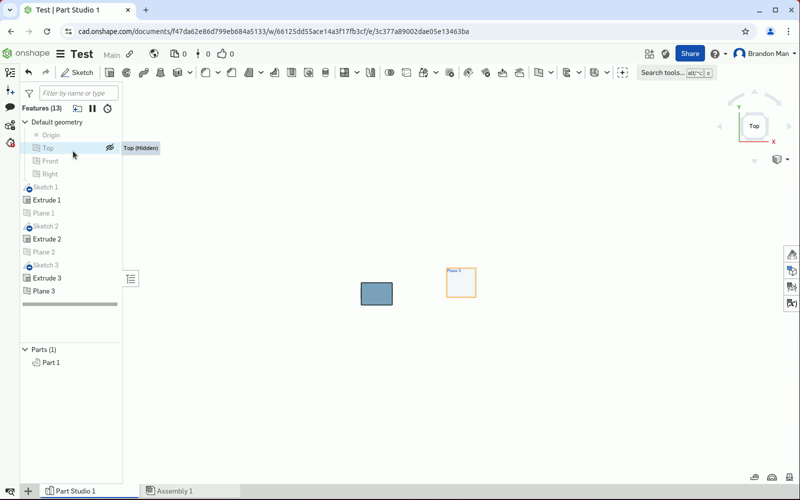
key(shift+s)
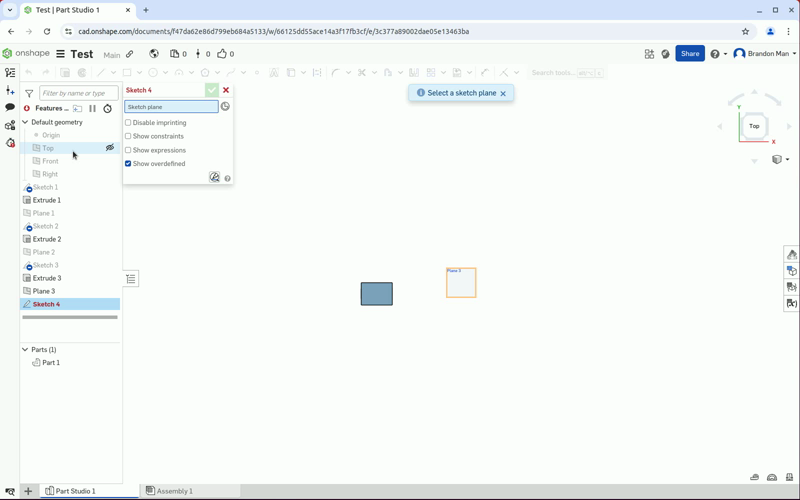
mouse_move(73, 293)
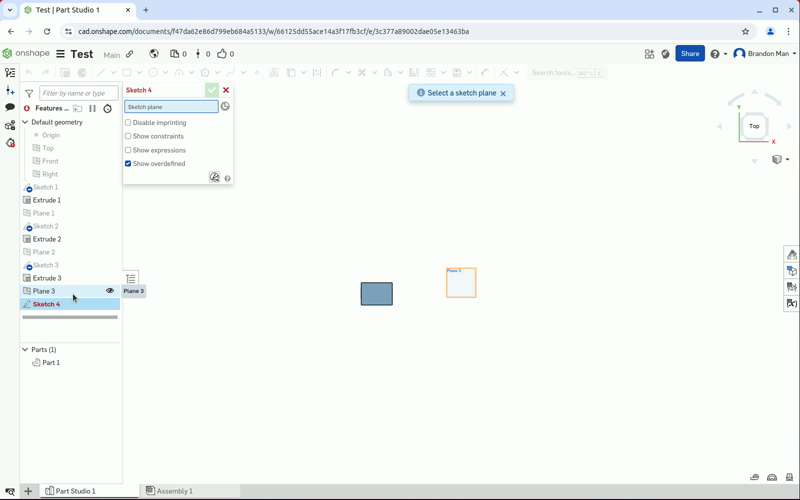
click(73, 293)
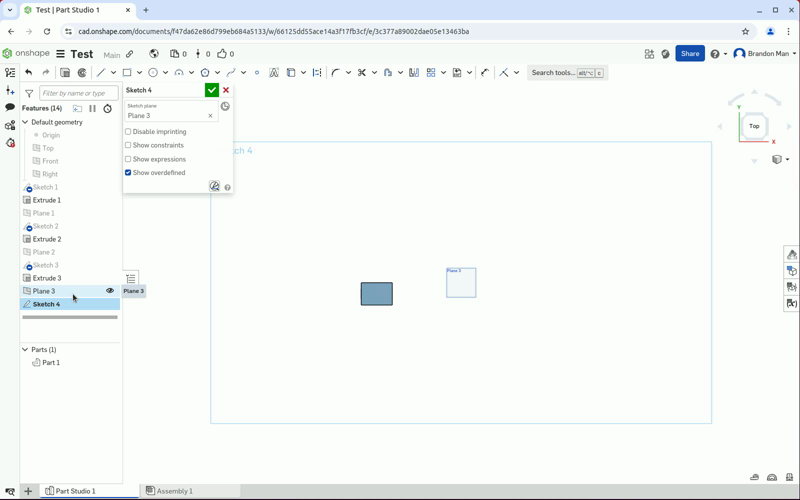
mouse_move(73, 352)
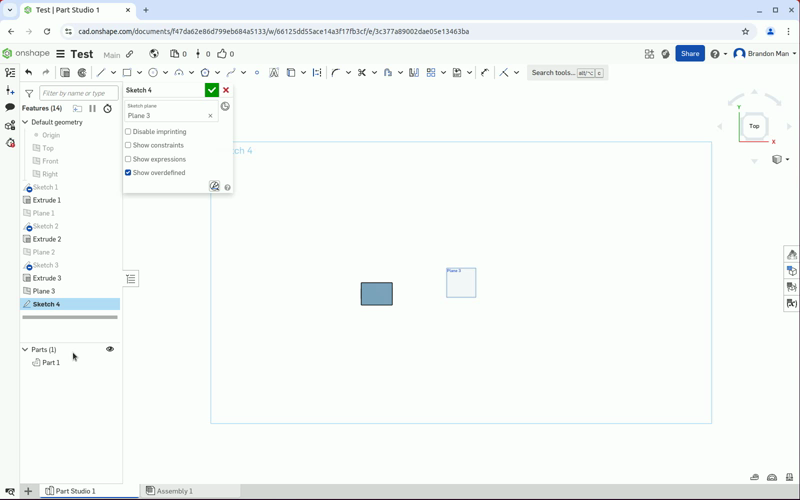
key(y)
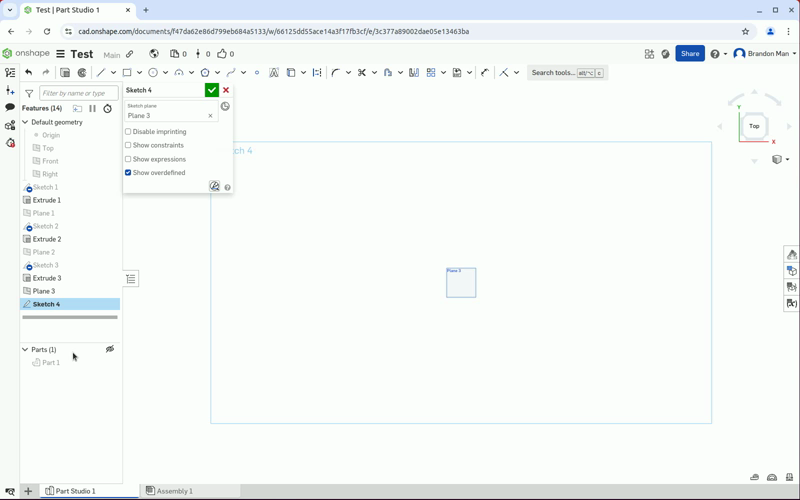
key(c)
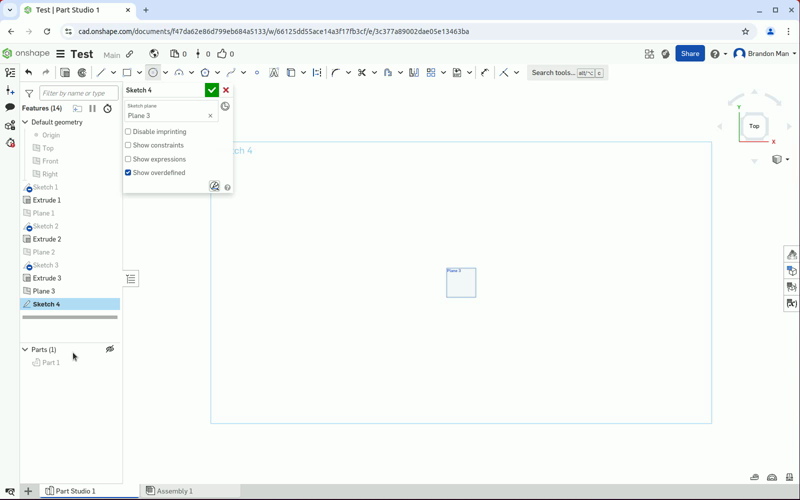
key_down(shift)
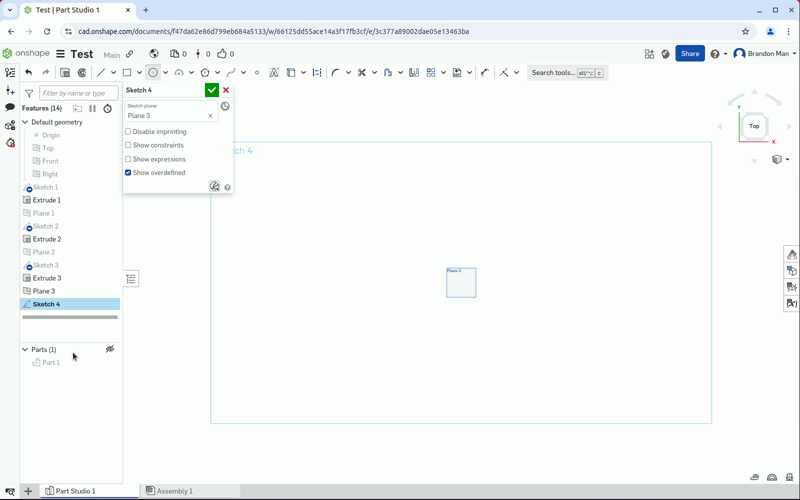
mouse_move(377, 293)
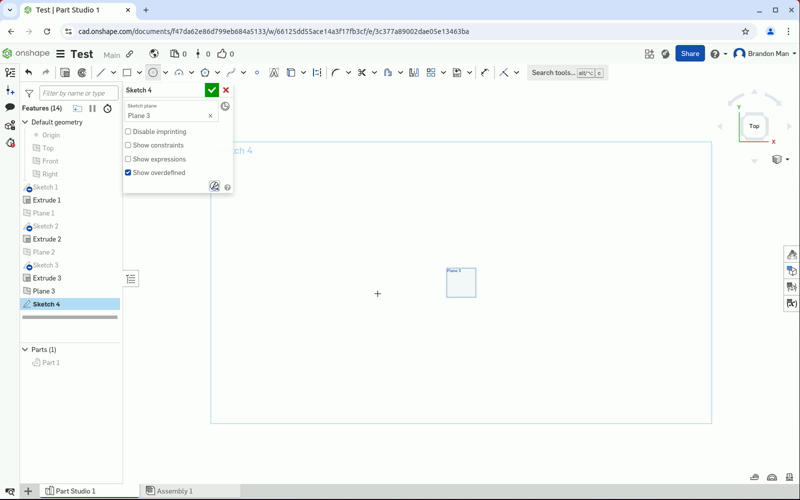
click(377, 293)
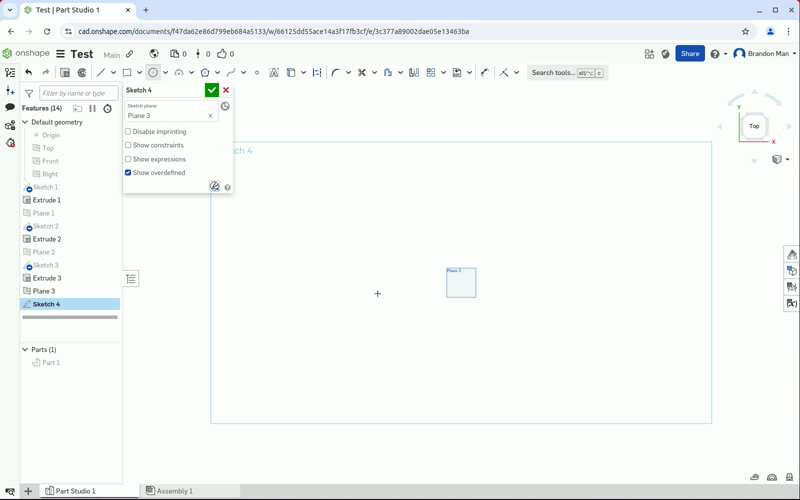
key_up(shift)
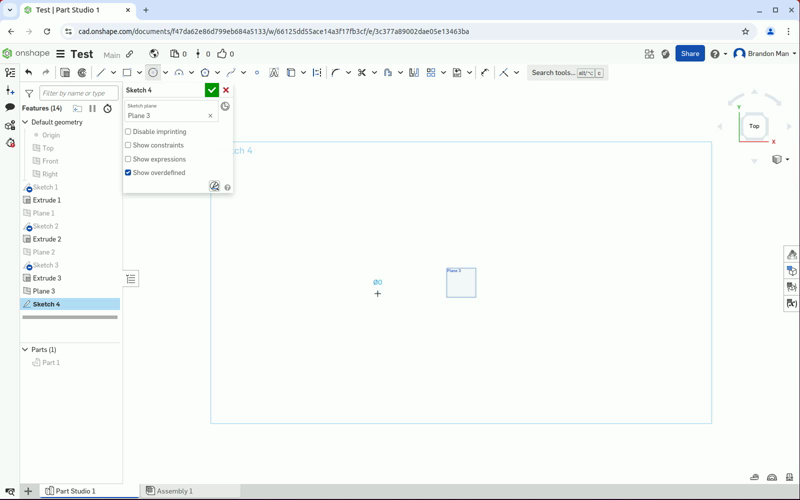
mouse_move(382, 293)
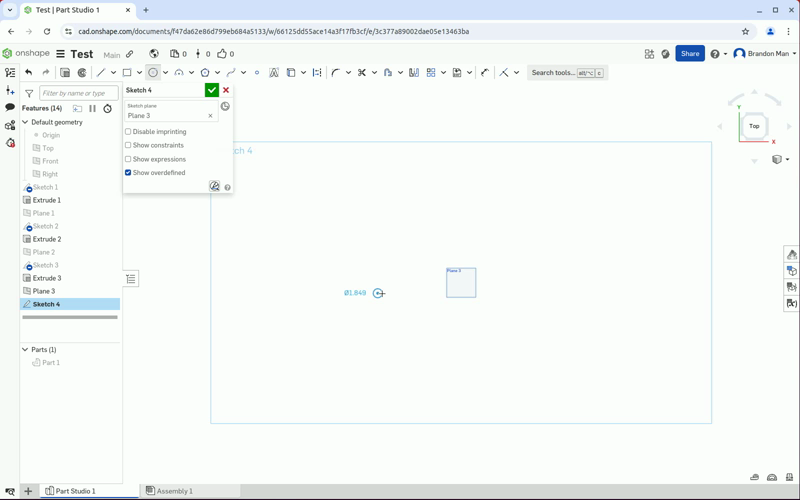
click(382, 293)
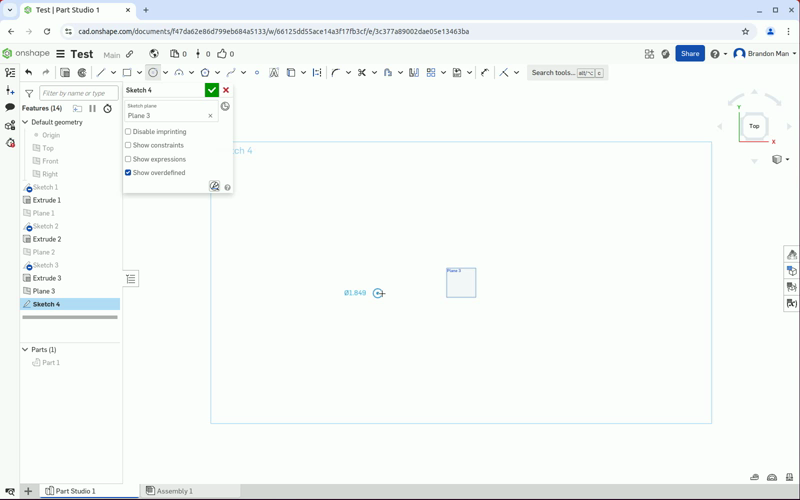
key(esc)
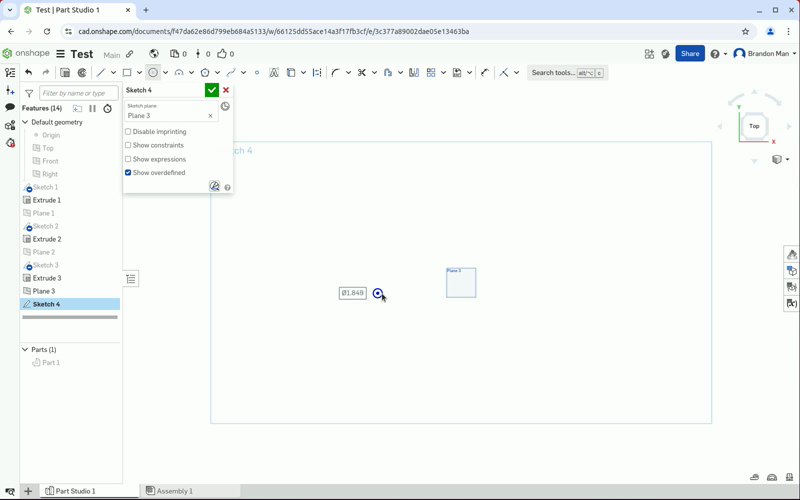
mouse_move(376, 294)
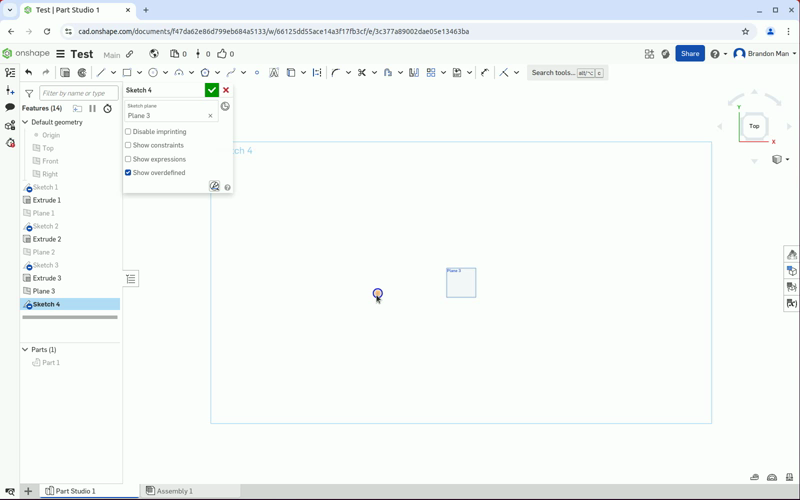
scroll(6)
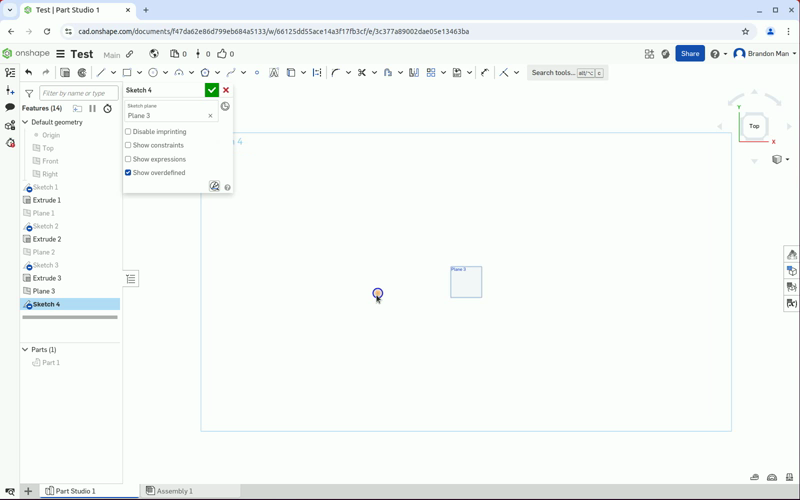
scroll(6)
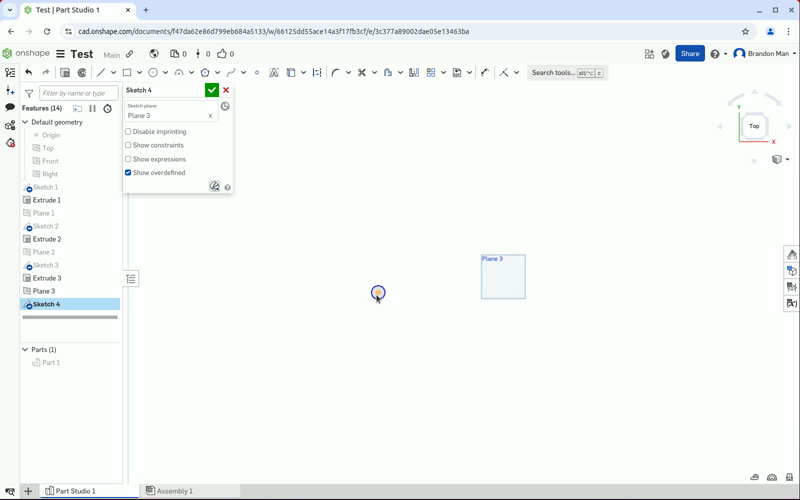
scroll(6)
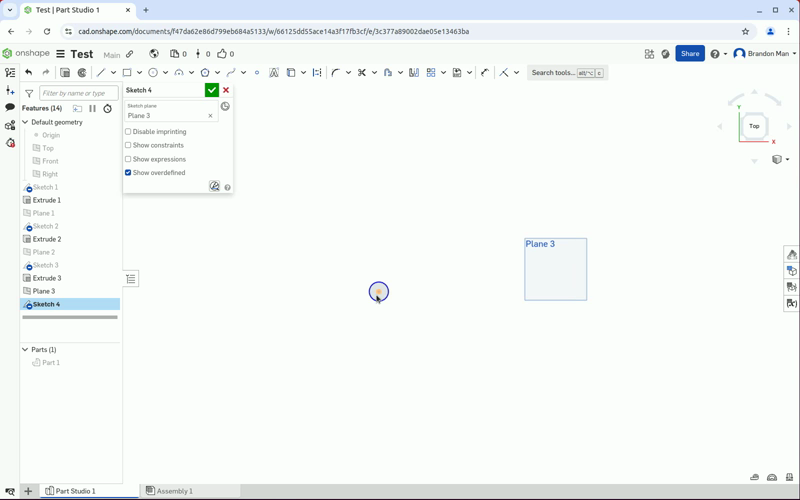
scroll(6)
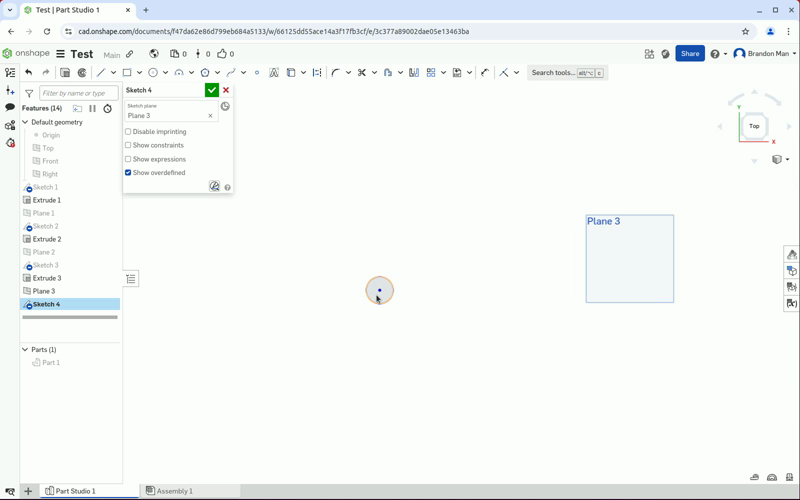
scroll(6)
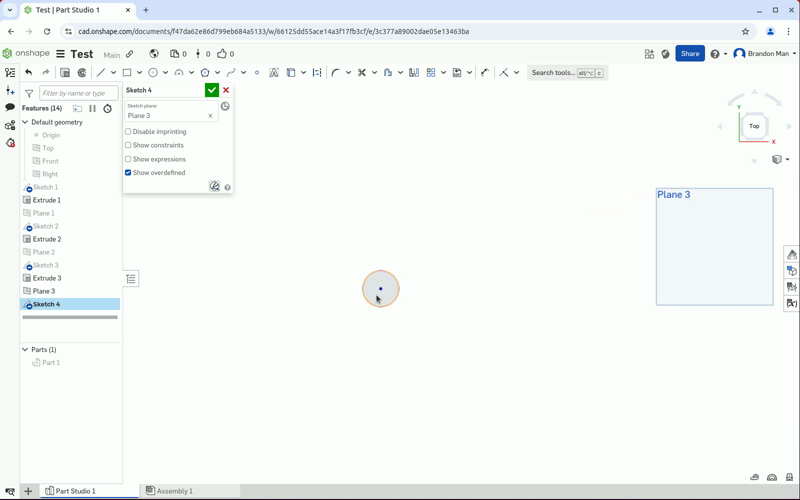
scroll(6)
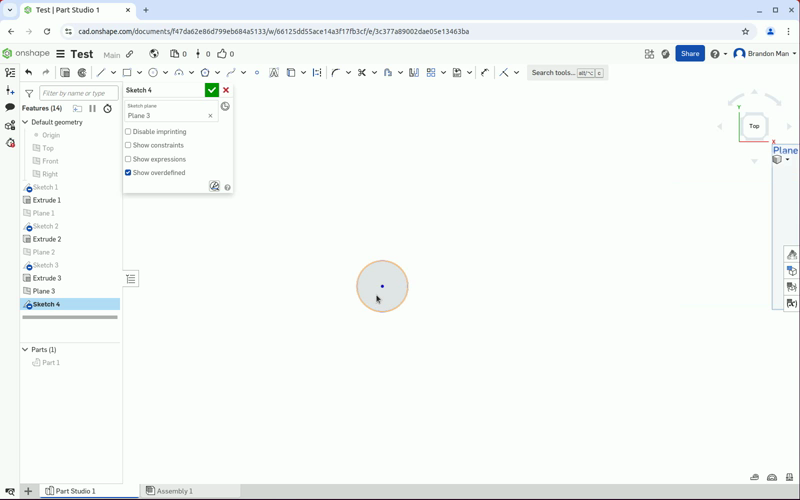
scroll(6)
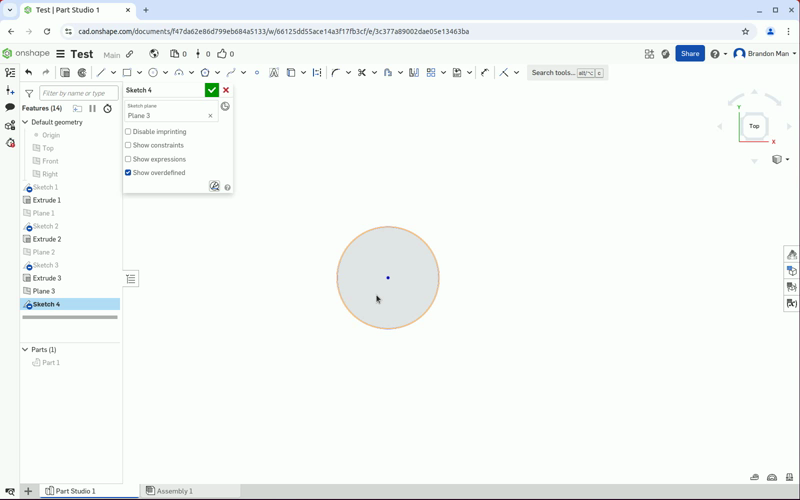
click(376, 294)
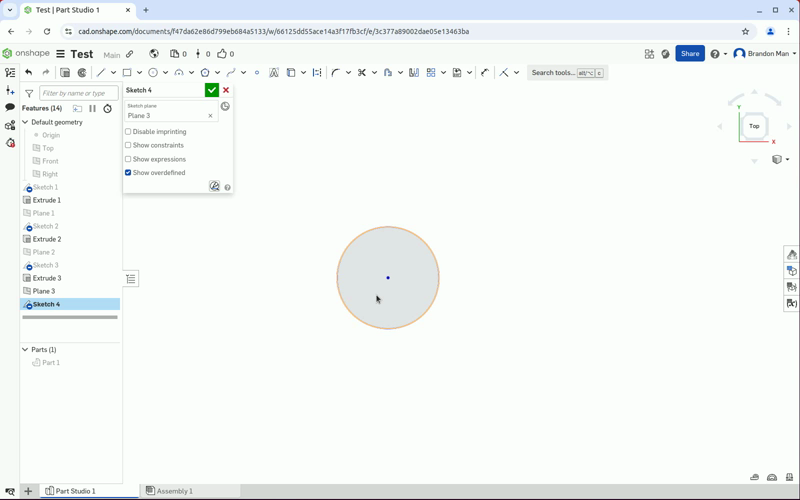
scroll(-6)
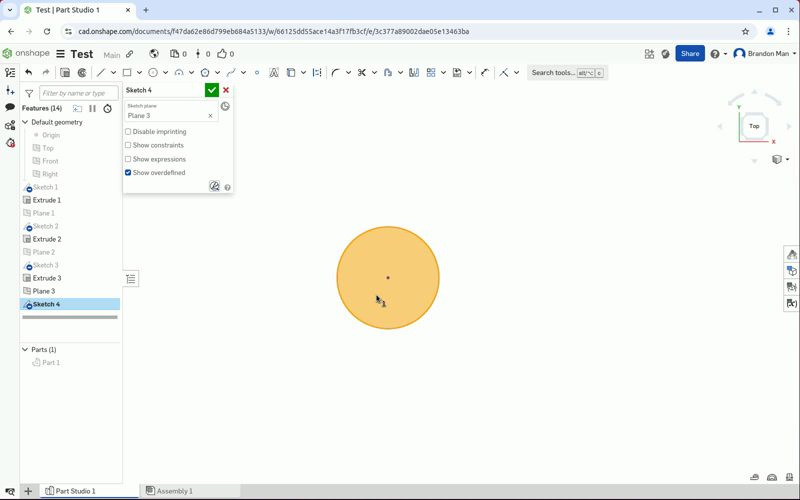
scroll(-6)
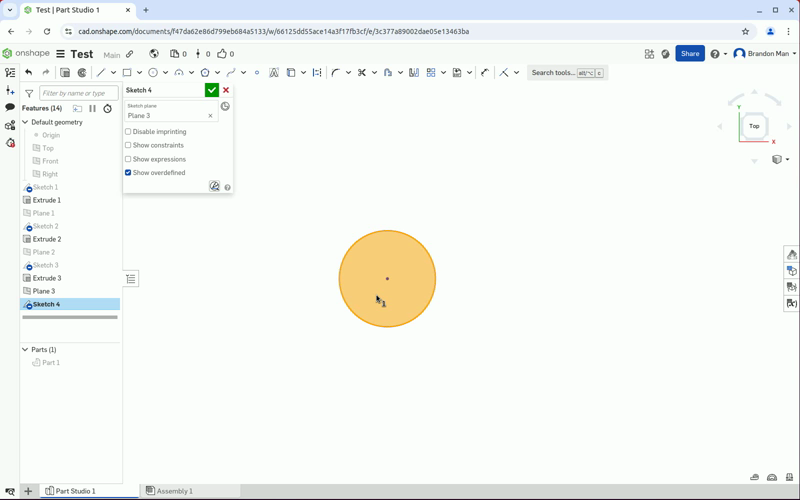
scroll(-6)
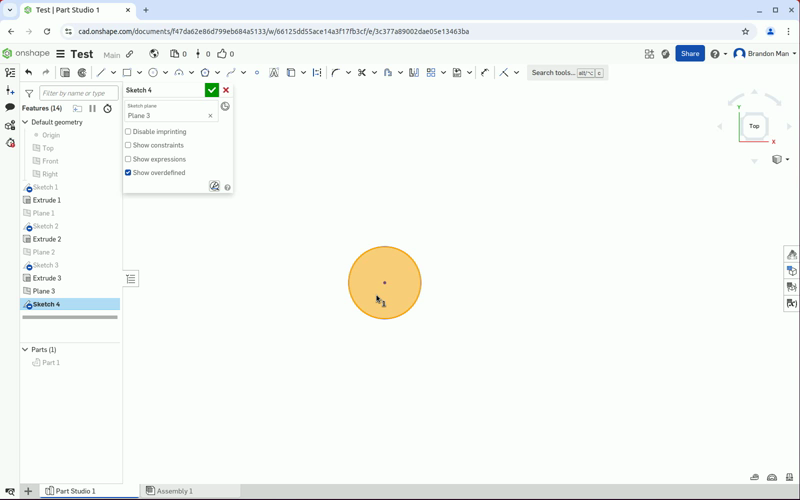
scroll(-6)
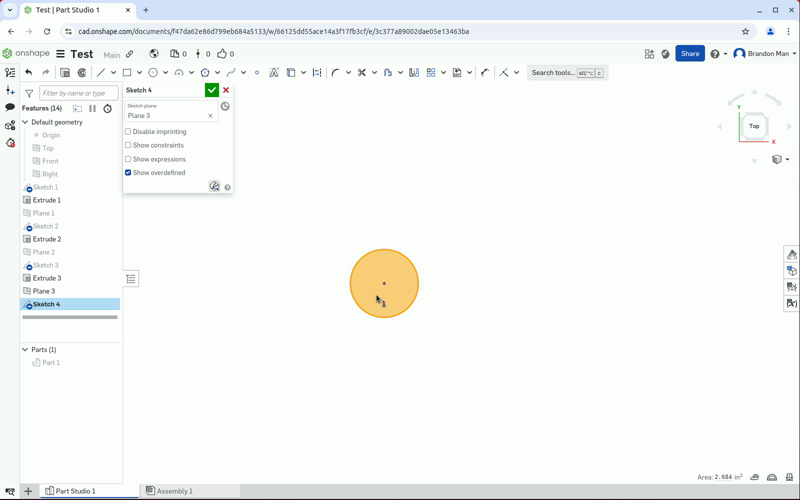
scroll(-6)
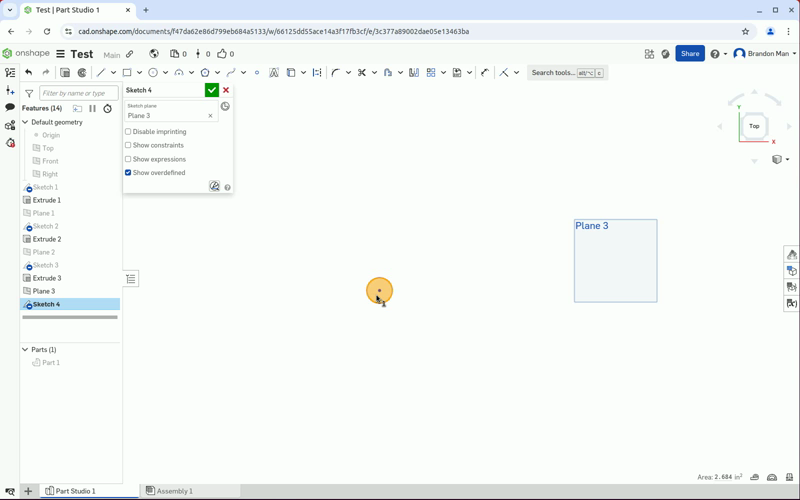
scroll(-6)
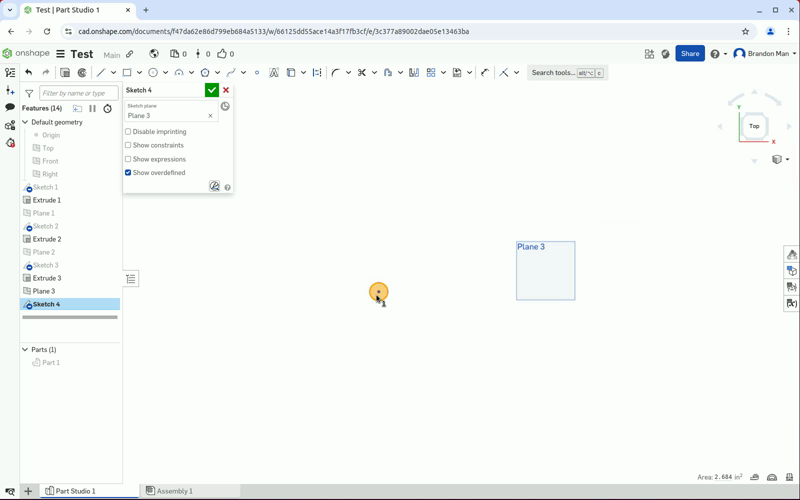
scroll(-6)
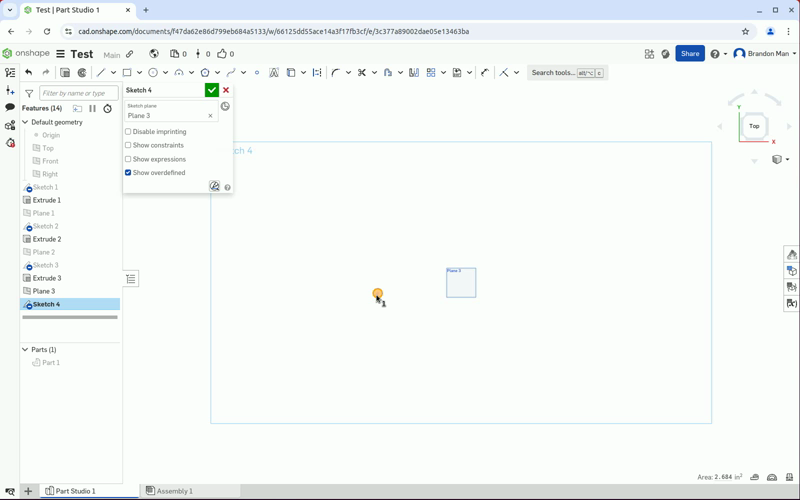
mouse_move(73, 352)
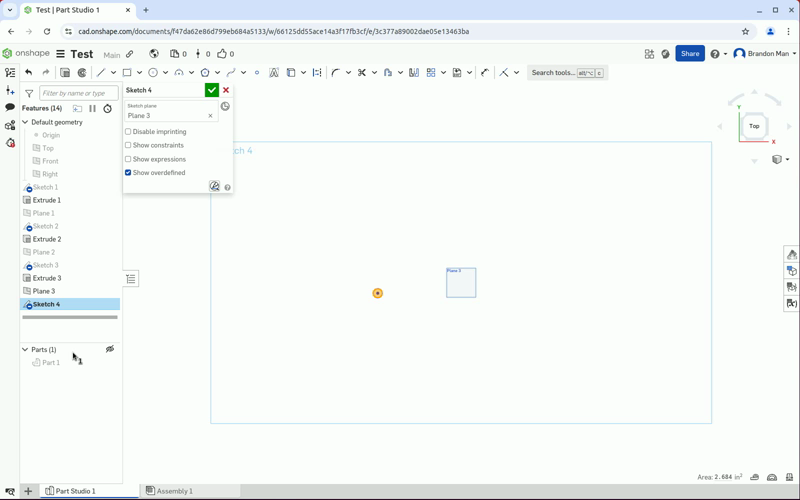
key(shift+y)
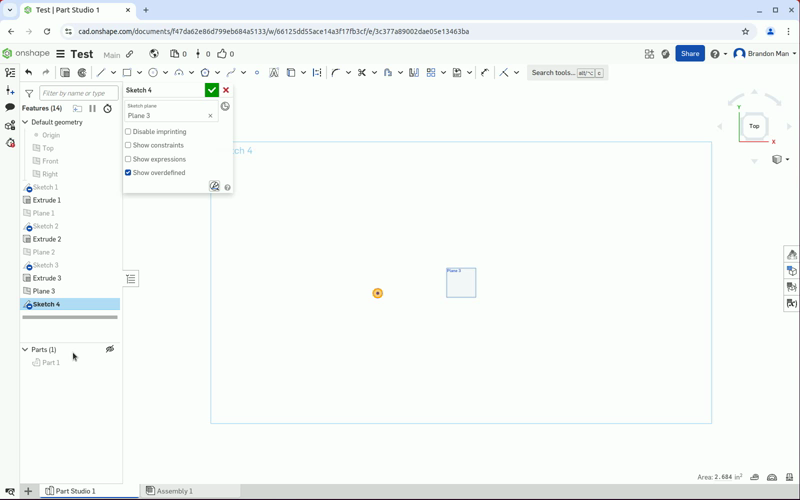
key(shift+e)
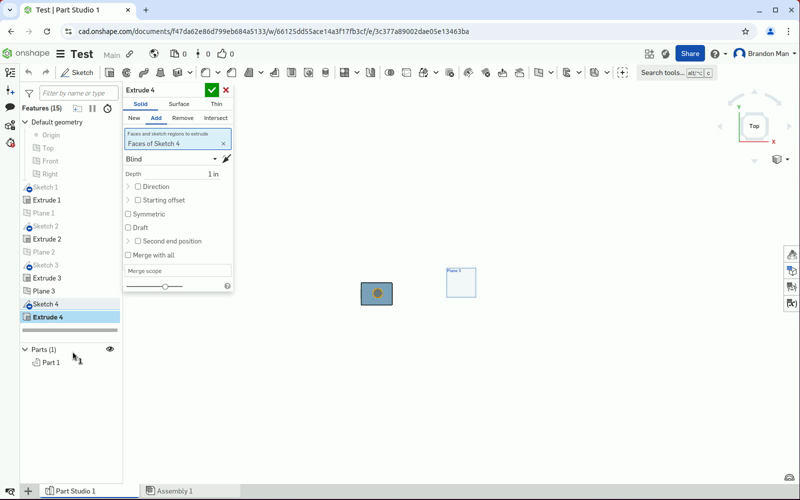
mouse_move(143, 106)
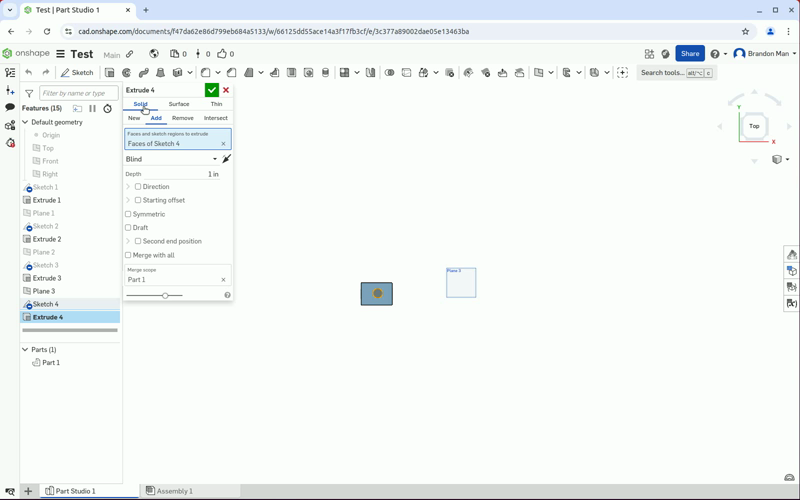
click(143, 106)
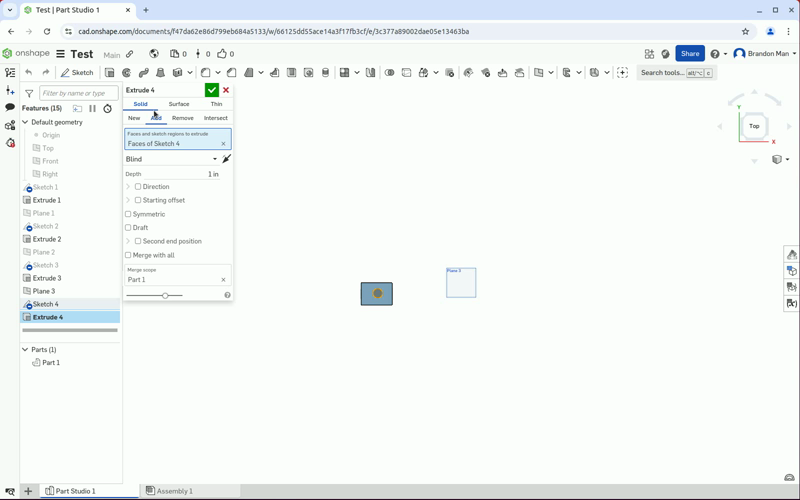
mouse_move(186, 120)
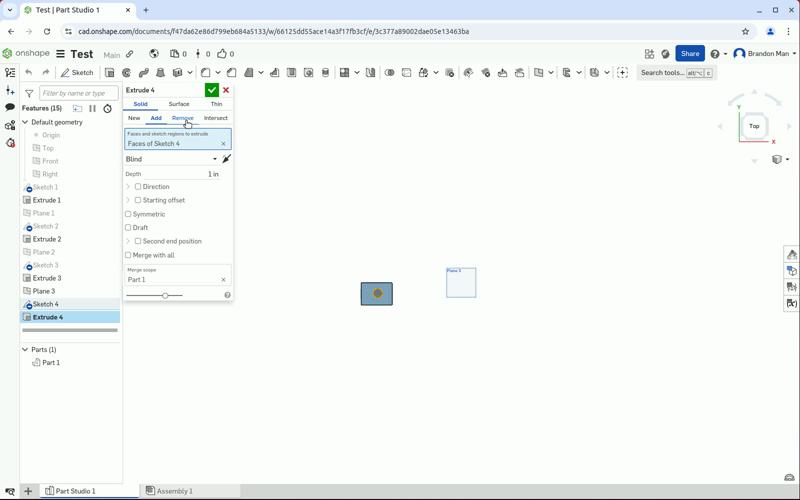
click(186, 120)
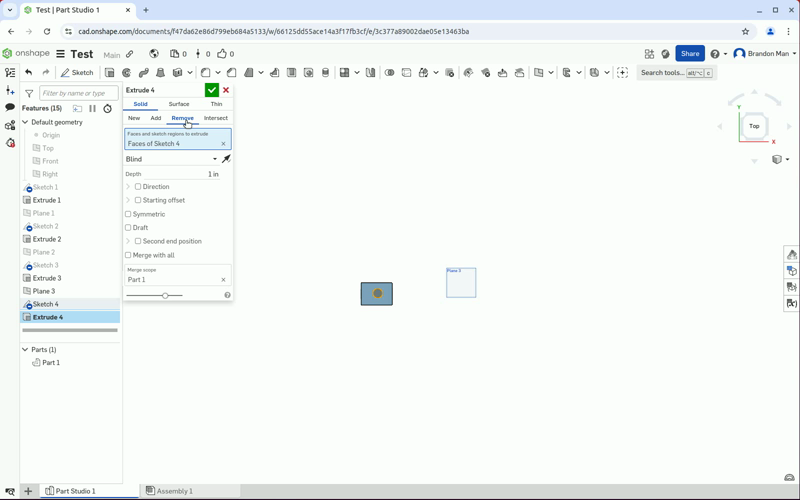
key(tab, 4)
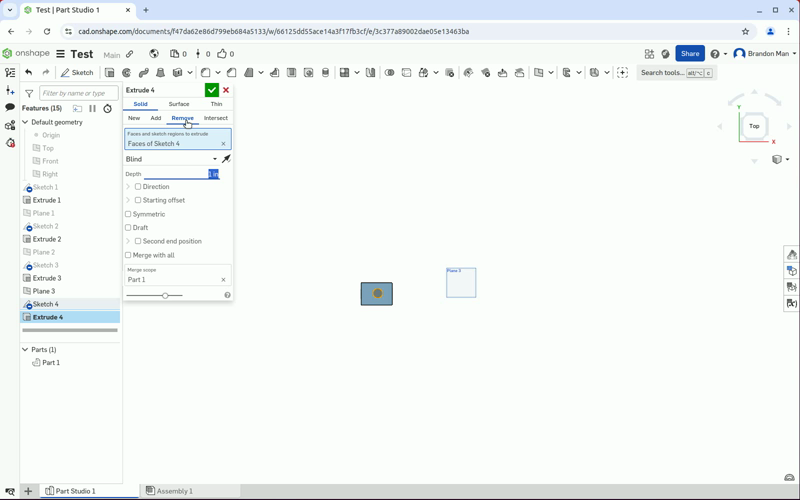
text(0.963)
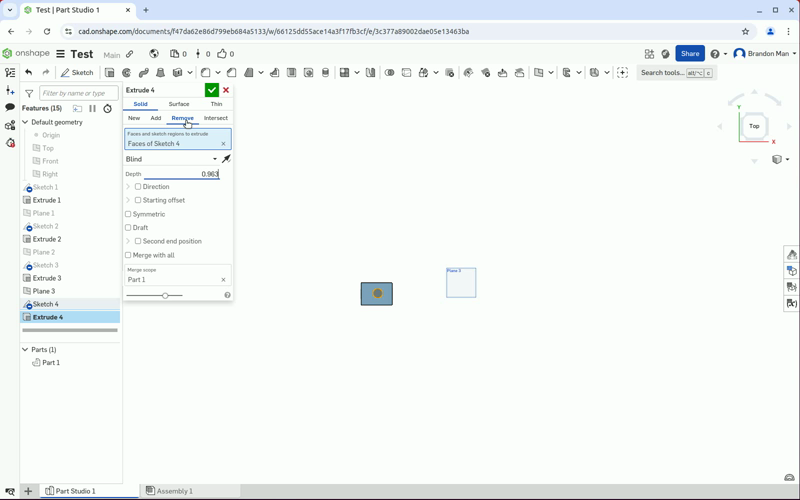
key(tab, 6)
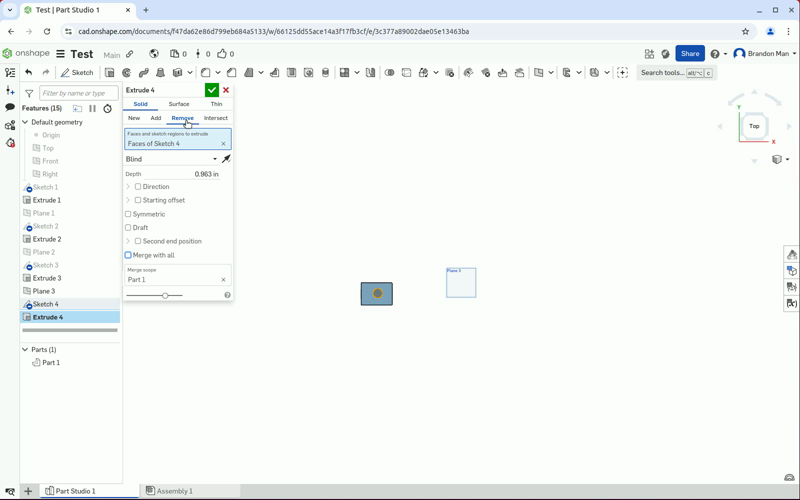
key(space)
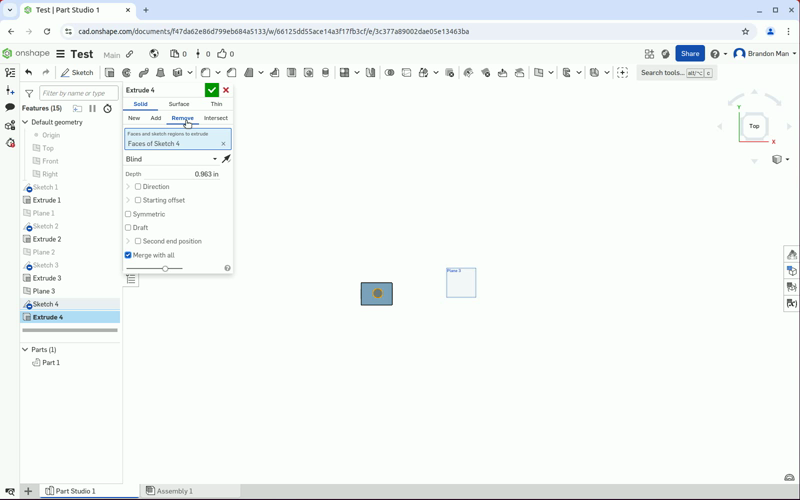
key(enter)
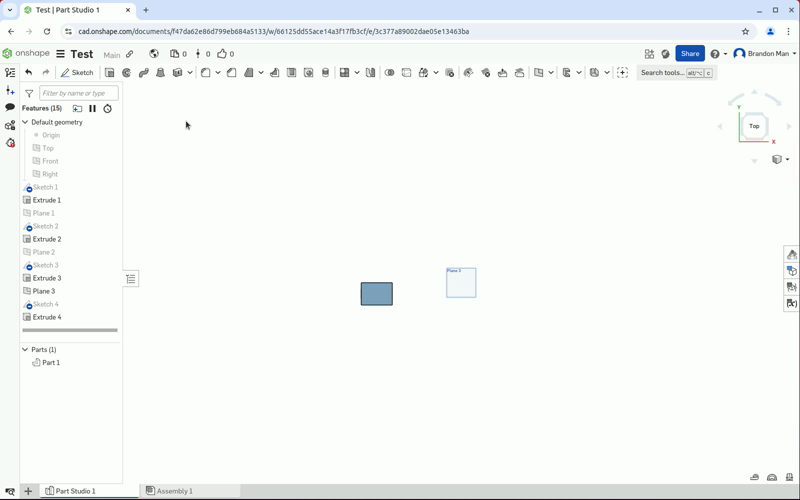
key(shift+h)
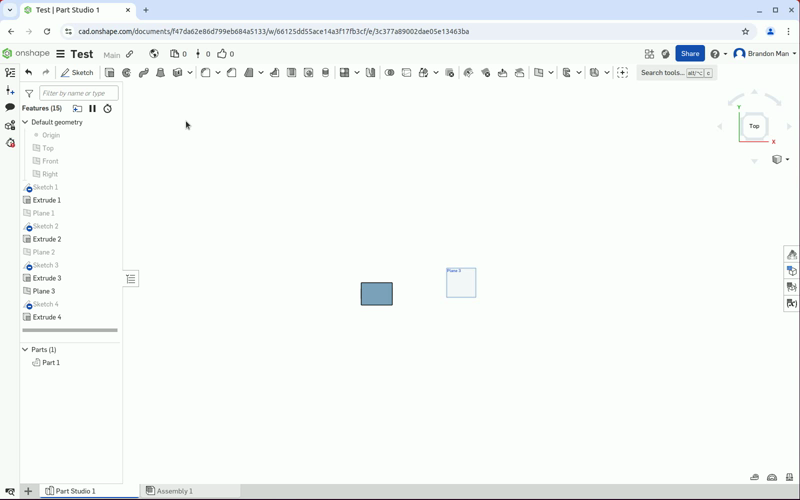
key(shift+h)
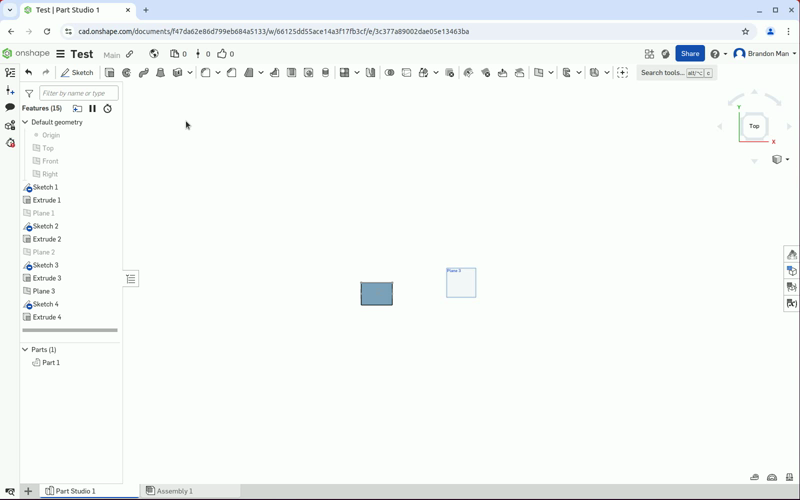
key(shift+7)
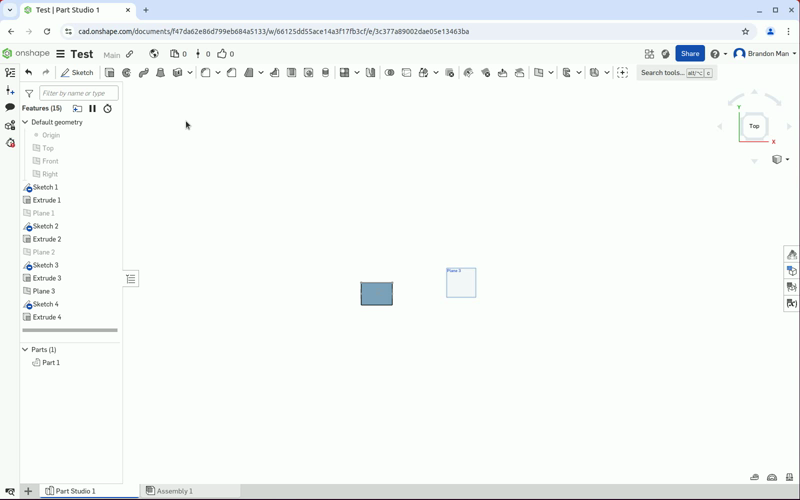
key(up, 3)
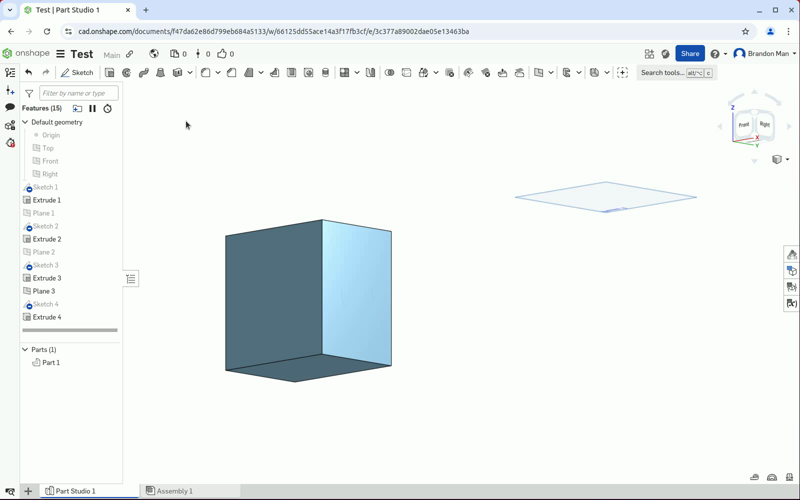
key(left, 3)
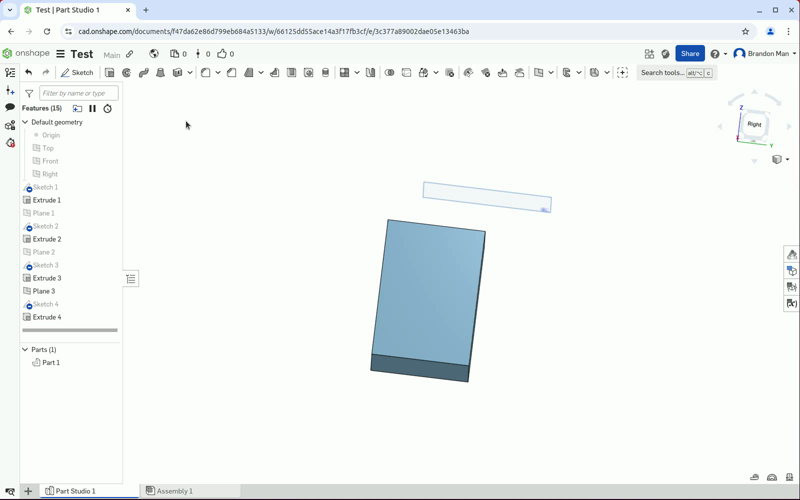
key(right, 3)
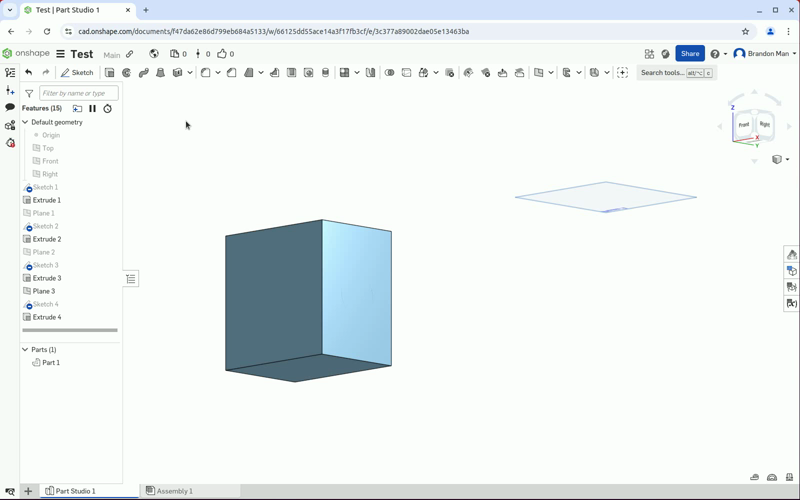
key(down, 3)
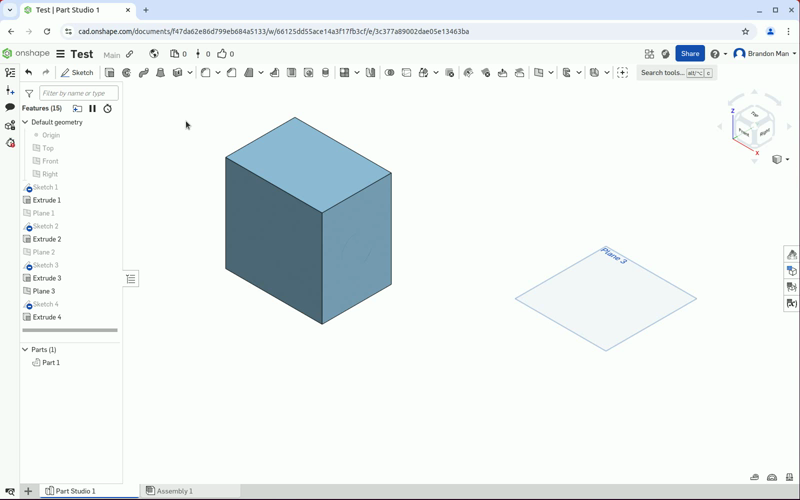
mouse_move(73, 189)
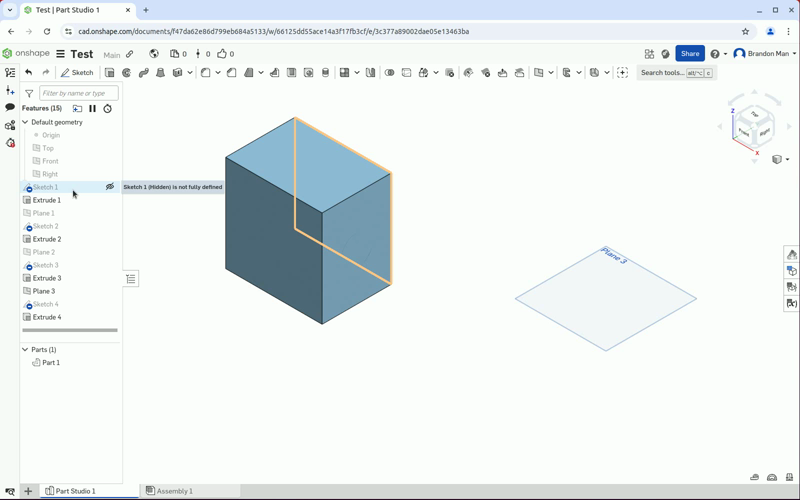
click(73, 189)